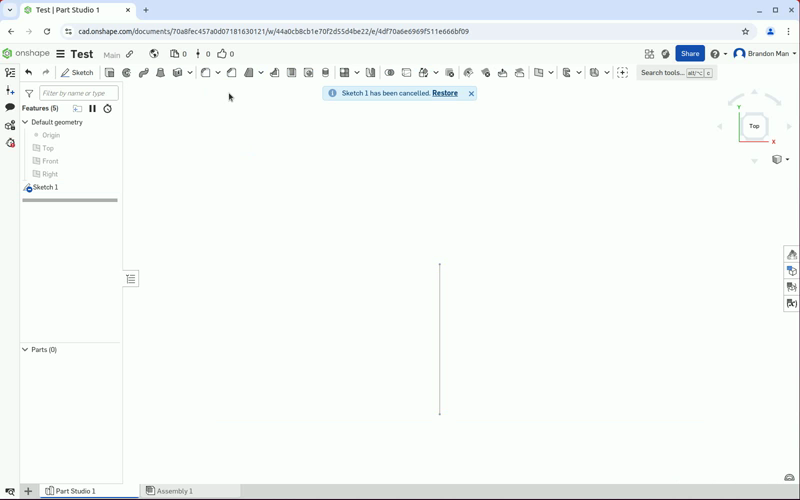
key(shift+h)
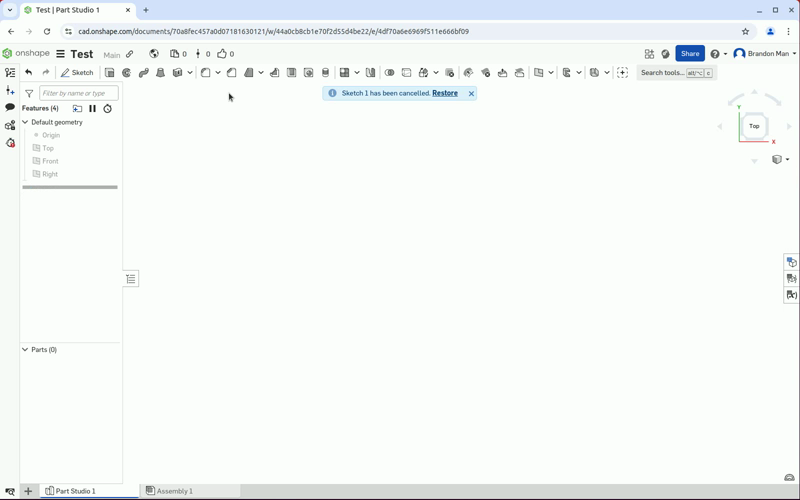
mouse_move(73, 352)
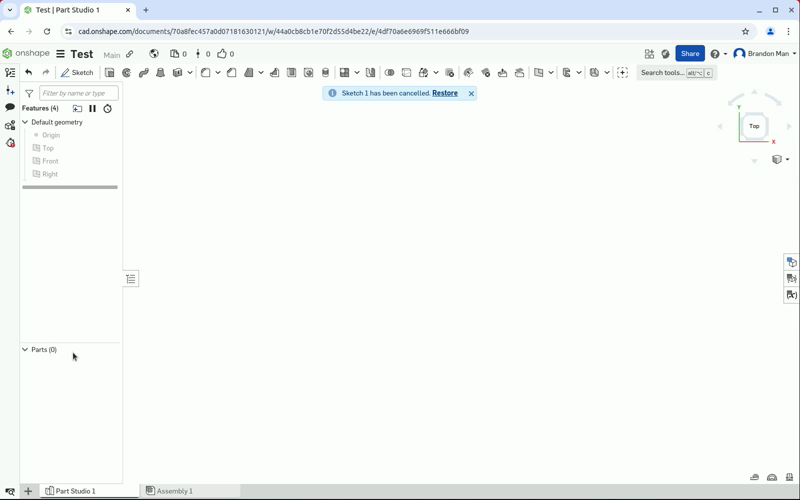
key(y)
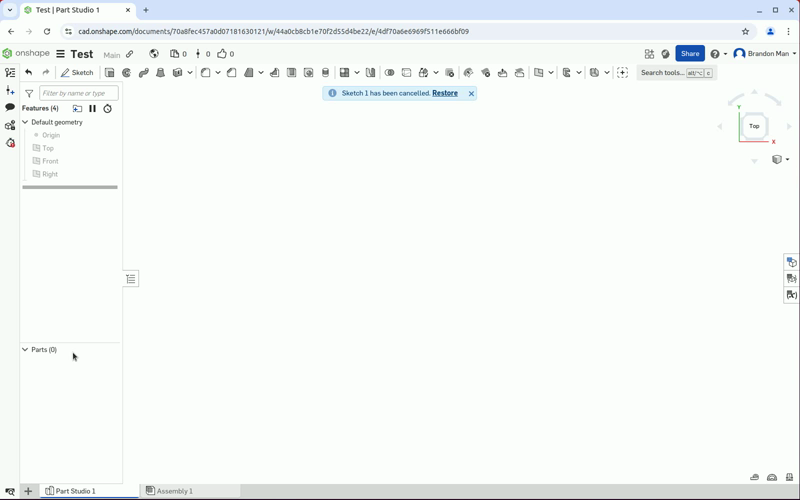
key(shift+p)
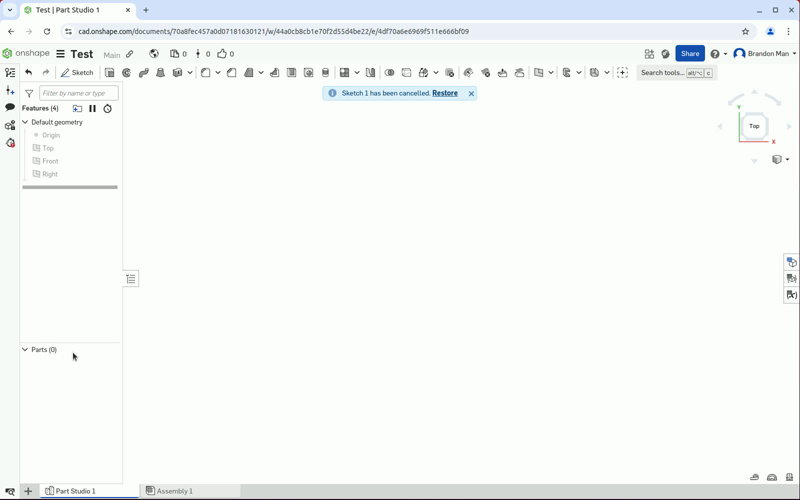
key(space)
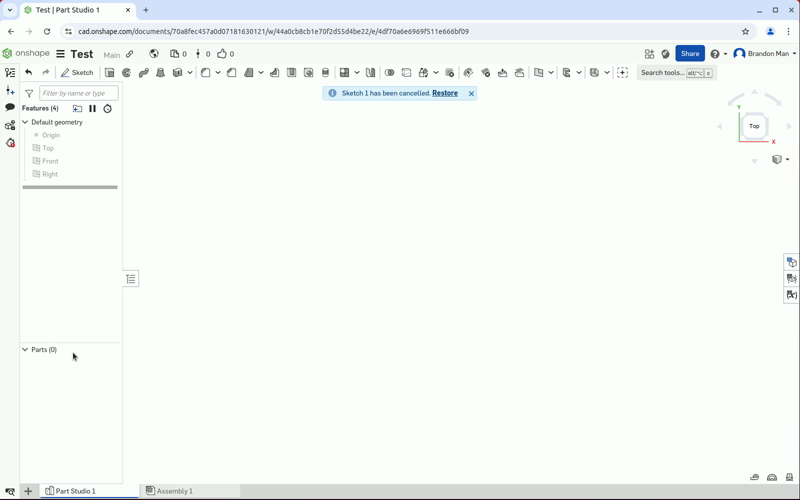
key_down(shift)
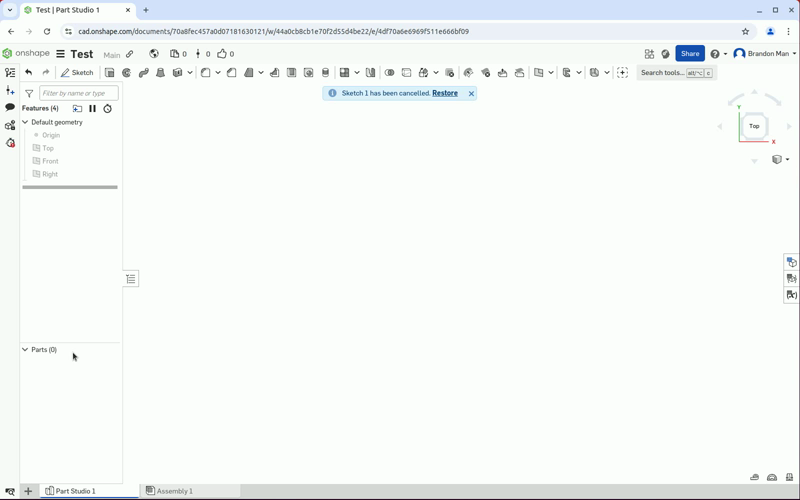
key(up)
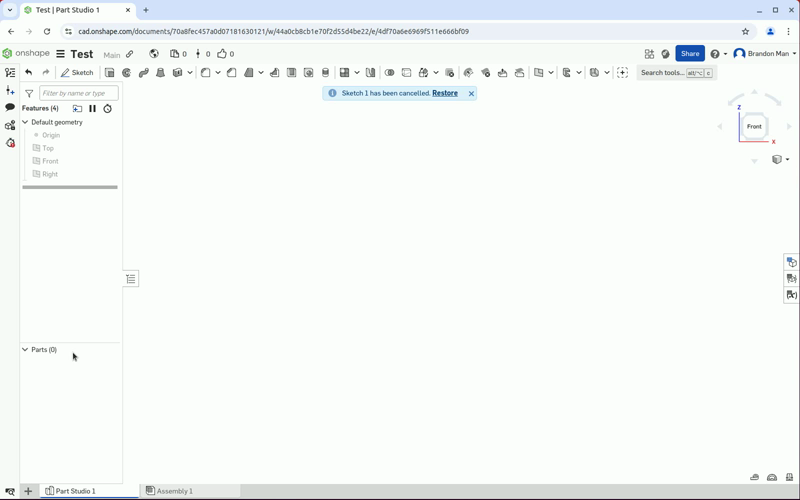
key_up(shift)
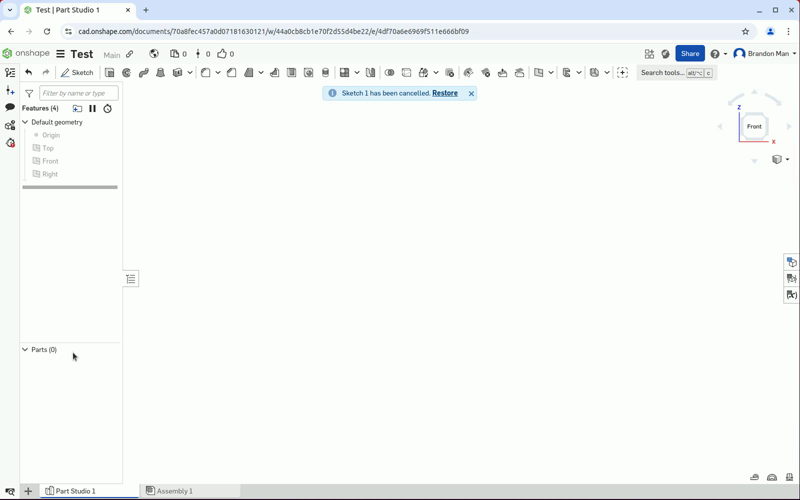
mouse_move(73, 352)
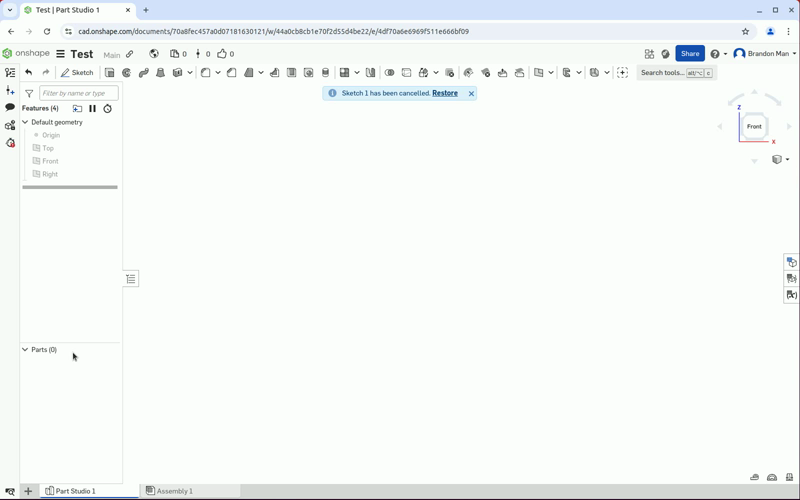
key(shift+y)
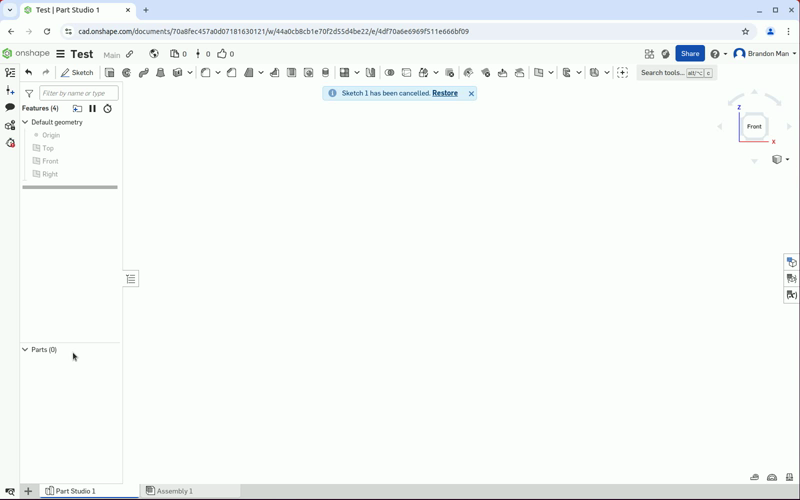
key(shift+s)
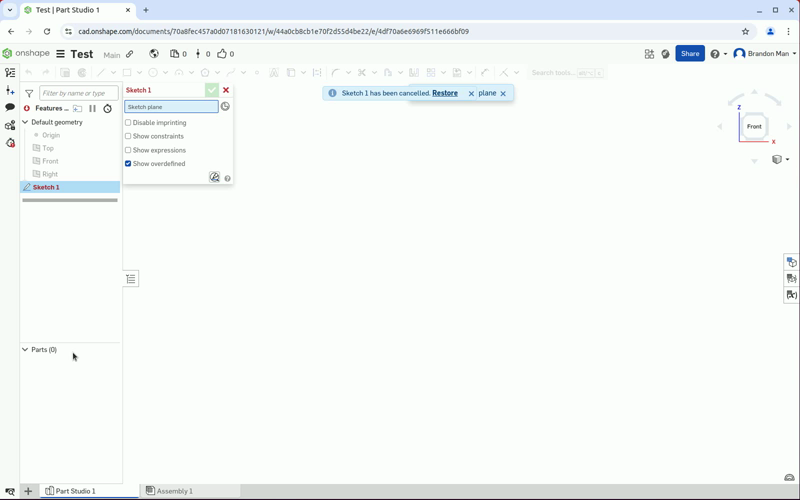
mouse_move(73, 163)
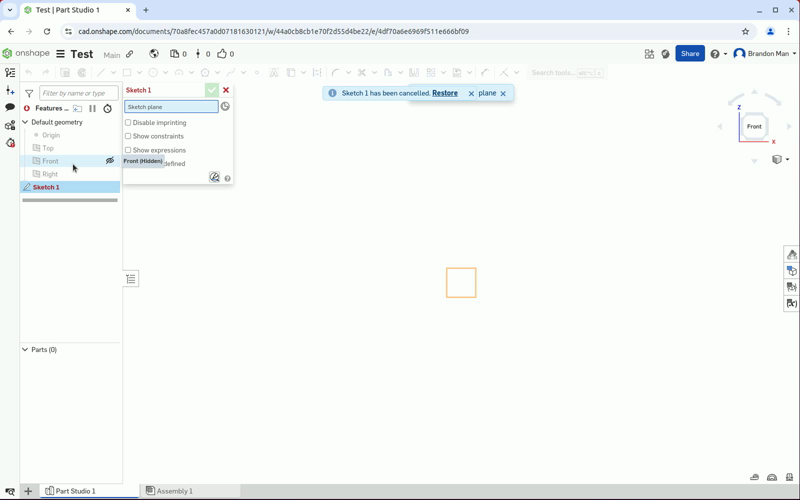
click(73, 163)
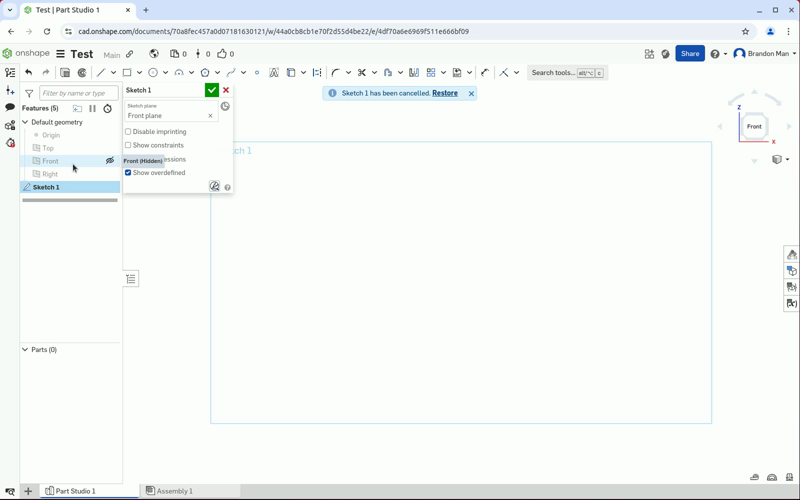
mouse_move(73, 352)
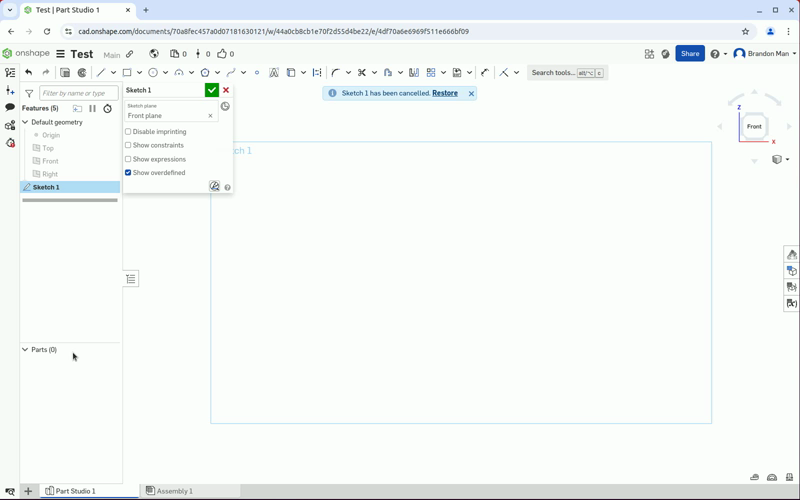
key(y)
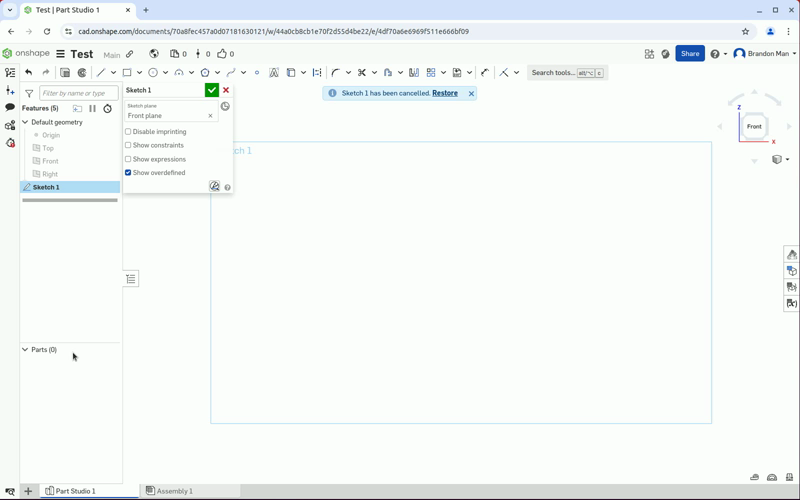
key(l)
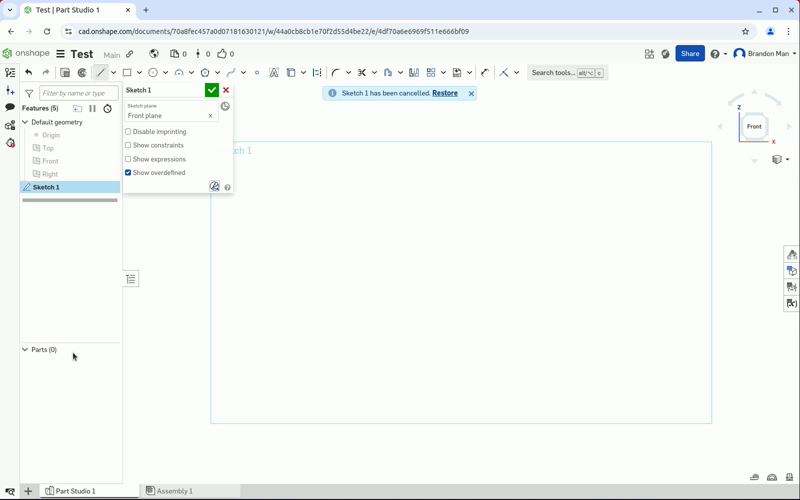
key_down(shift)
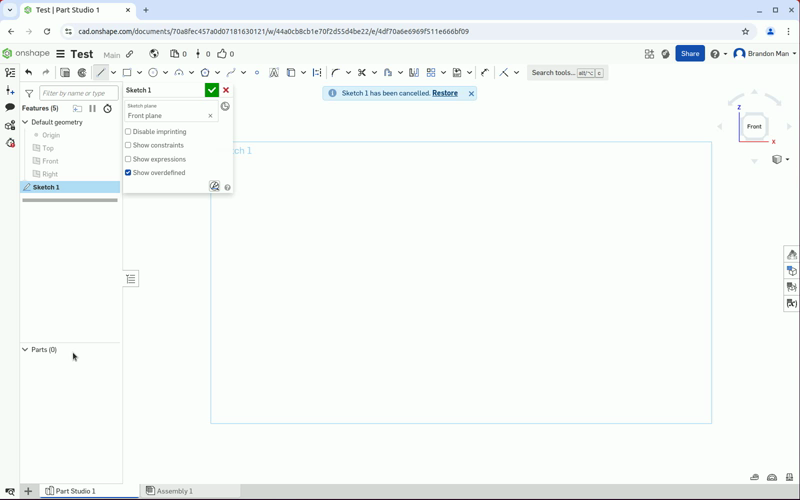
mouse_move(429, 291)
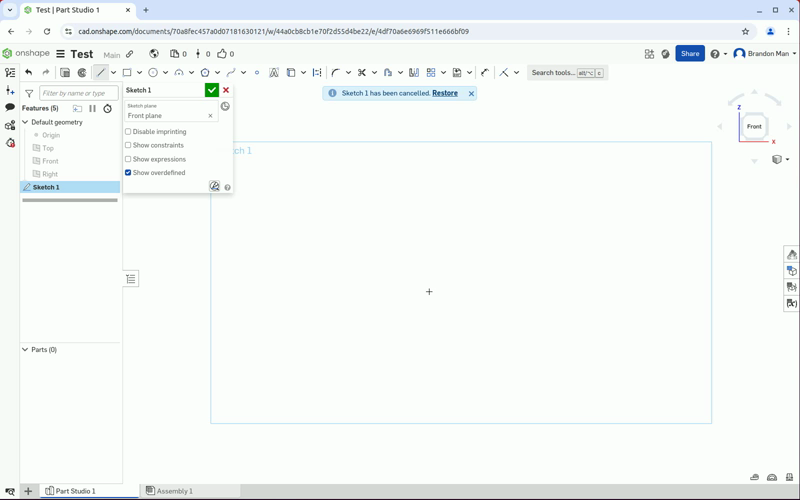
click(429, 291)
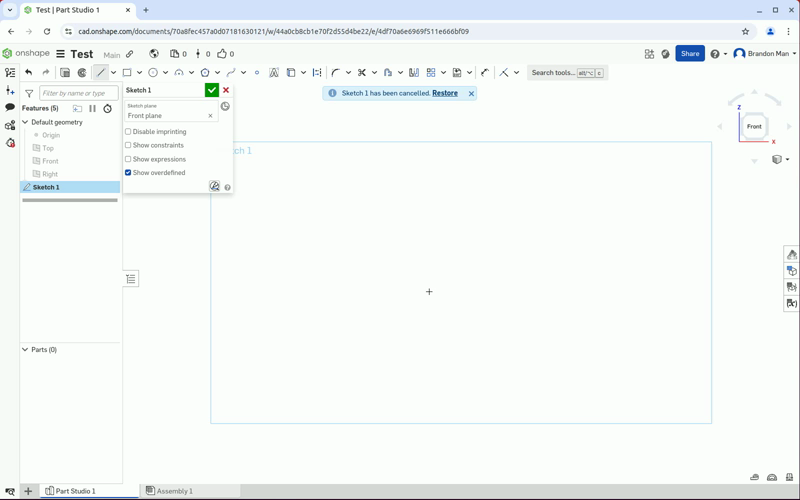
key_up(shift)
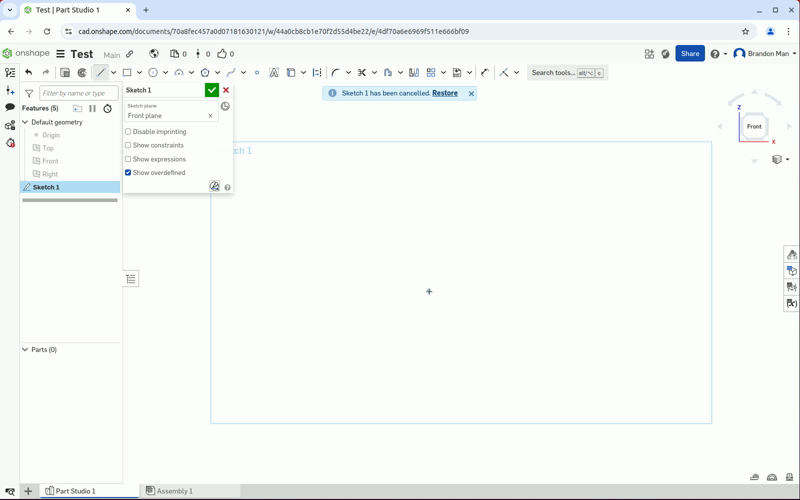
key_down(shift)
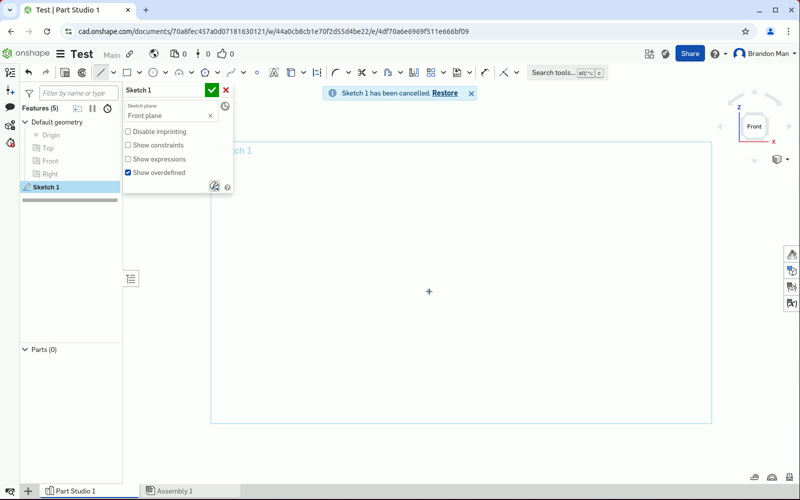
mouse_move(492, 291)
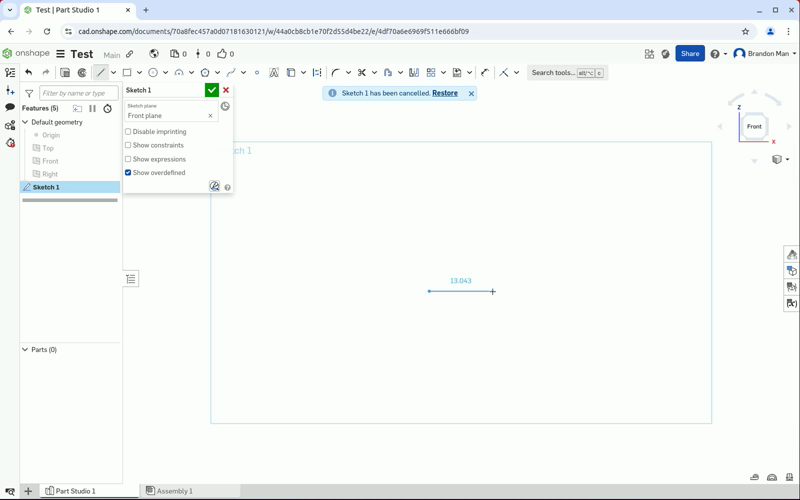
click(492, 291)
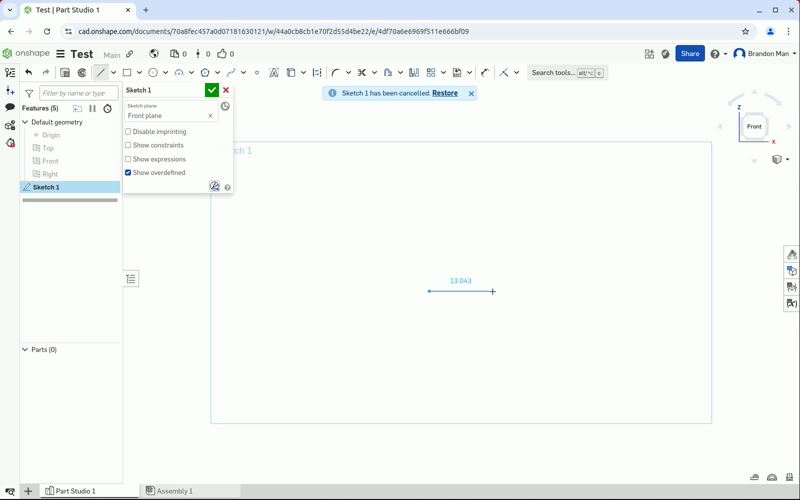
key_up(shift)
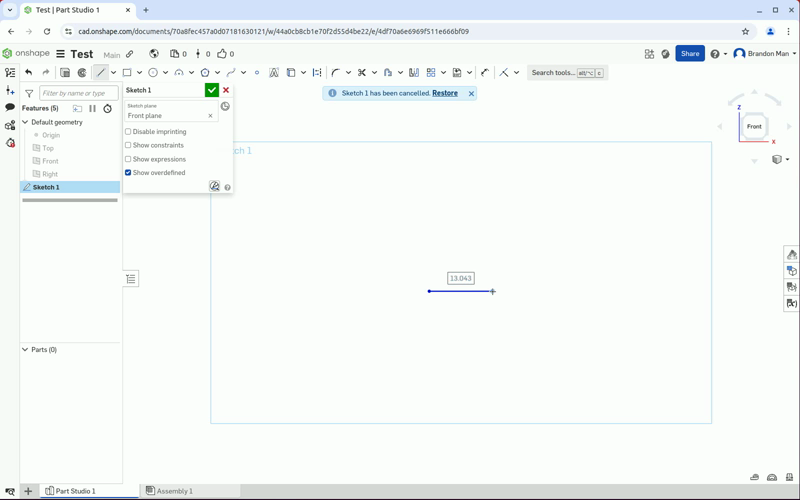
key_down(shift)
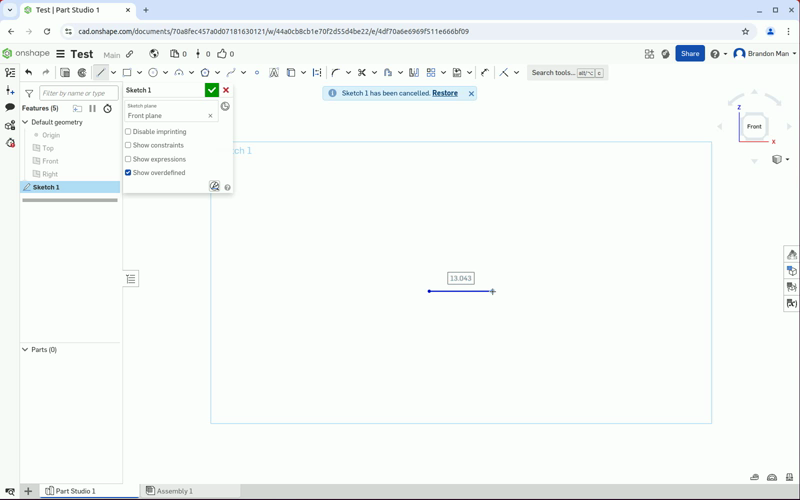
mouse_move(522, 291)
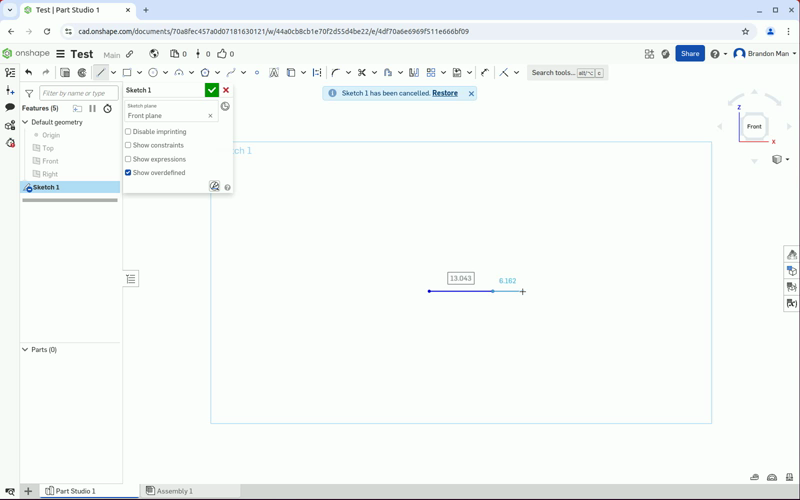
mouse_move(492, 275)
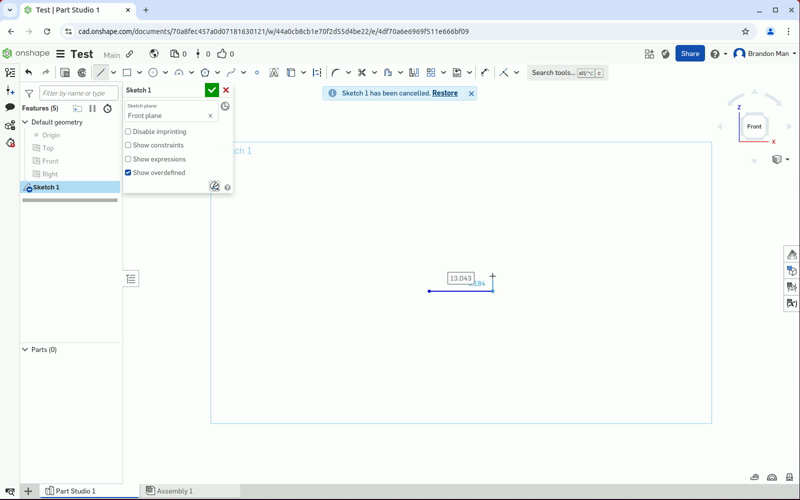
click(492, 275)
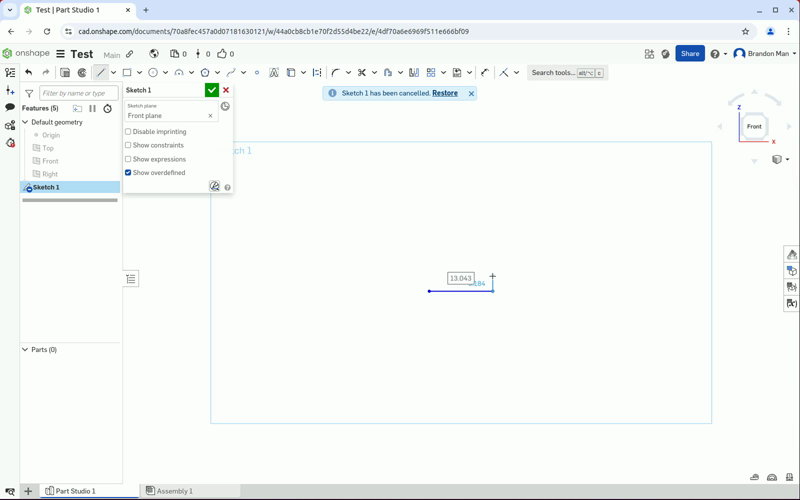
key_up(shift)
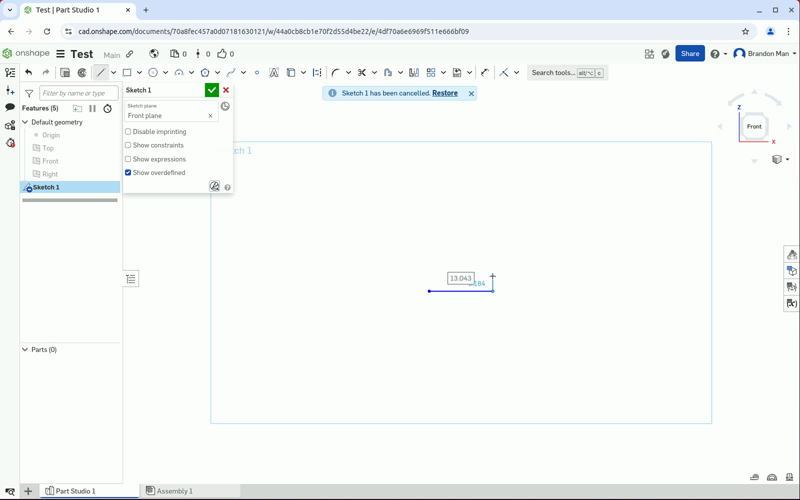
key_down(shift)
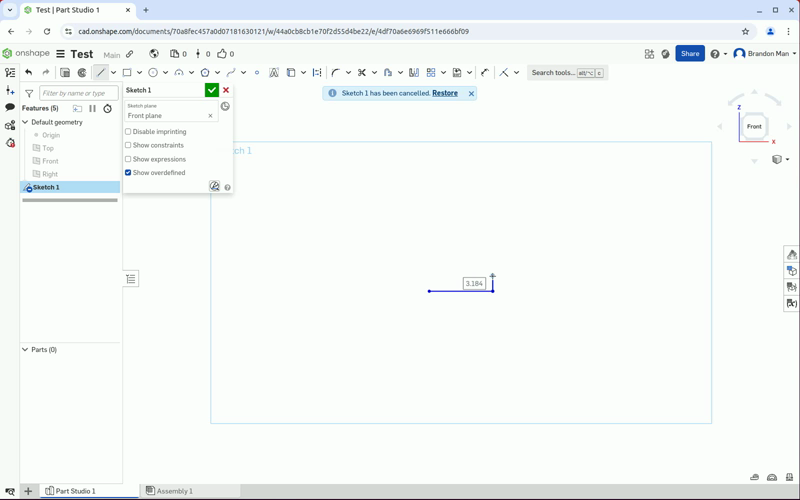
mouse_move(429, 275)
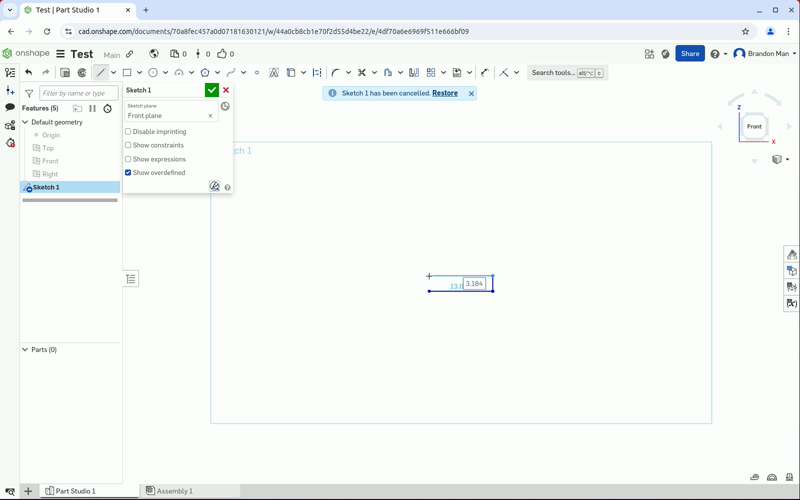
click(429, 275)
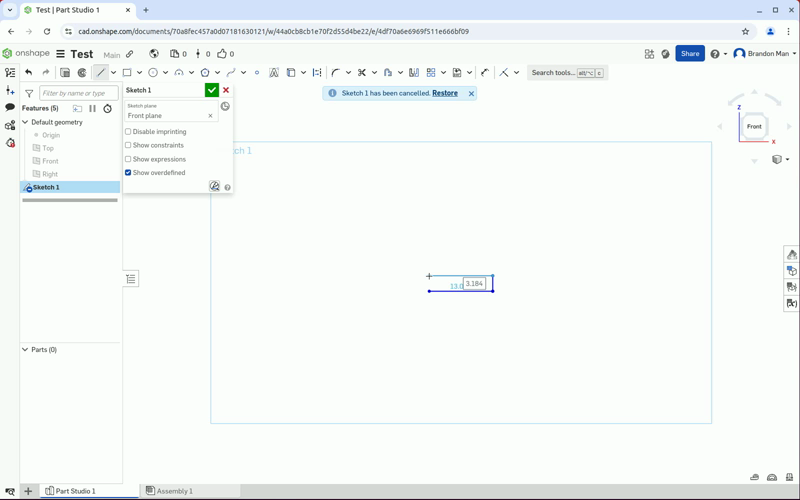
key_up(shift)
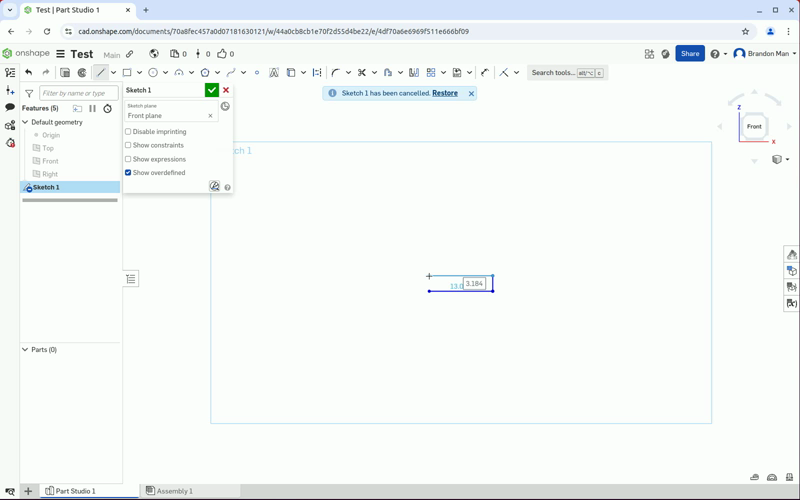
mouse_move(459, 275)
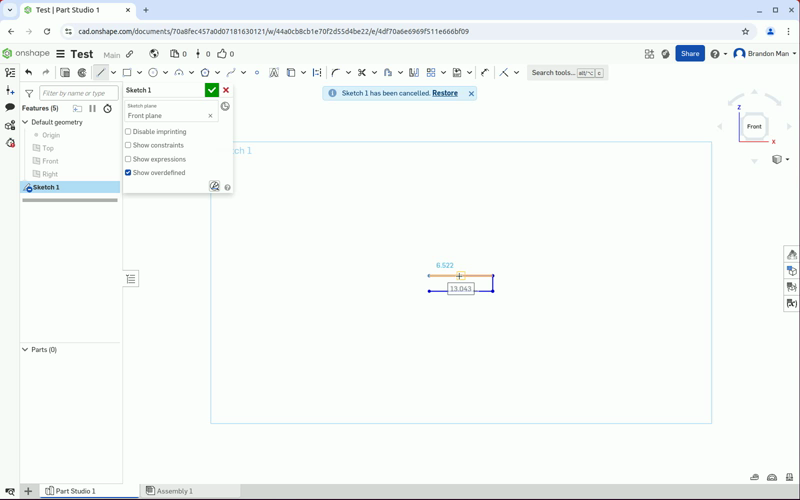
key_down(shift)
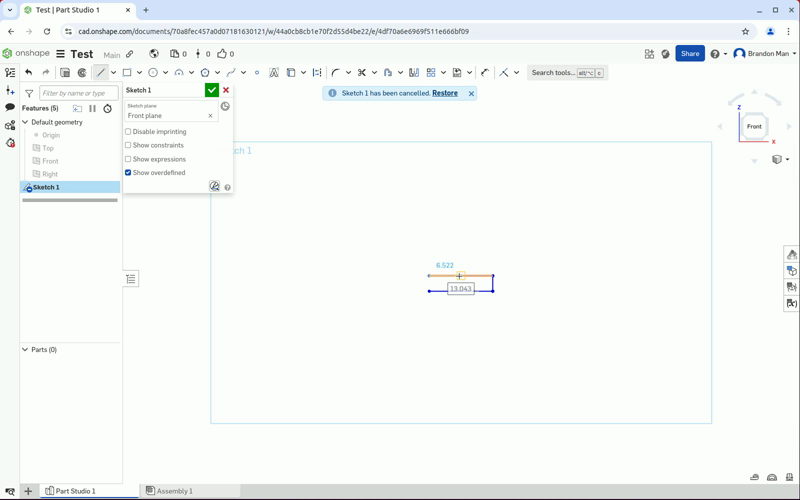
mouse_move(429, 291)
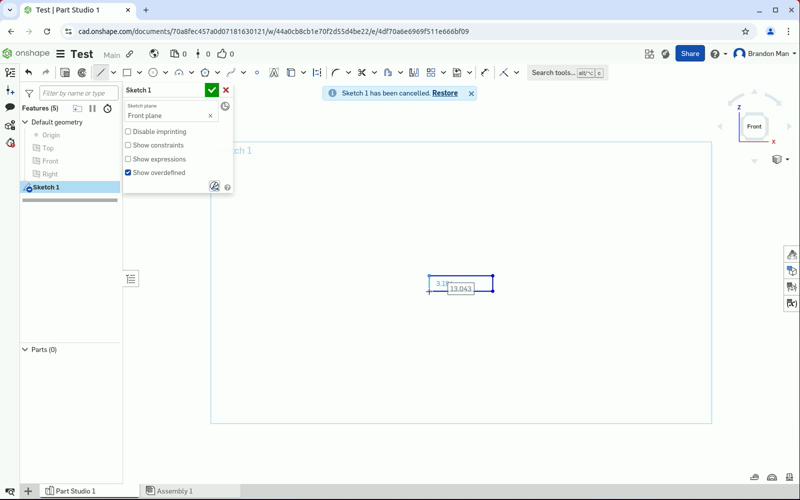
key_up(shift)
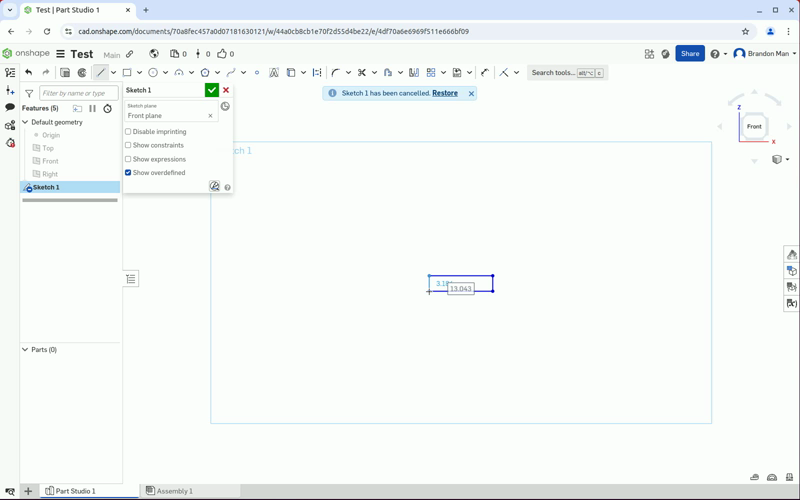
click(429, 291)
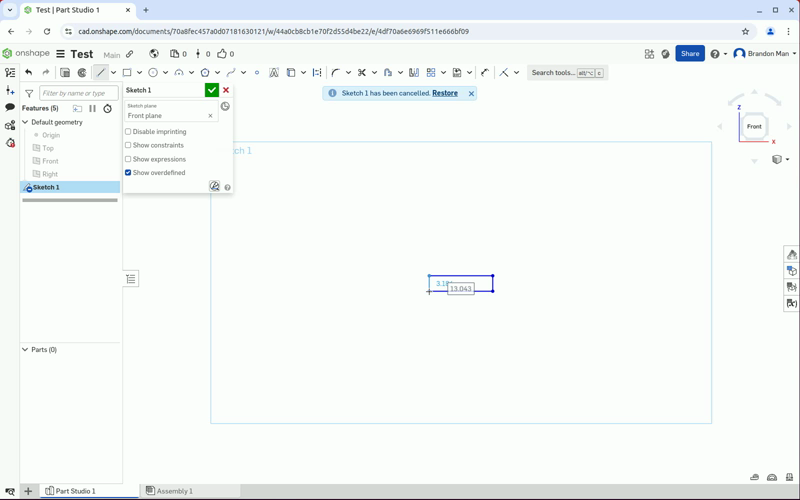
key(esc)
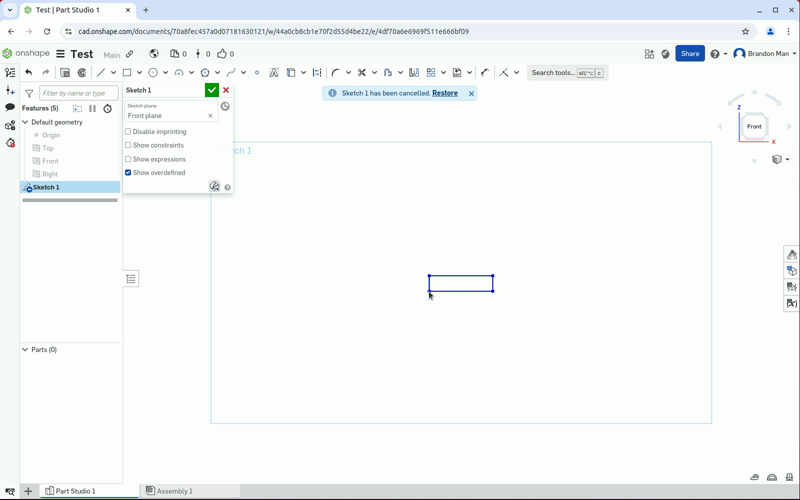
mouse_move(437, 286)
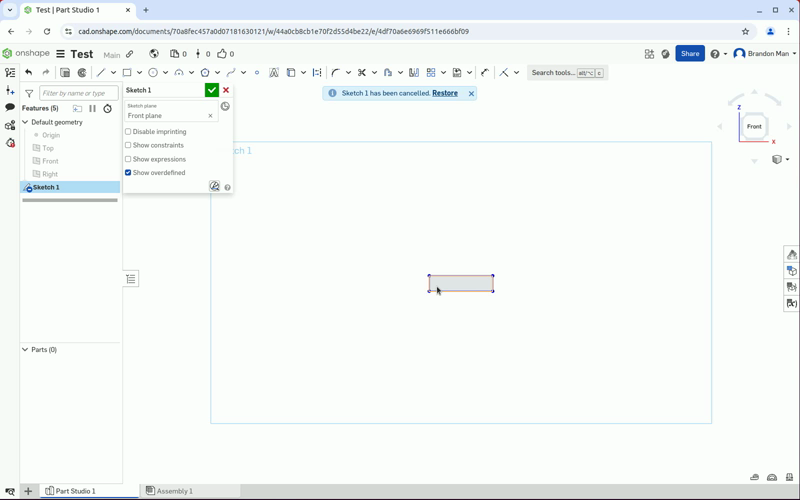
scroll(6)
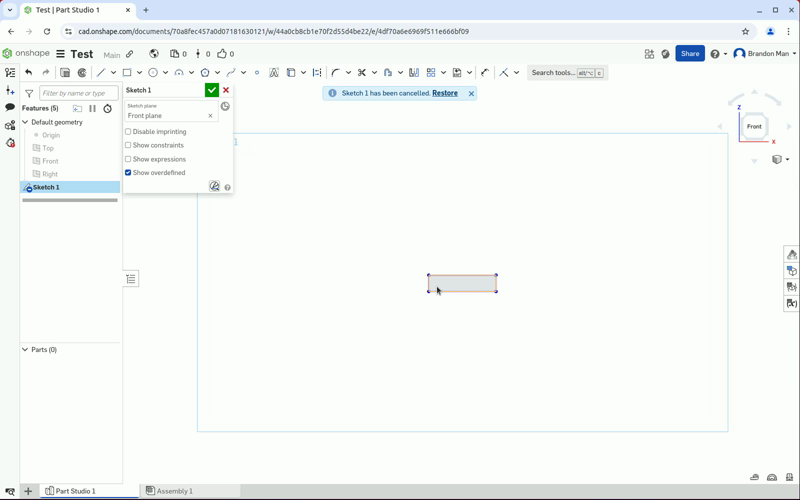
scroll(6)
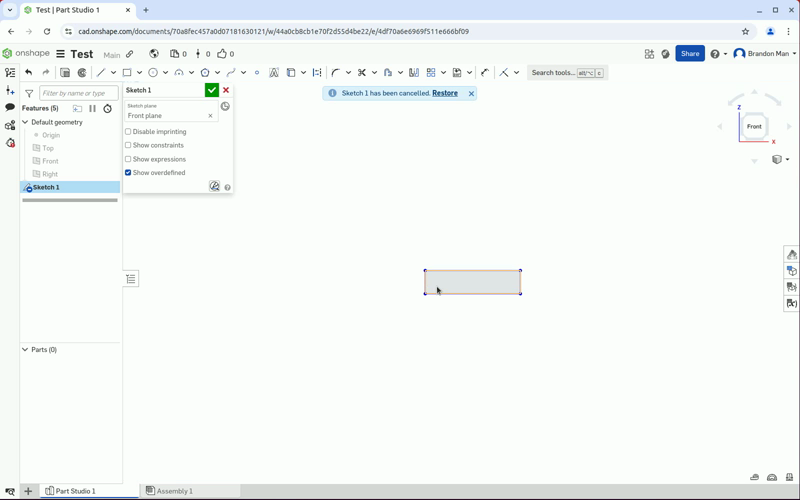
scroll(6)
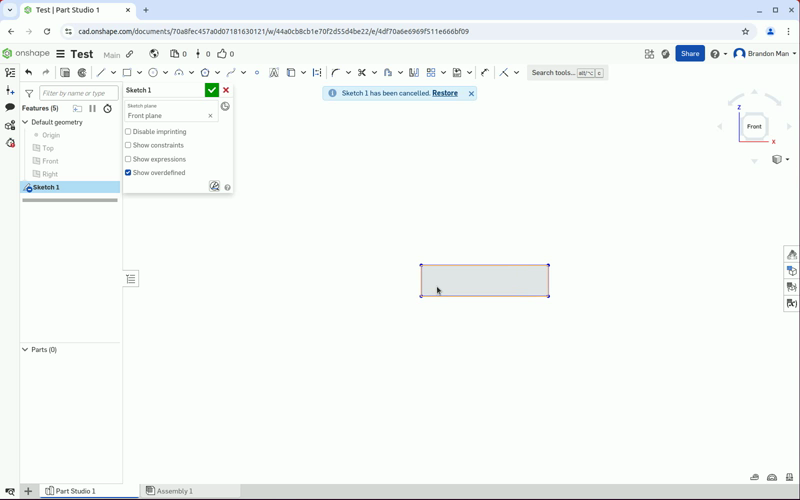
scroll(6)
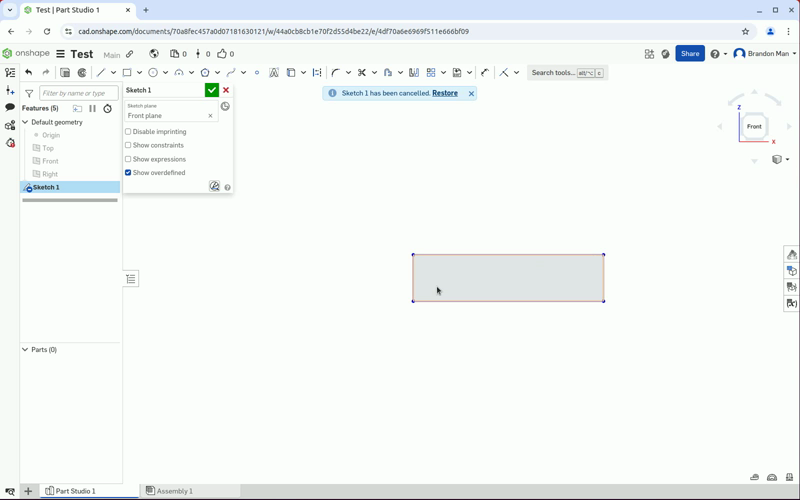
scroll(6)
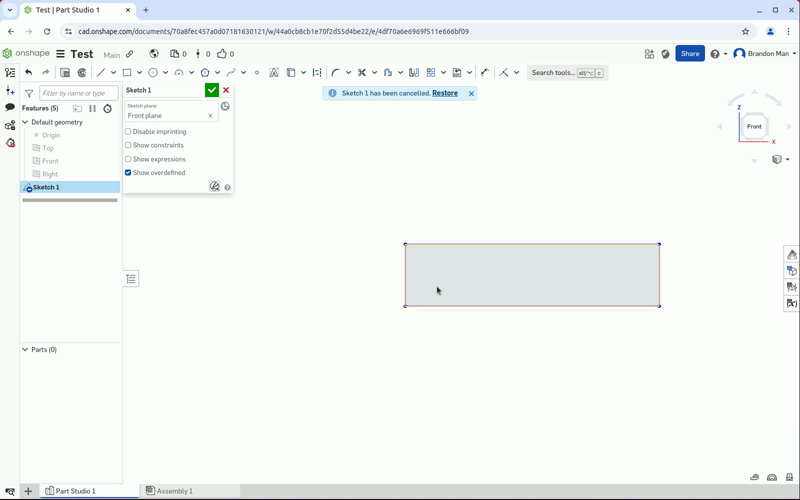
scroll(6)
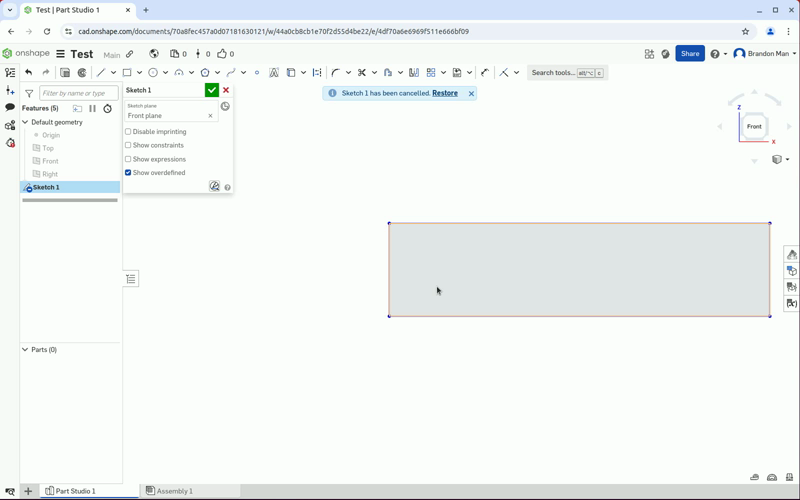
scroll(6)
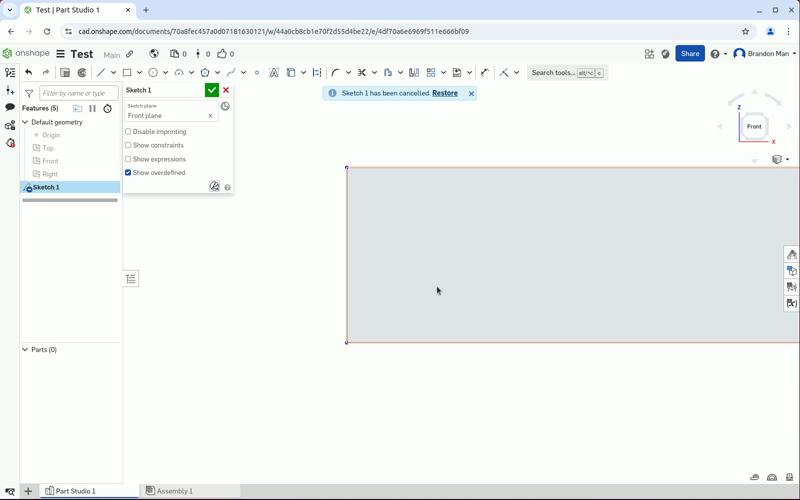
click(437, 286)
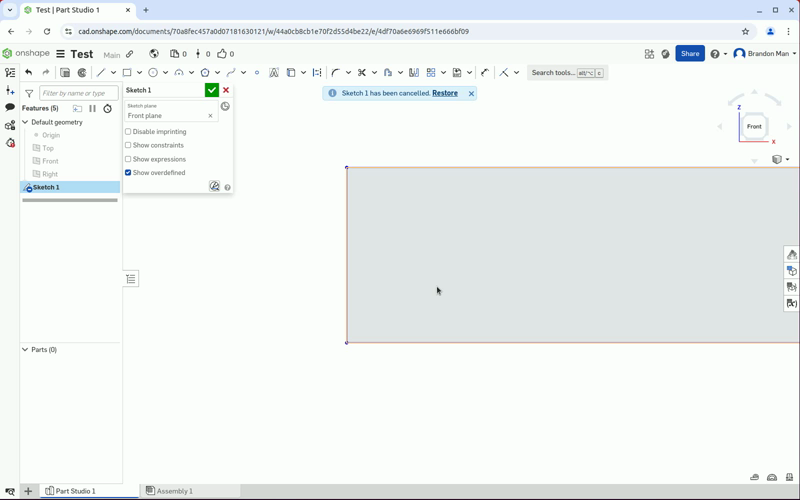
scroll(-6)
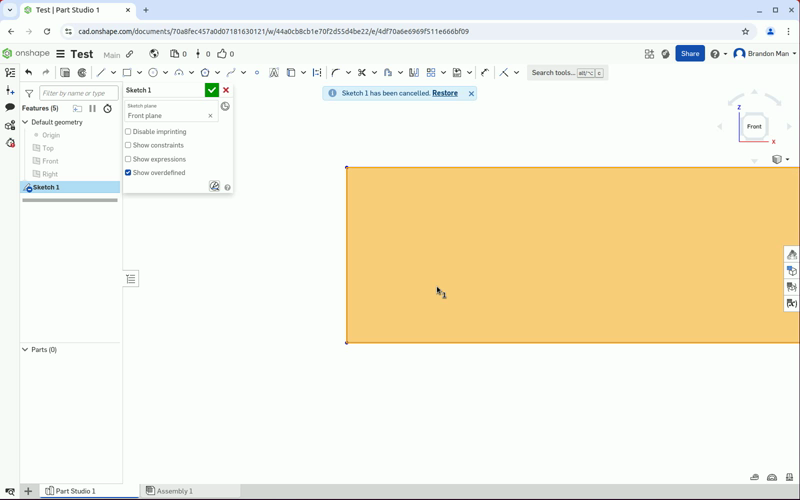
scroll(-6)
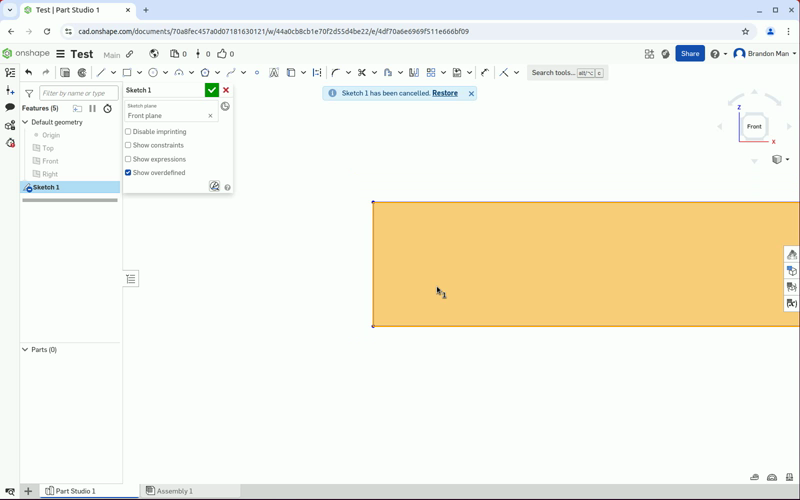
scroll(-6)
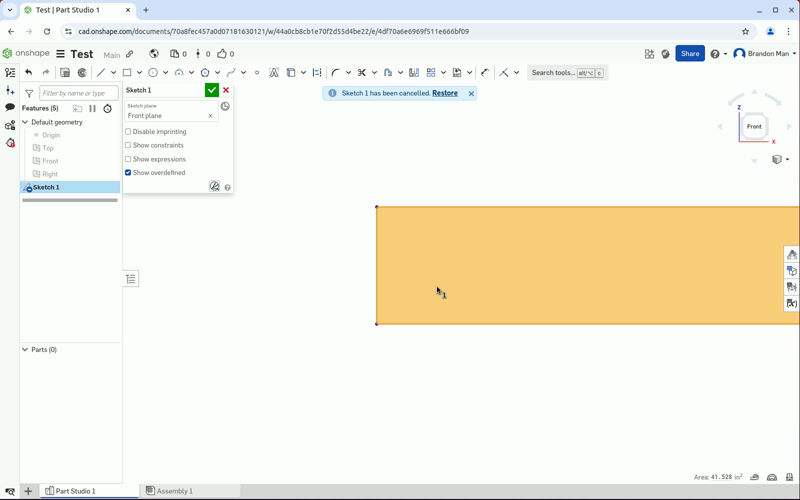
scroll(-6)
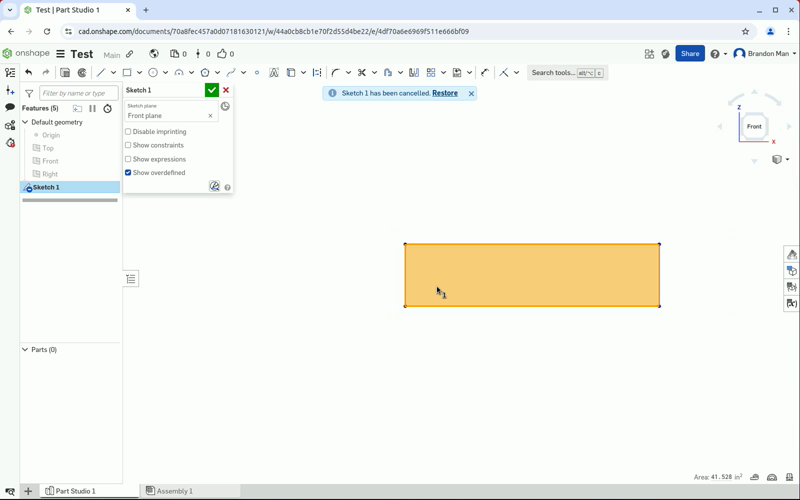
scroll(-6)
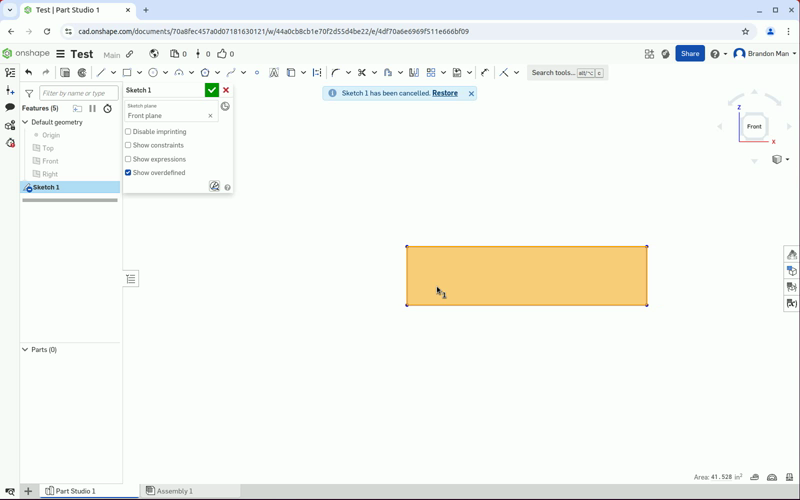
scroll(-6)
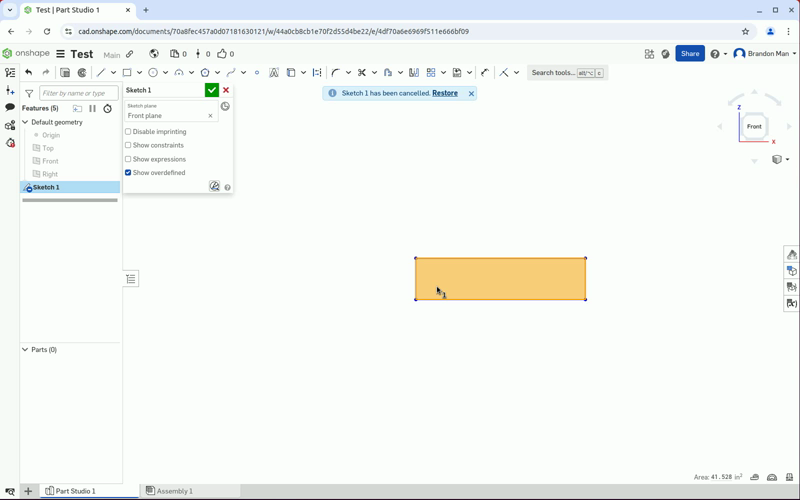
scroll(-6)
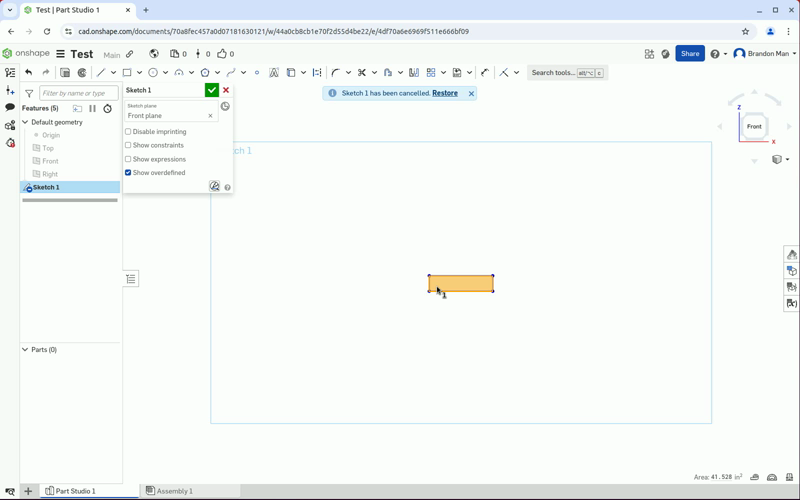
mouse_move(73, 352)
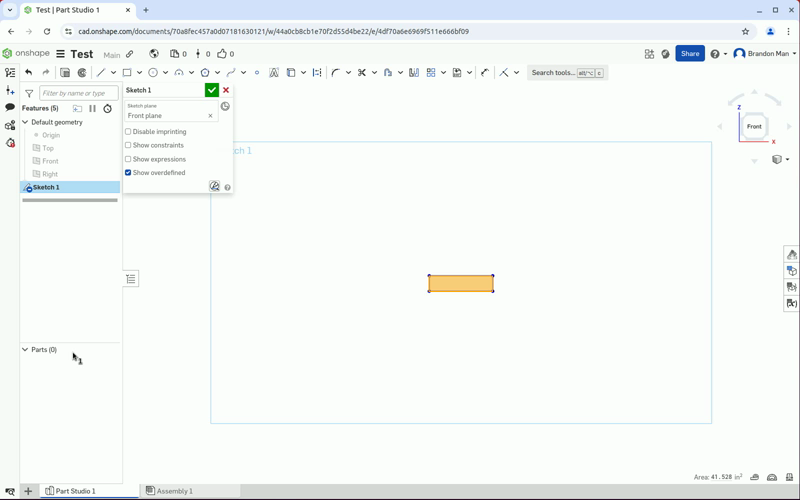
key(shift+y)
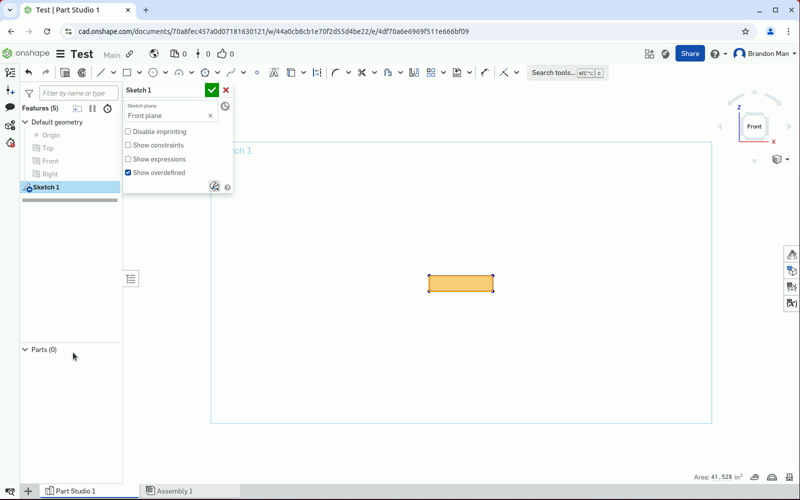
key(shift+e)
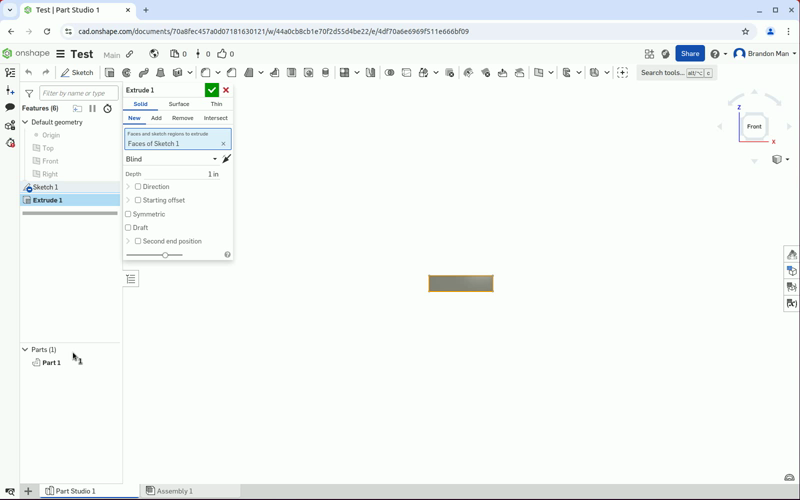
mouse_move(143, 106)
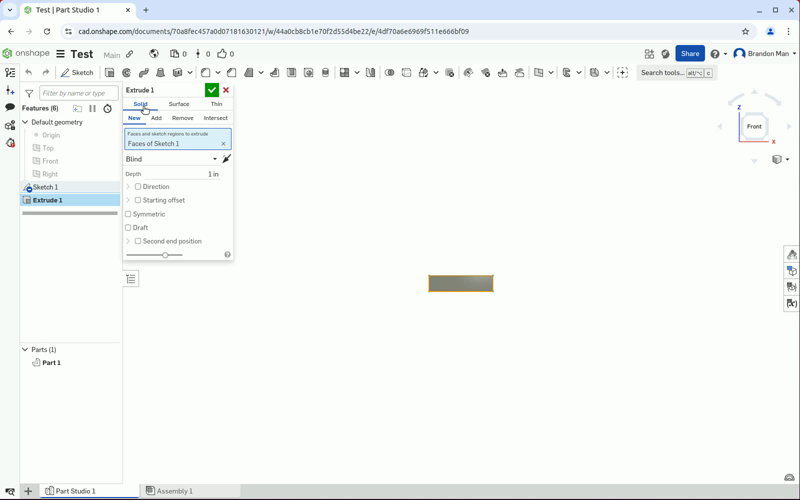
click(143, 106)
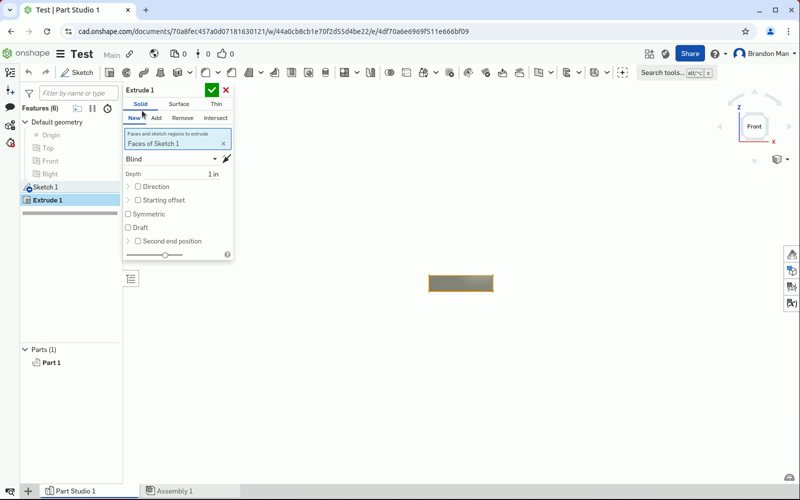
mouse_move(137, 120)
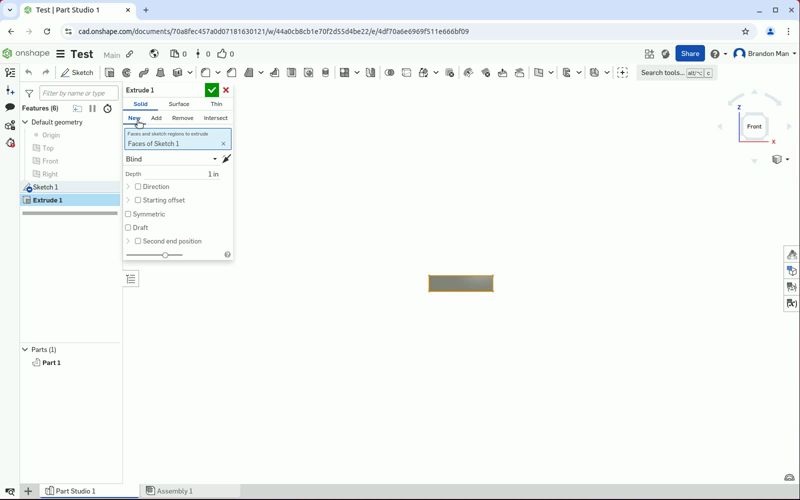
click(137, 120)
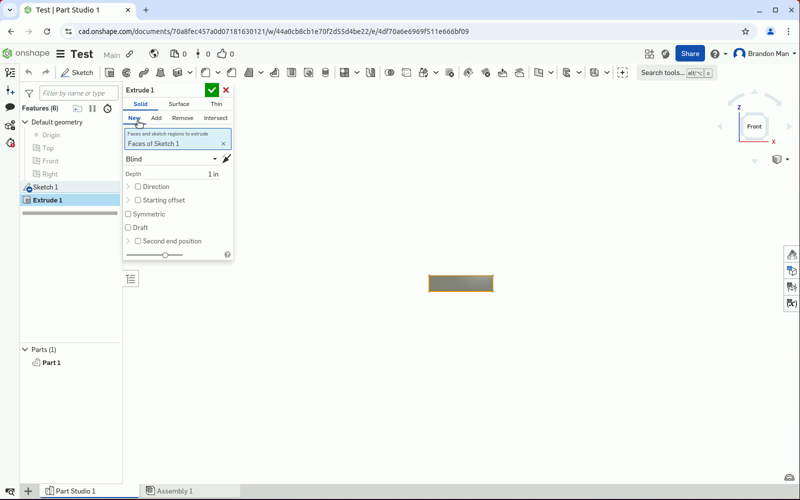
key(tab, 4)
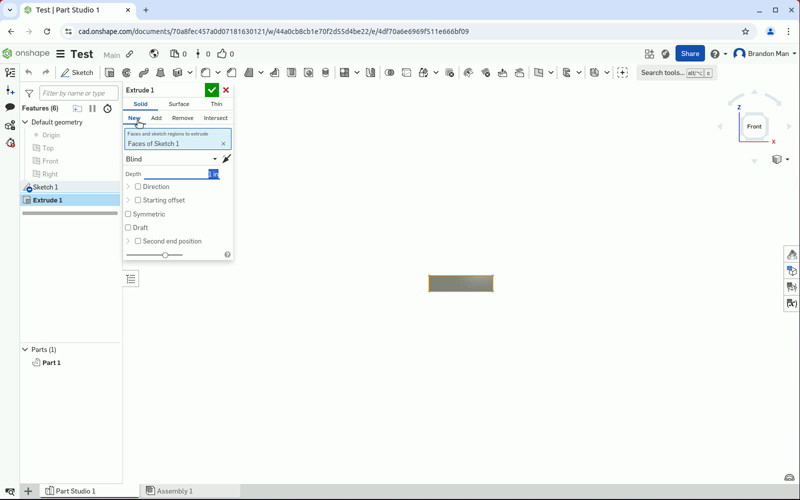
text(13.962)
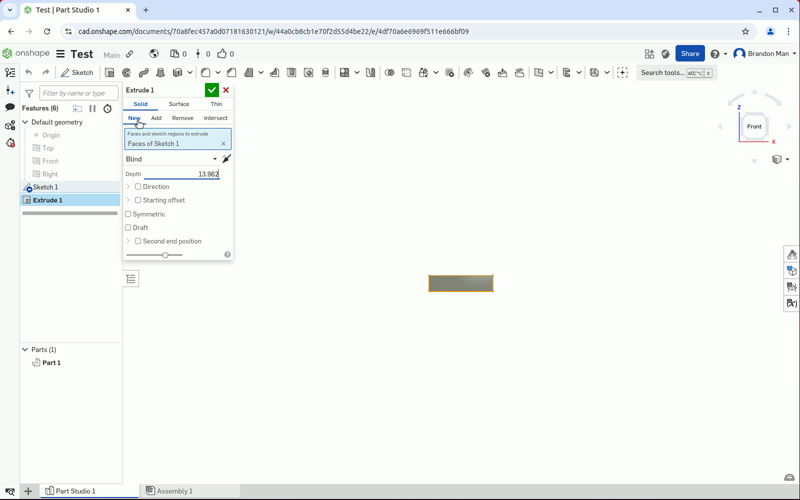
key(tab, 3)
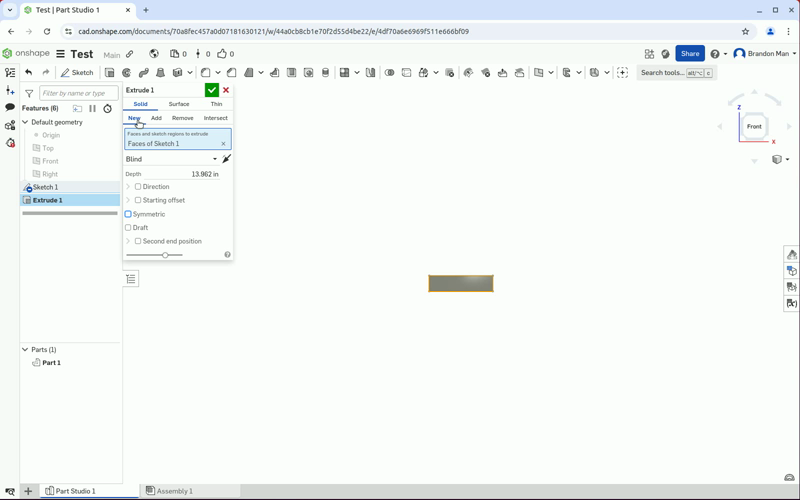
key(space)
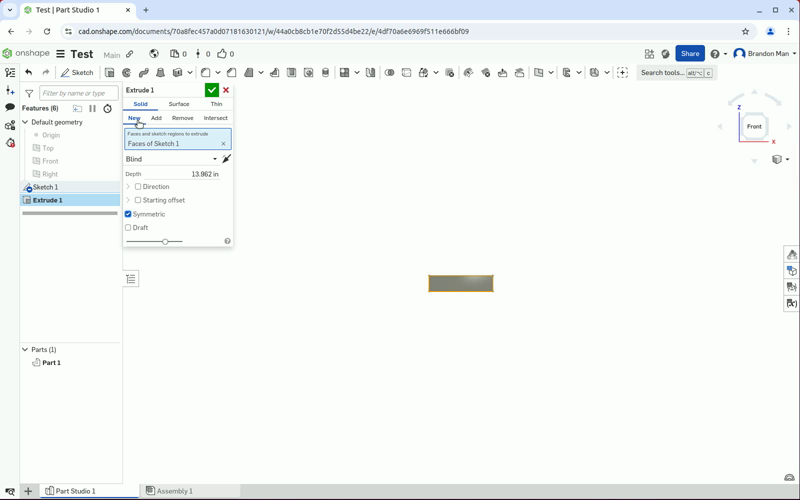
key(enter)
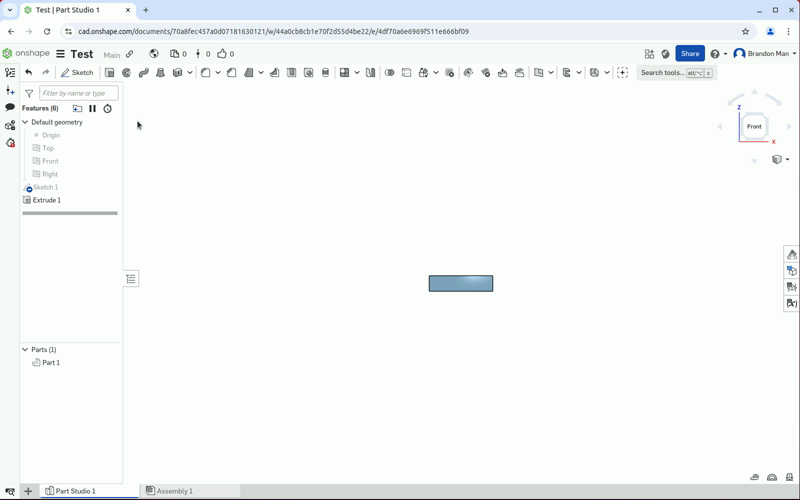
key(shift+h)
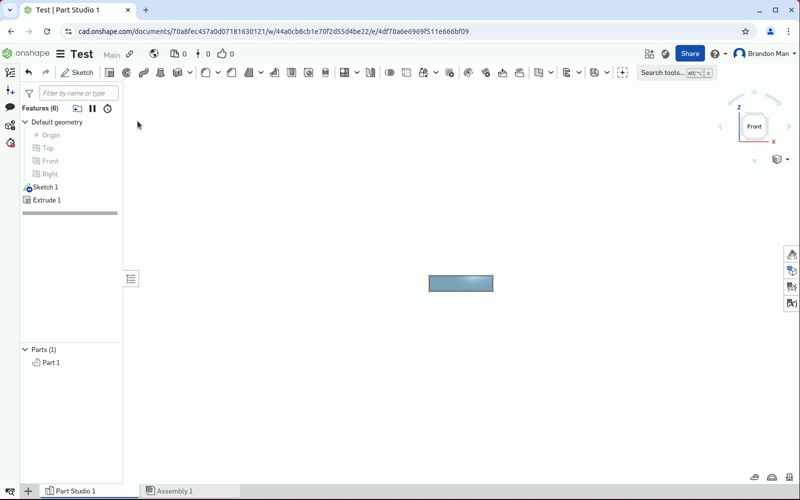
key(shift+h)
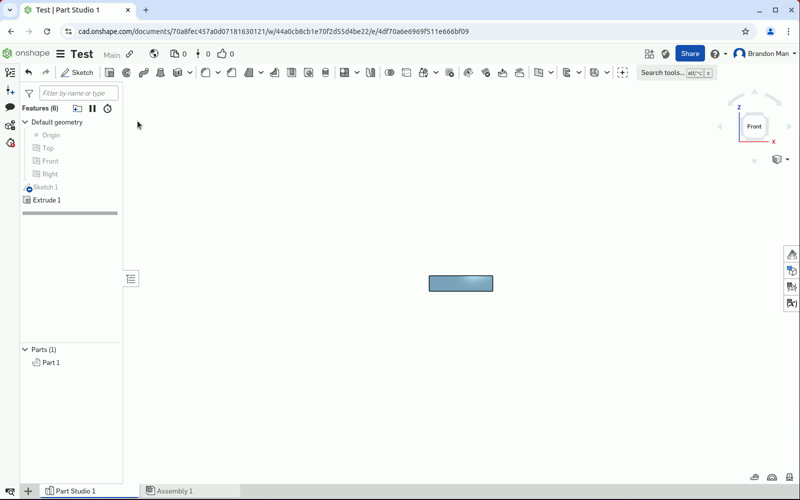
mouse_move(73, 189)
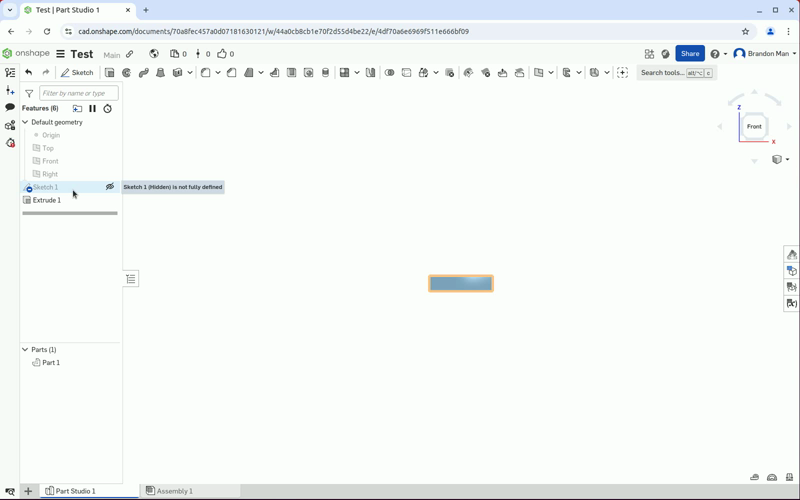
click(73, 189)
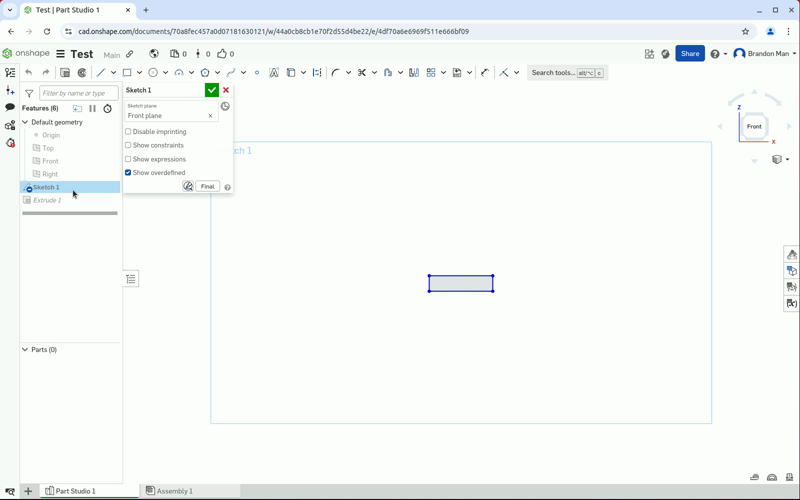
mouse_move(229, 92)
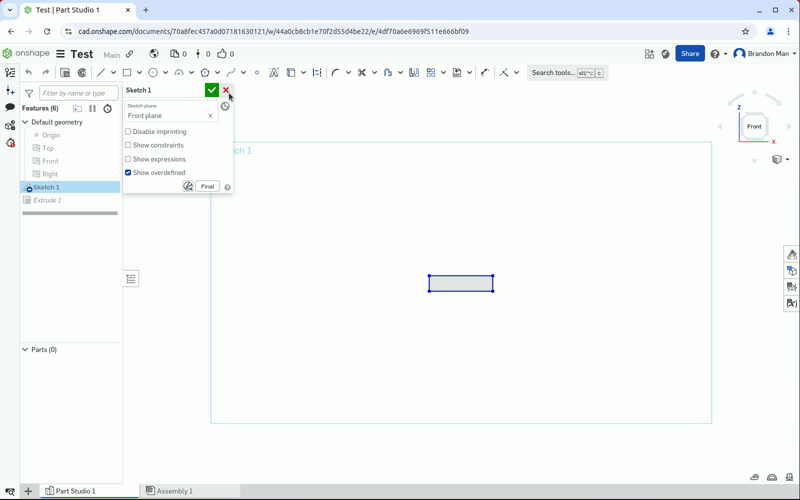
click(229, 92)
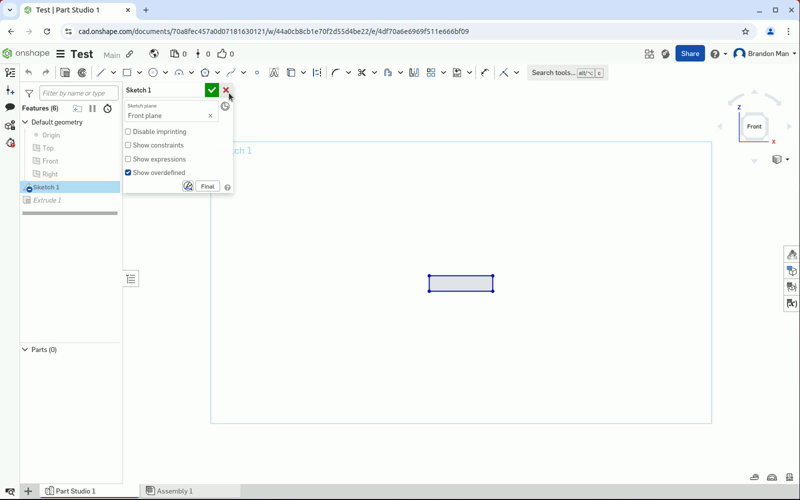
key(shift+s)
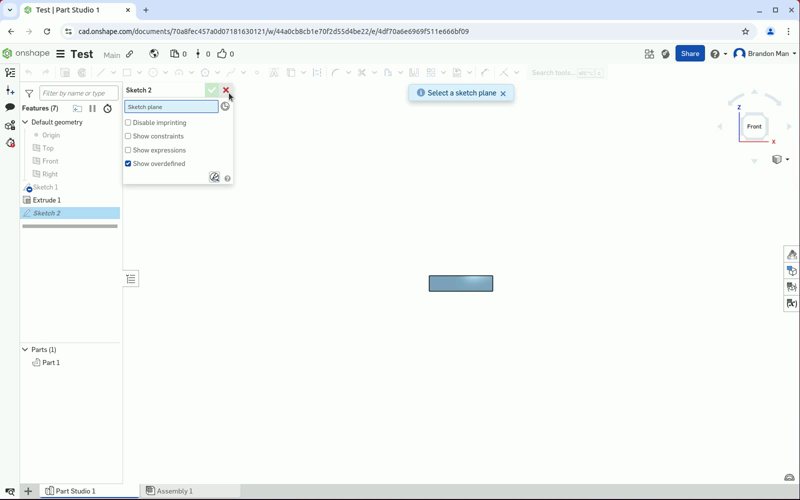
mouse_move(73, 163)
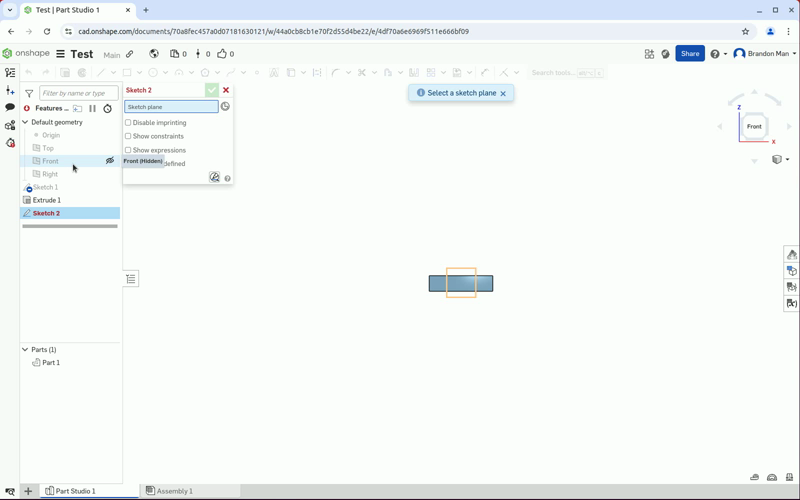
click(73, 163)
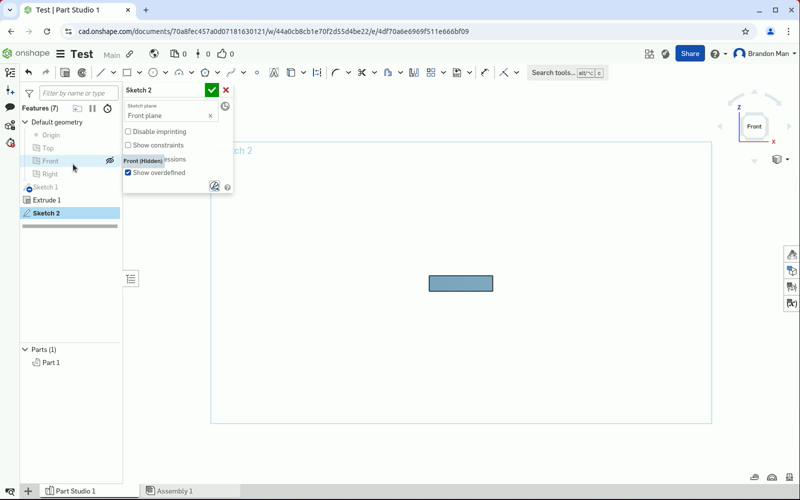
mouse_move(73, 352)
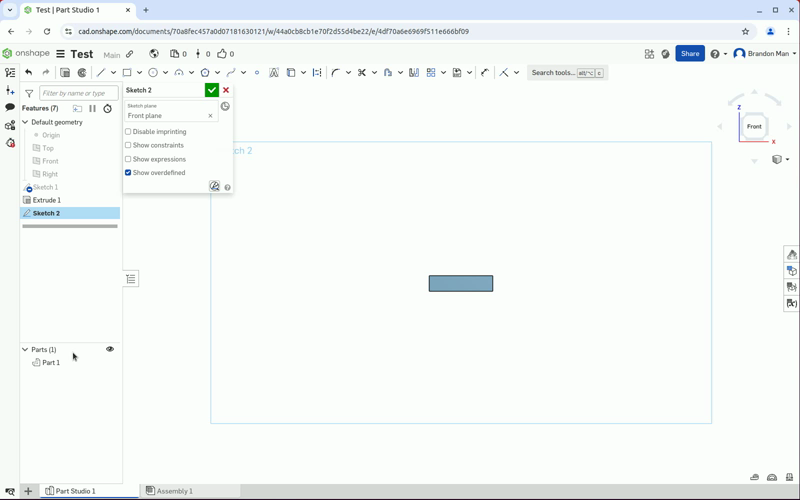
key(y)
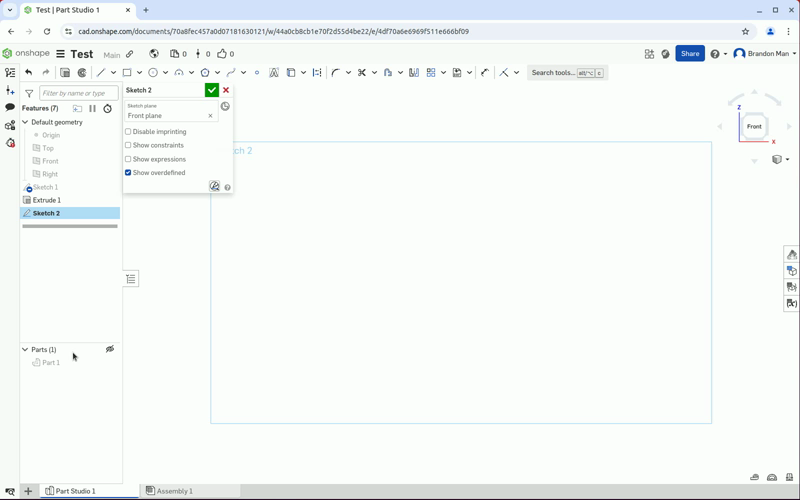
key(l)
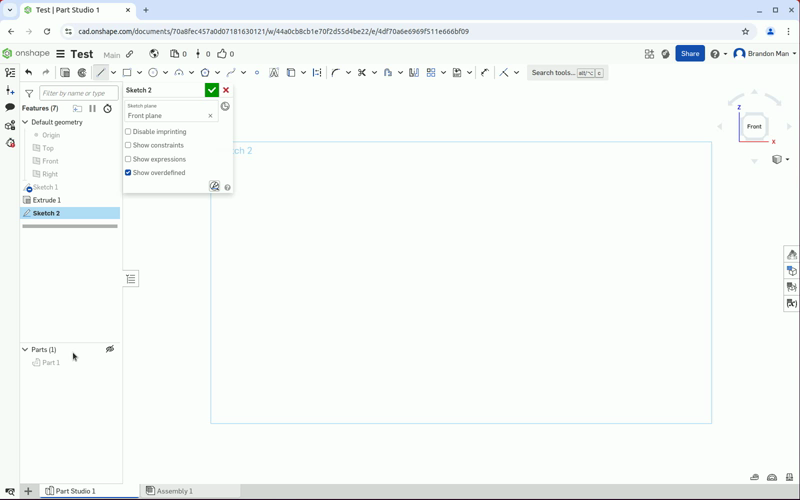
key_down(shift)
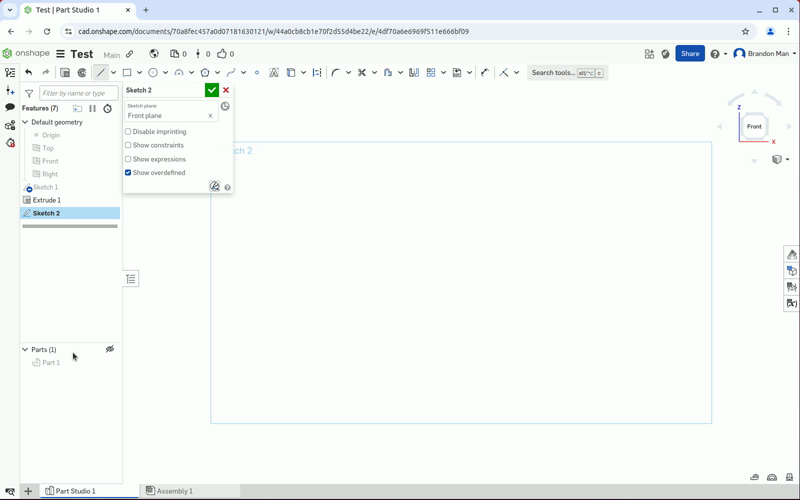
mouse_move(348, 291)
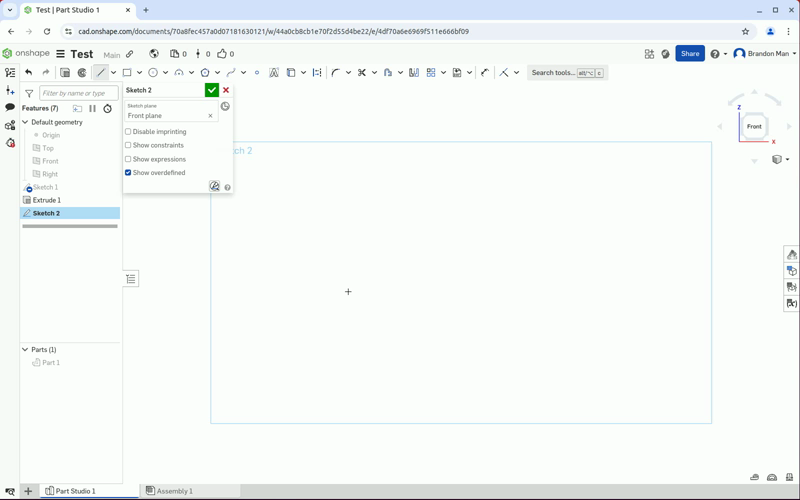
click(348, 291)
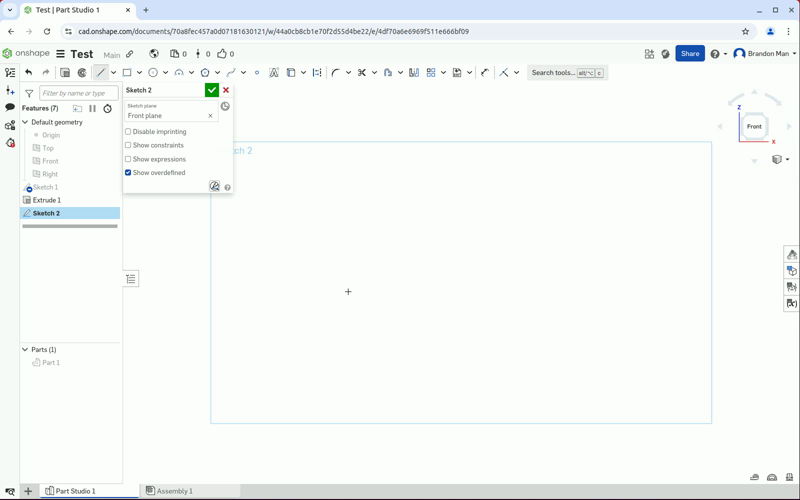
key_up(shift)
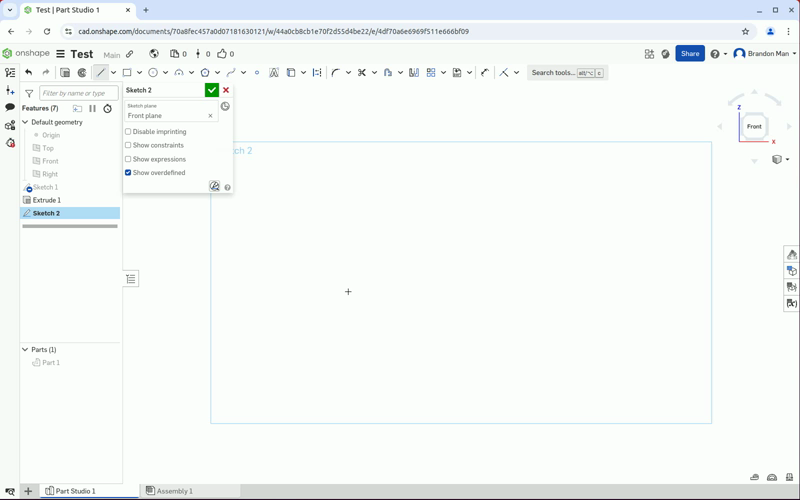
key_down(shift)
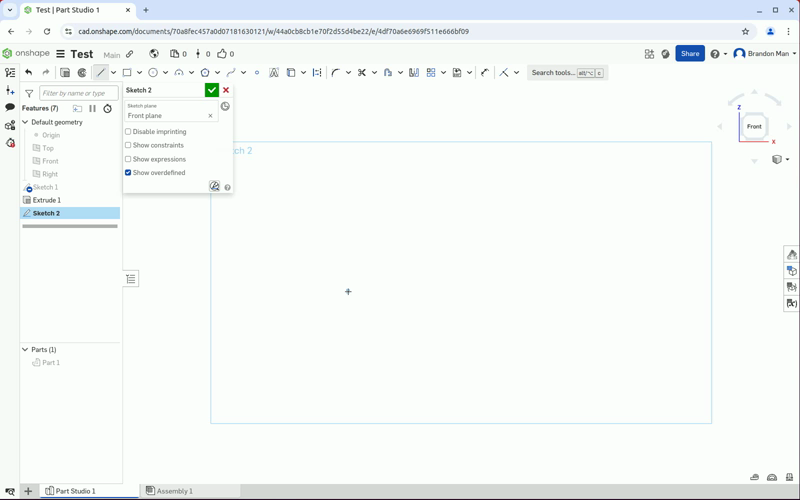
mouse_move(429, 291)
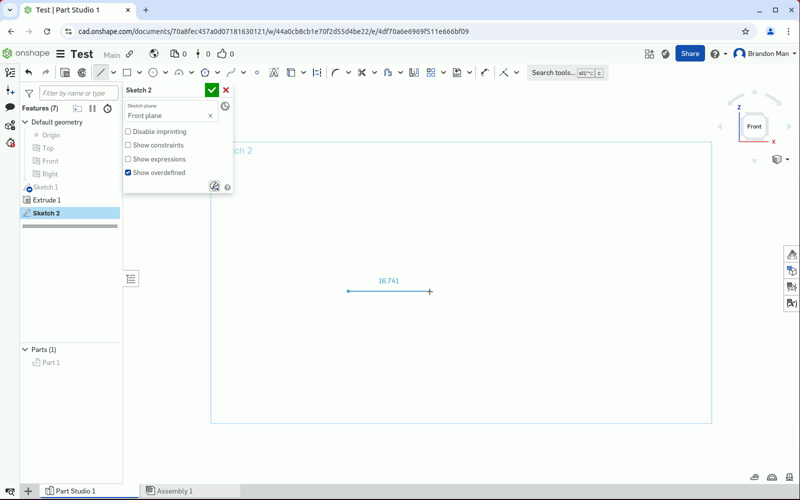
click(429, 291)
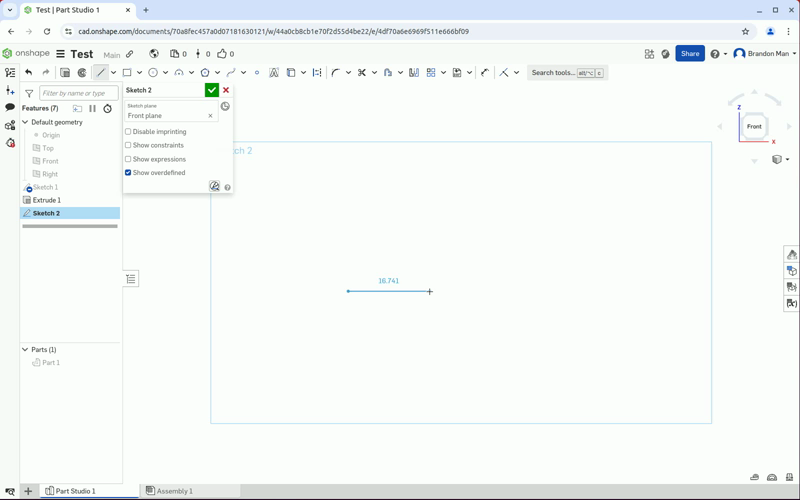
key_up(shift)
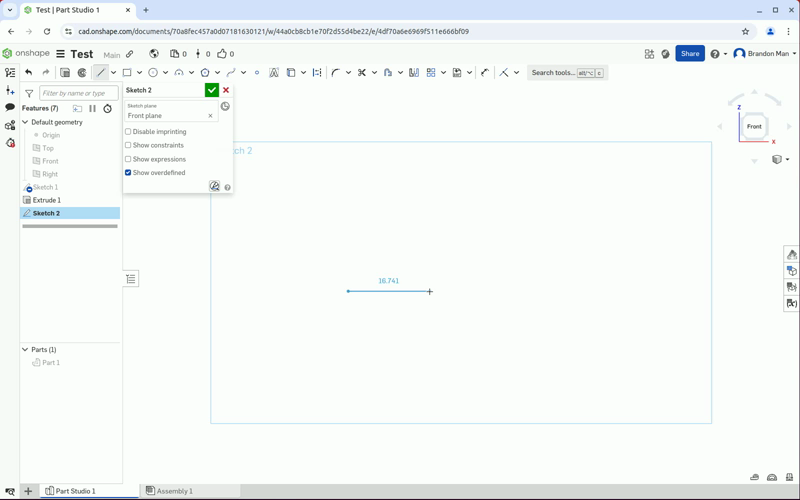
key_down(shift)
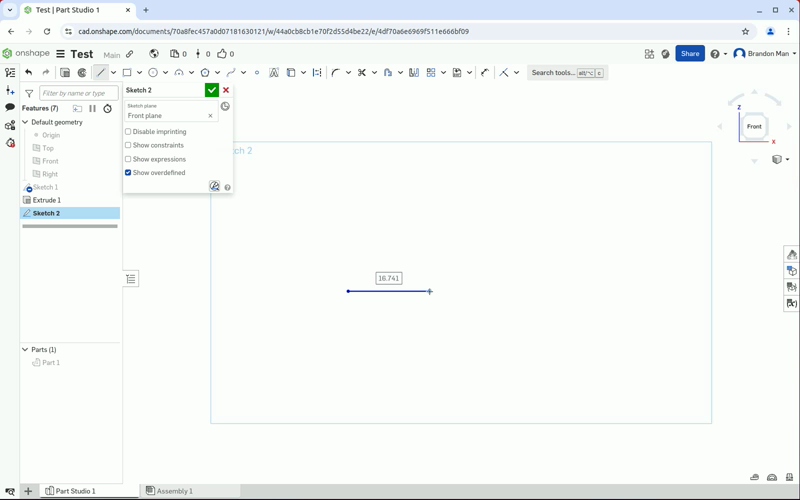
mouse_move(459, 291)
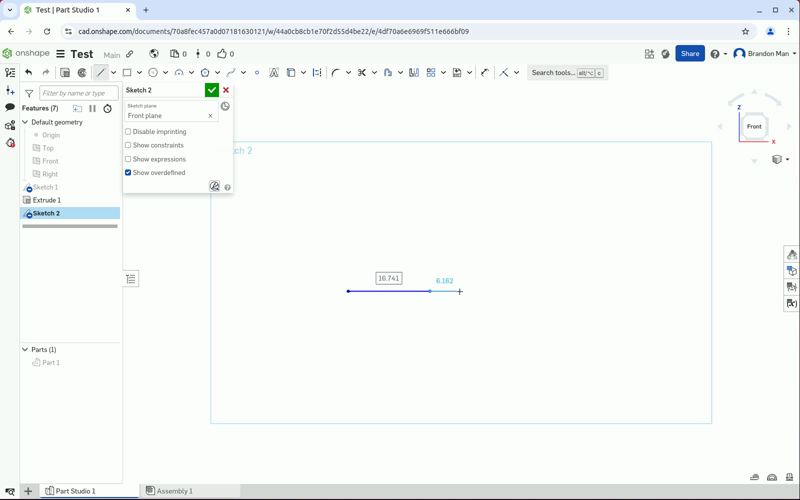
mouse_move(429, 275)
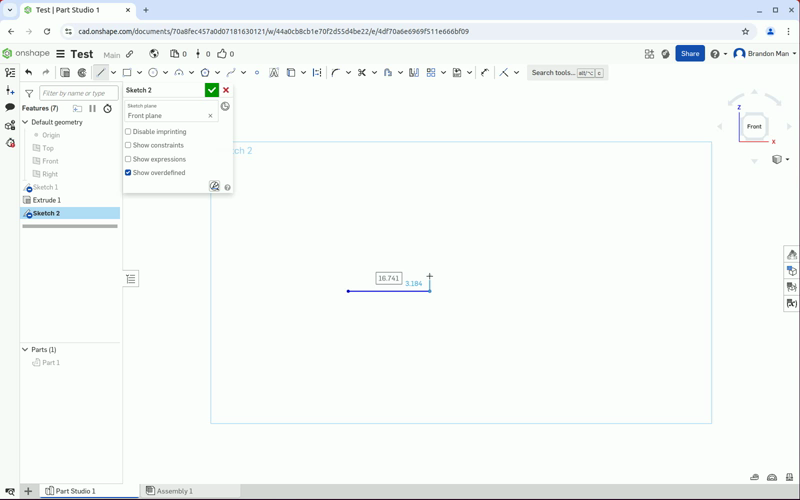
click(429, 275)
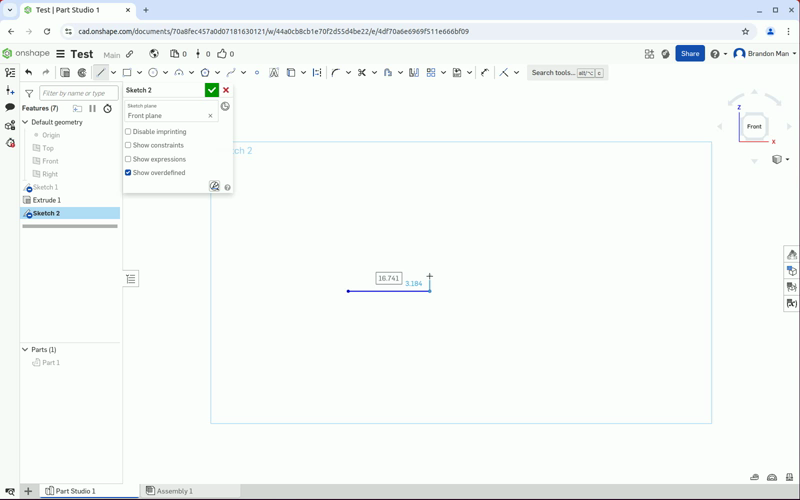
key_up(shift)
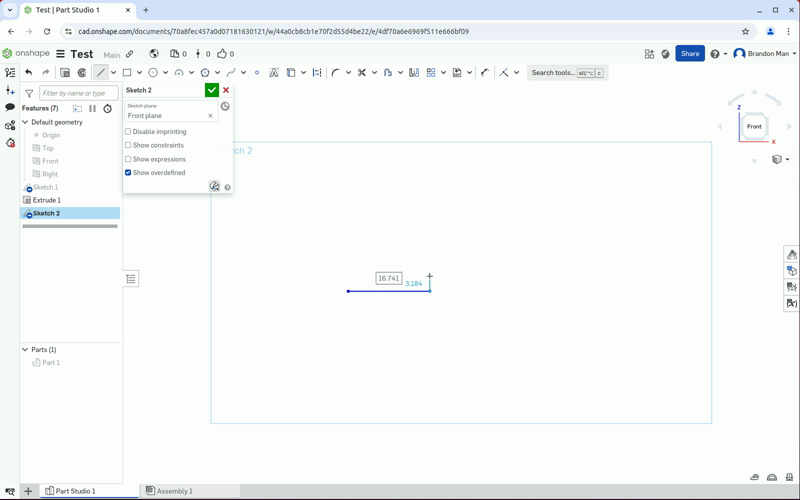
key(esc)
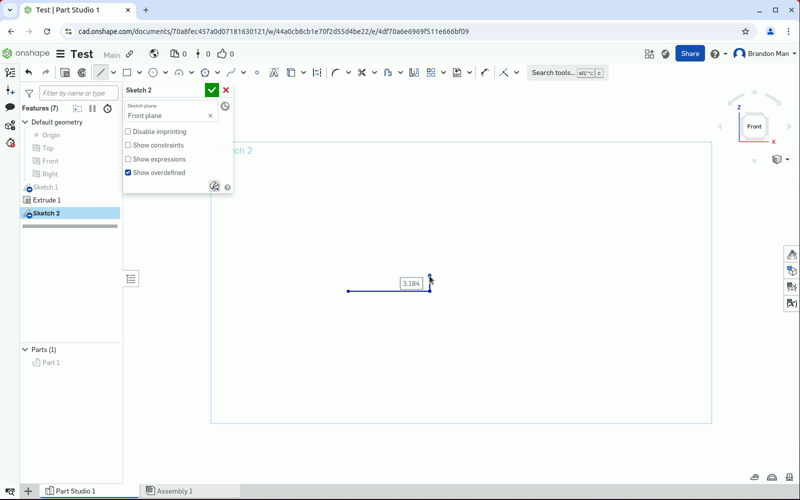
key(a)
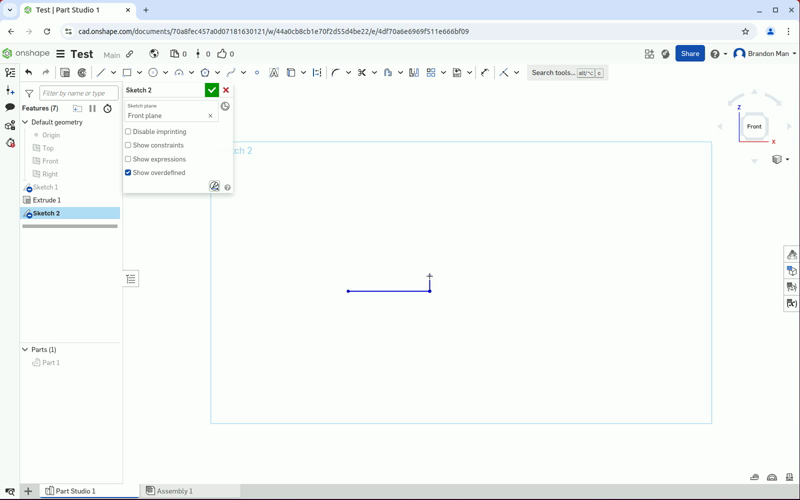
mouse_move(429, 275)
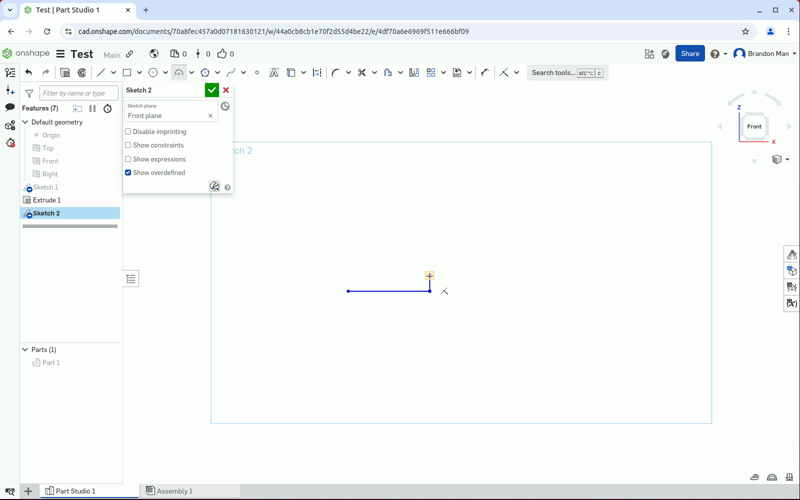
click(429, 275)
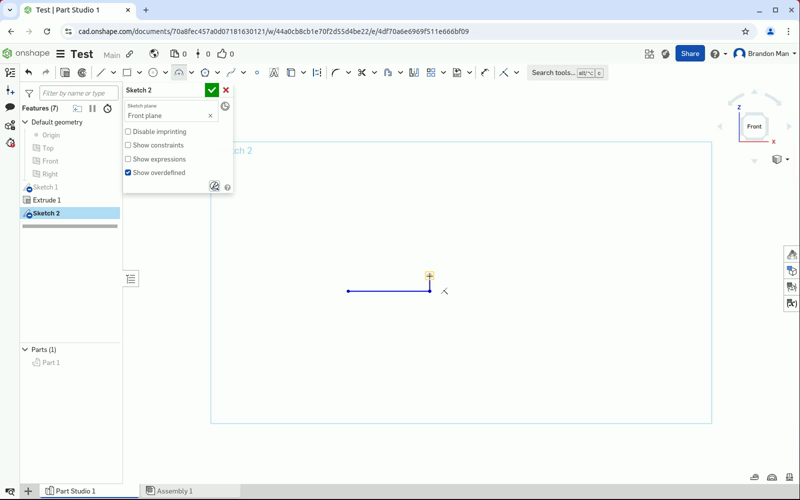
key_down(shift)
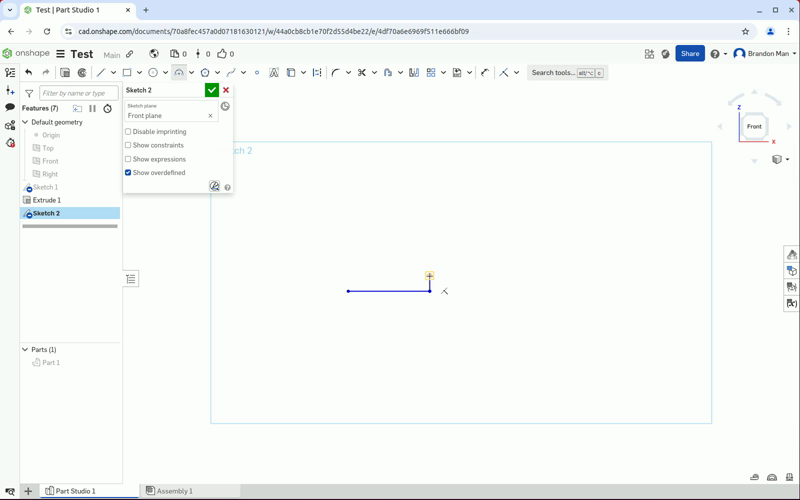
mouse_move(392, 255)
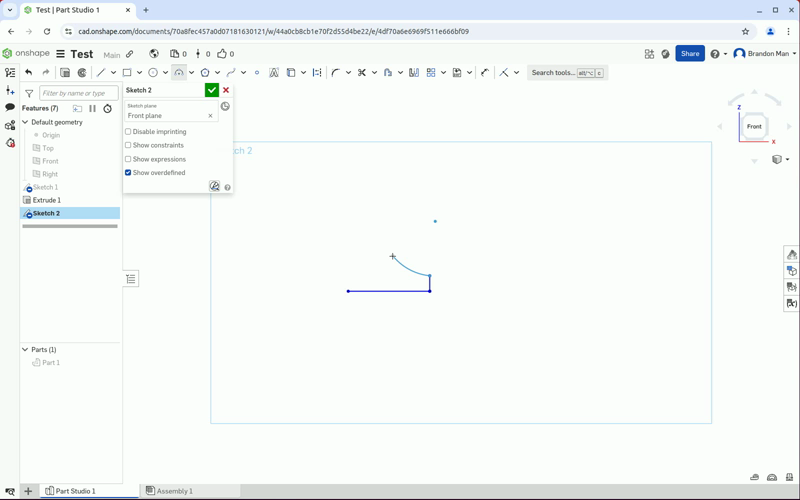
click(392, 255)
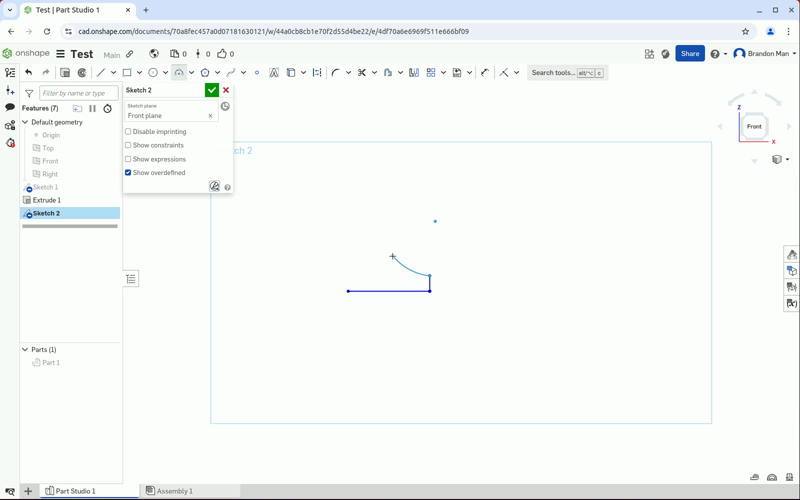
mouse_move(408, 270)
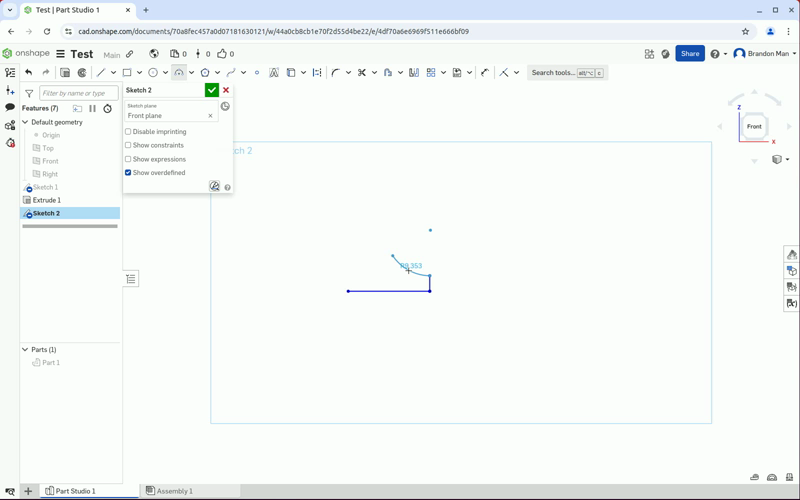
click(408, 270)
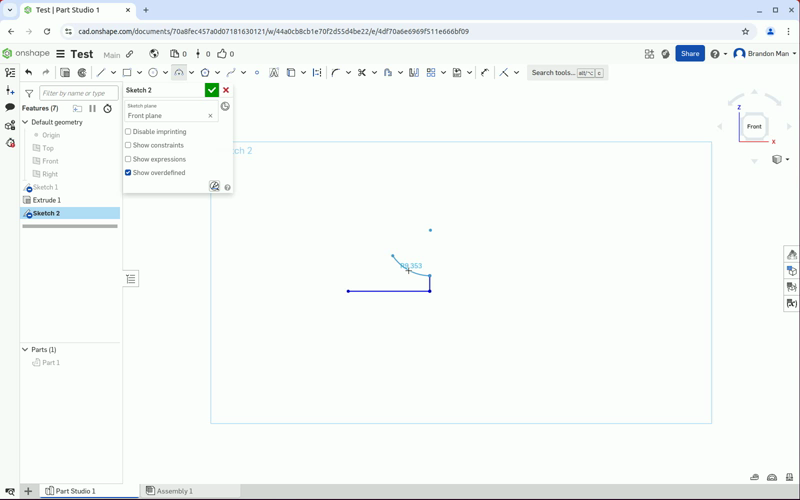
key_up(shift)
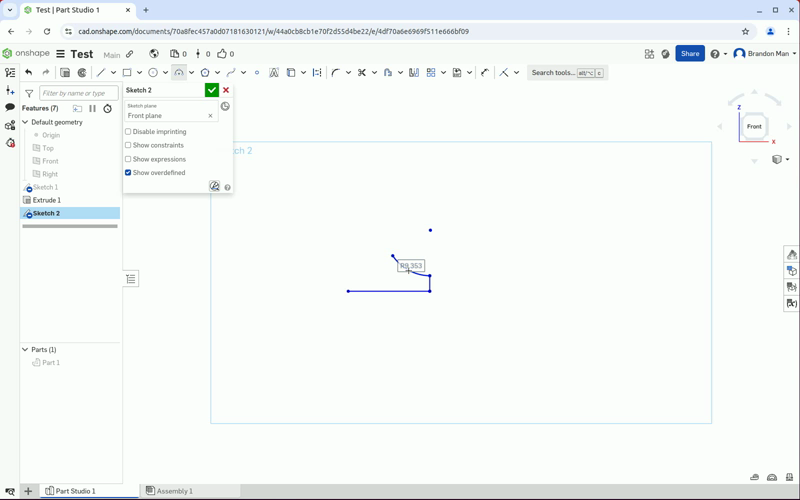
key(esc)
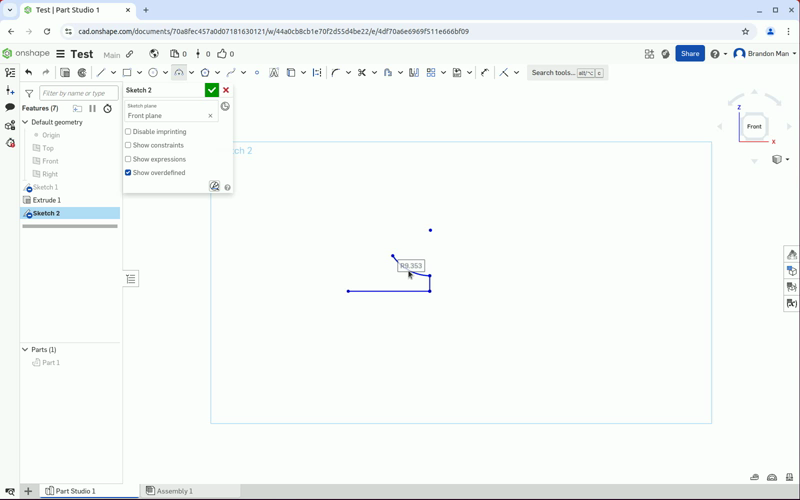
key(l)
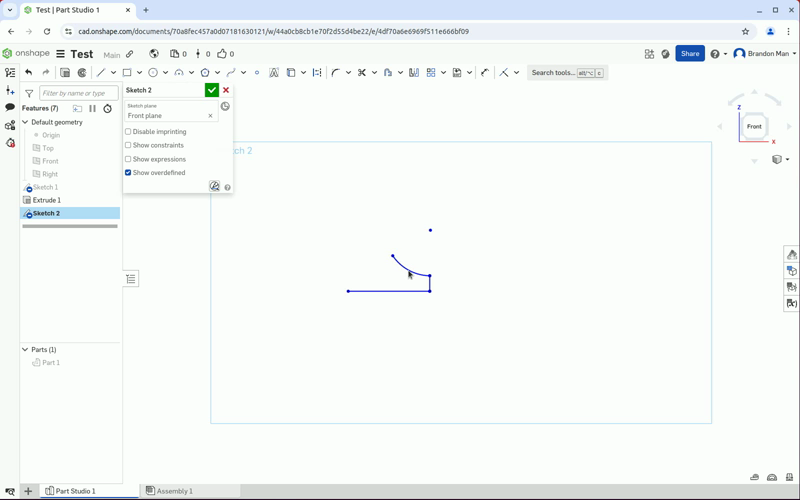
mouse_move(392, 255)
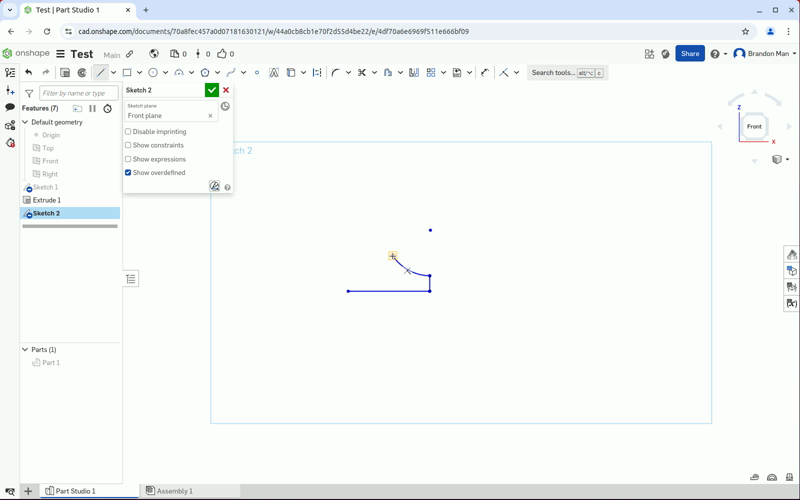
click(392, 255)
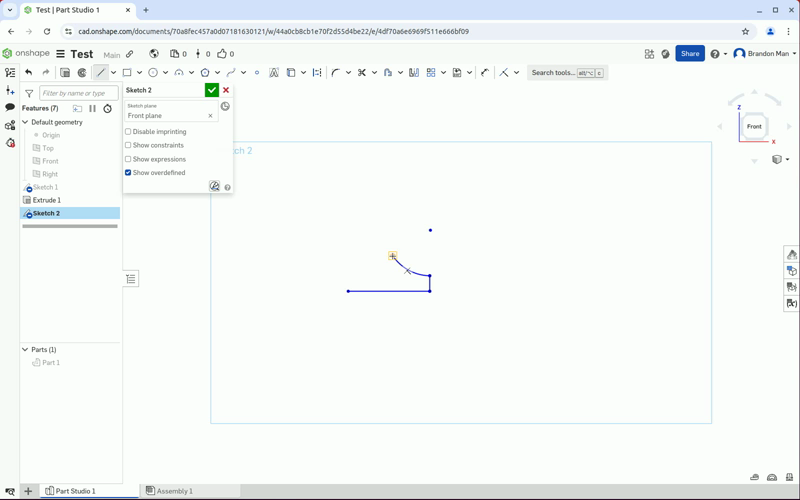
key_down(shift)
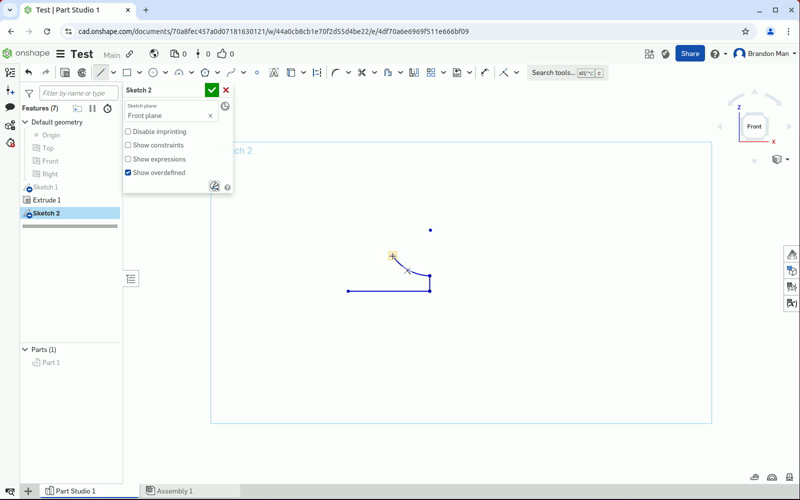
mouse_move(422, 255)
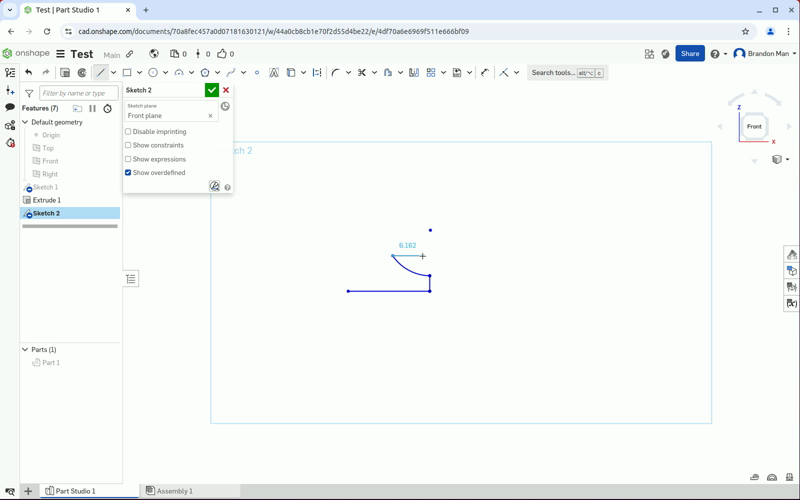
mouse_move(348, 255)
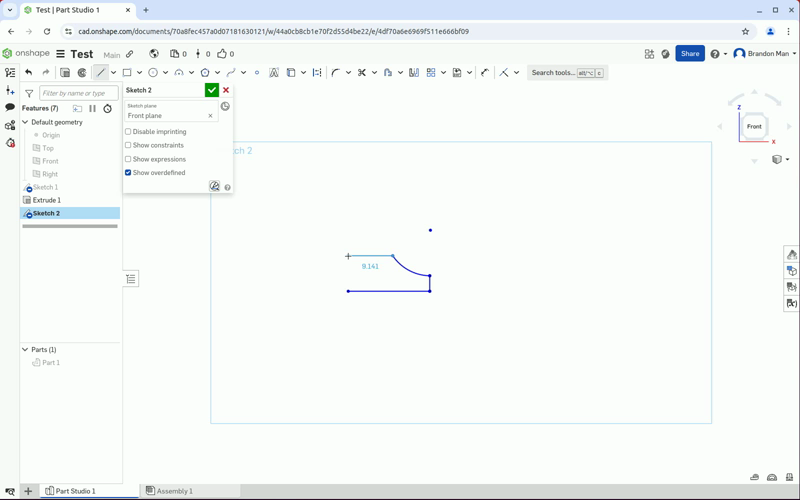
click(348, 255)
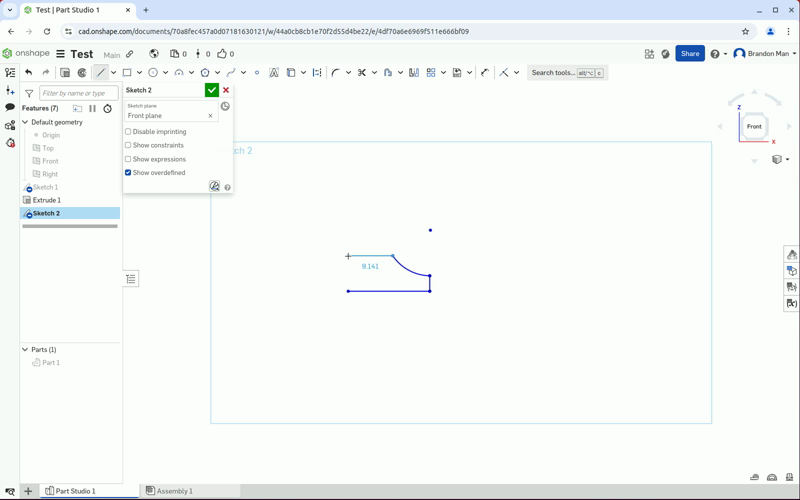
key_up(shift)
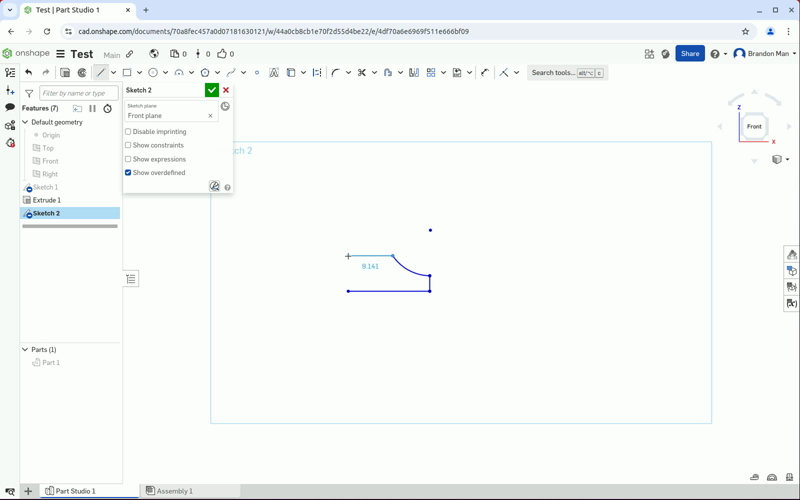
mouse_move(378, 255)
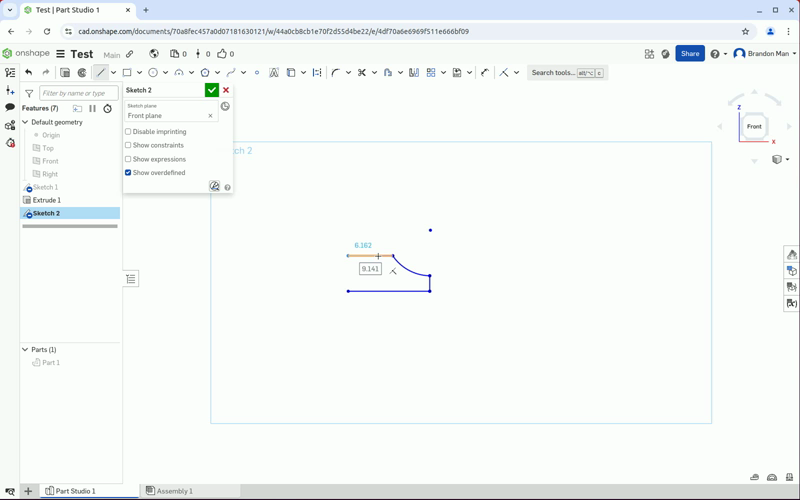
key_down(shift)
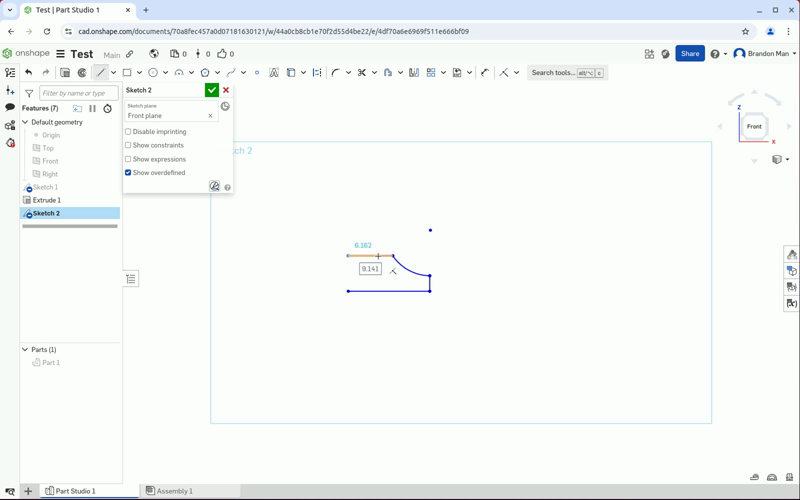
mouse_move(348, 291)
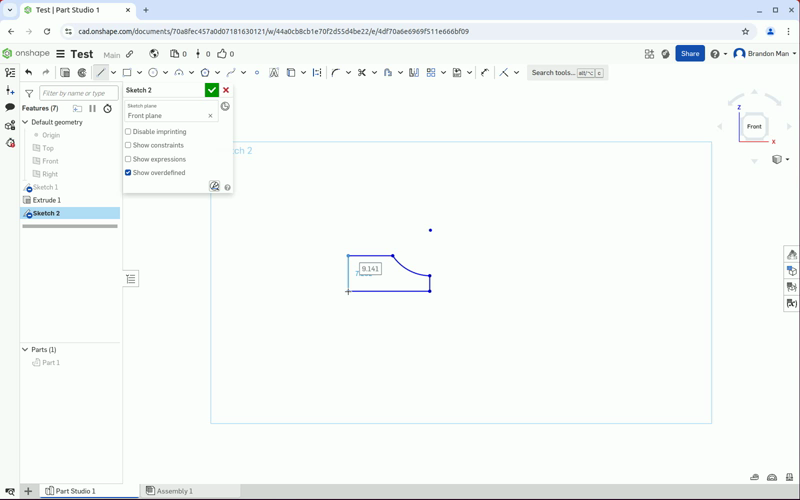
key_up(shift)
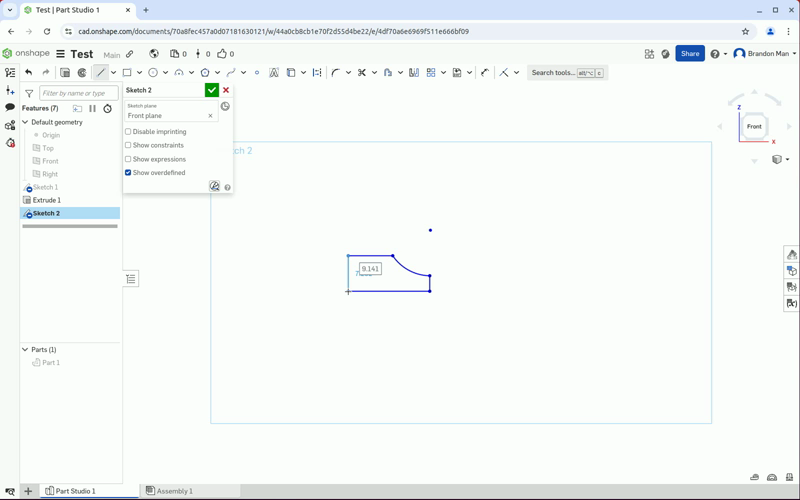
click(348, 291)
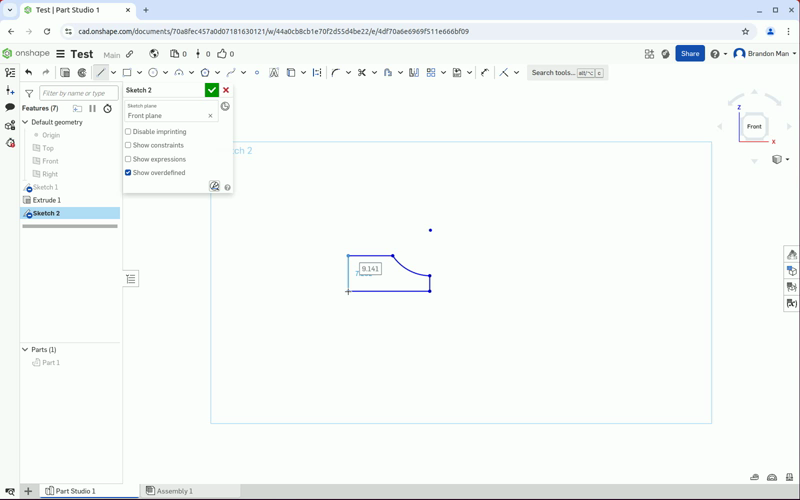
key(esc)
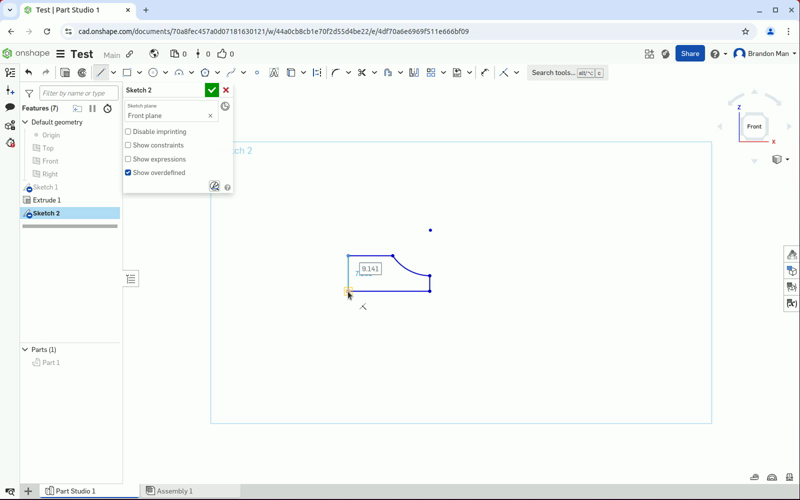
mouse_move(350, 260)
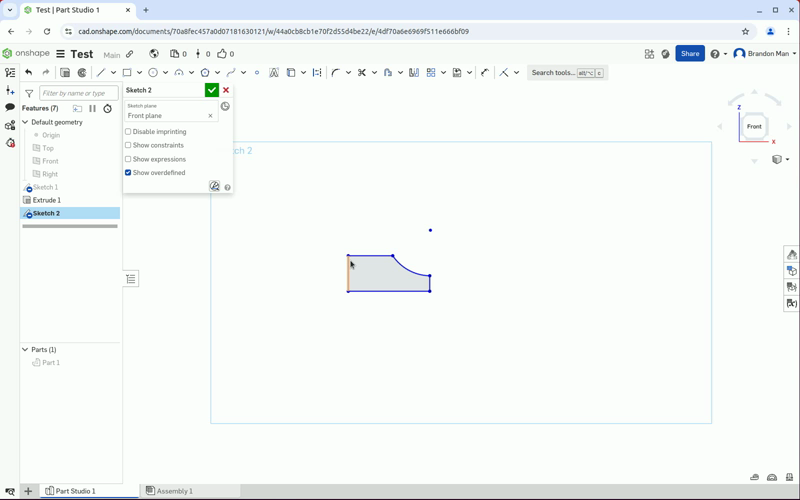
click(350, 260)
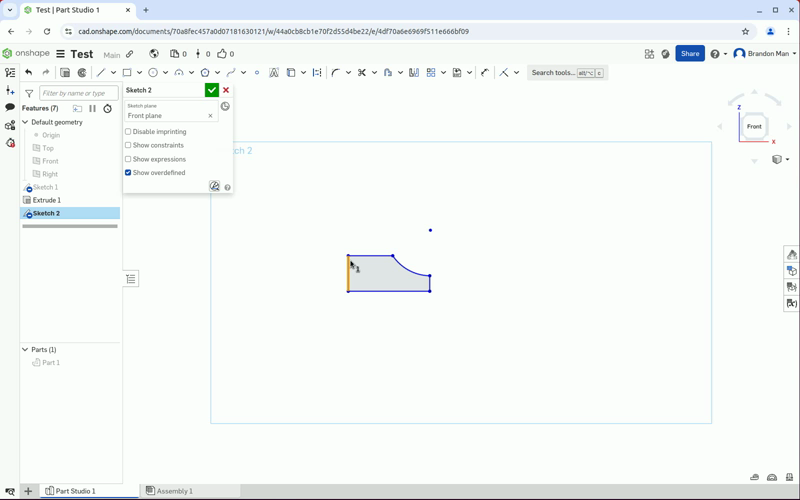
mouse_move(73, 352)
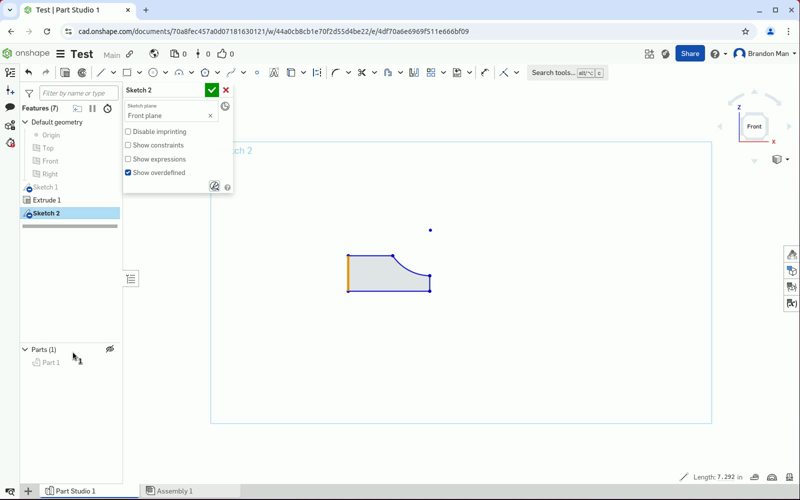
key(shift+y)
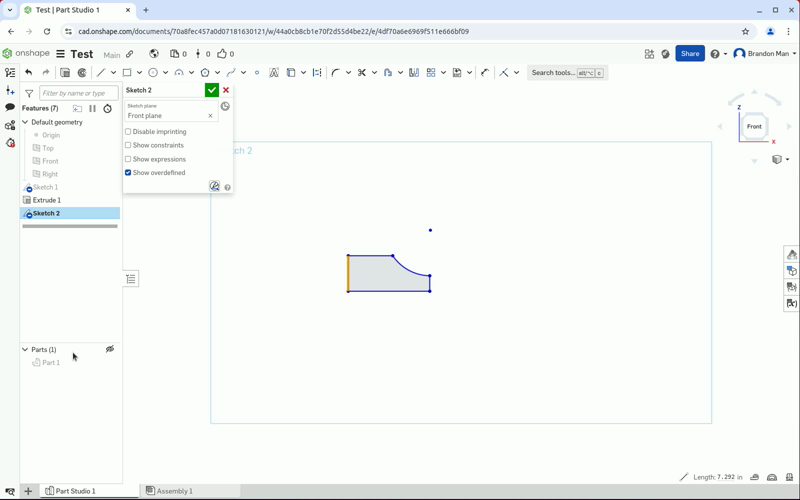
key(shift+e)
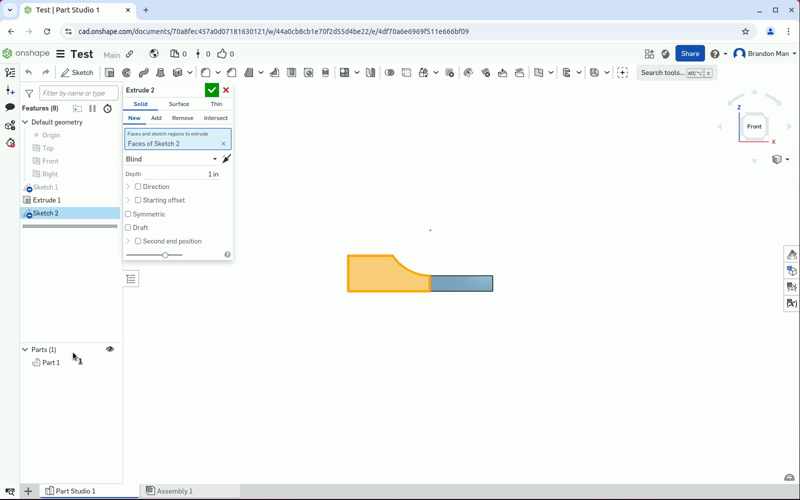
mouse_move(143, 106)
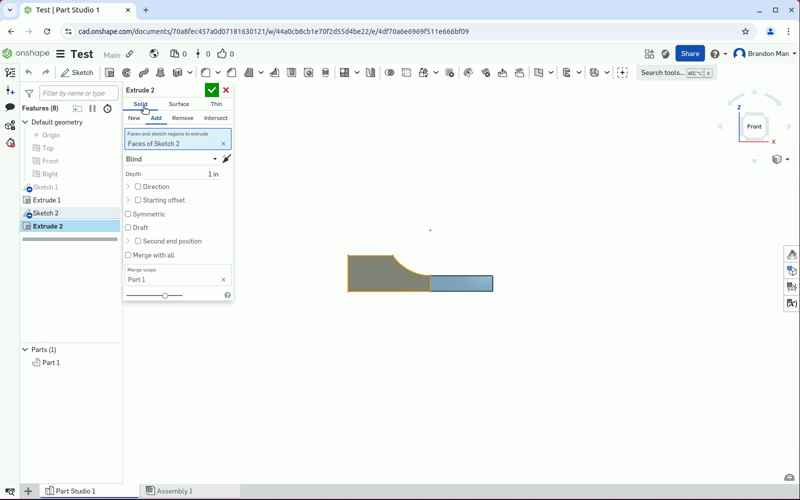
click(143, 106)
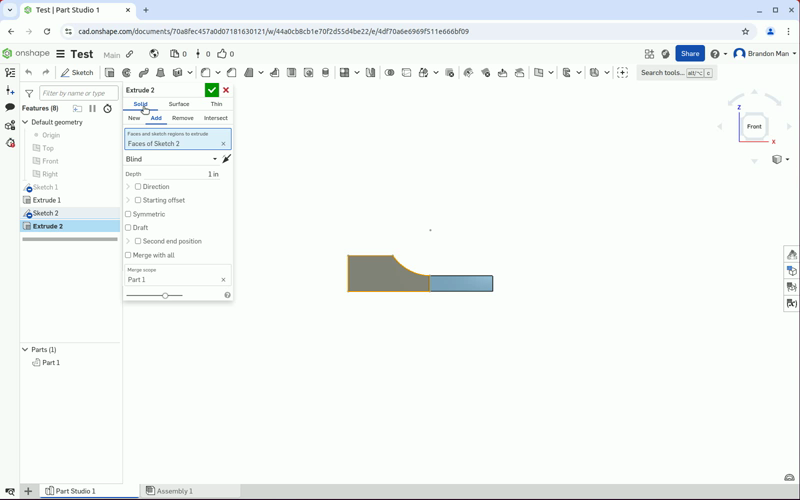
mouse_move(137, 120)
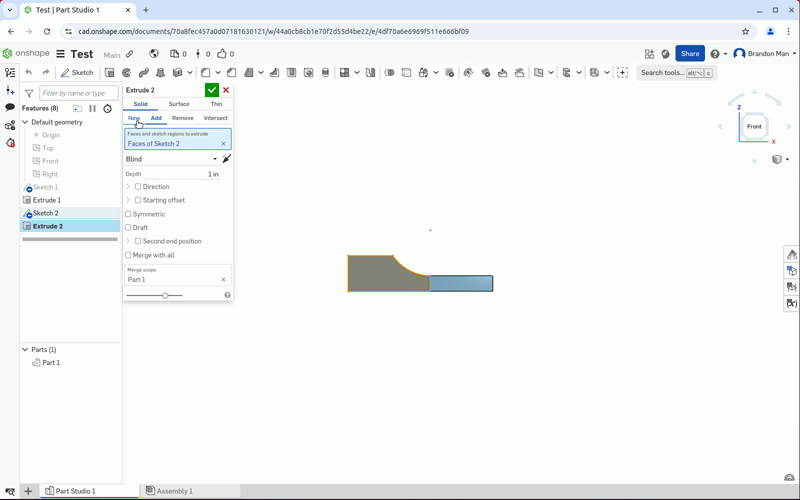
click(137, 120)
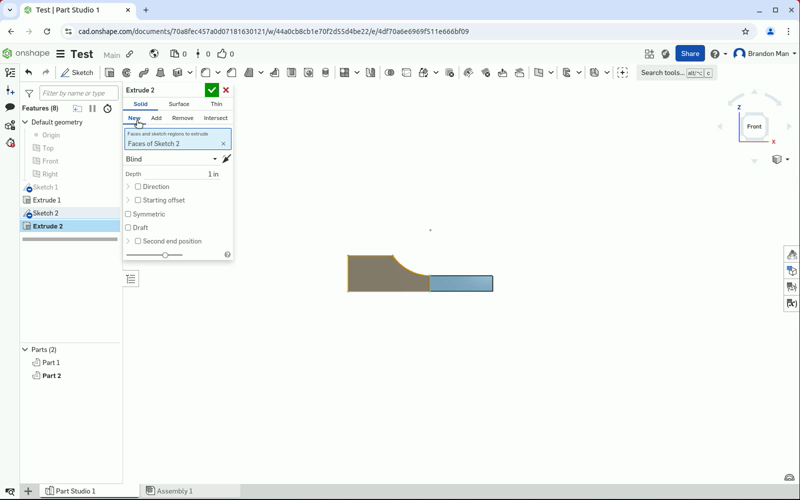
key(tab, 4)
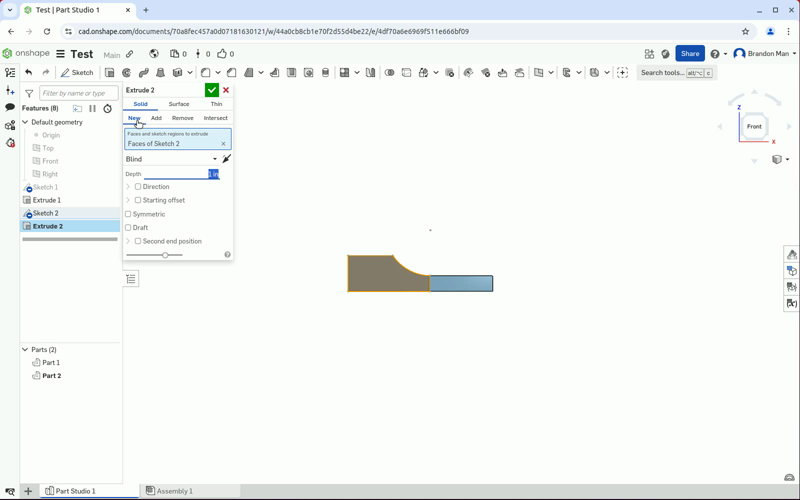
text(13.962)
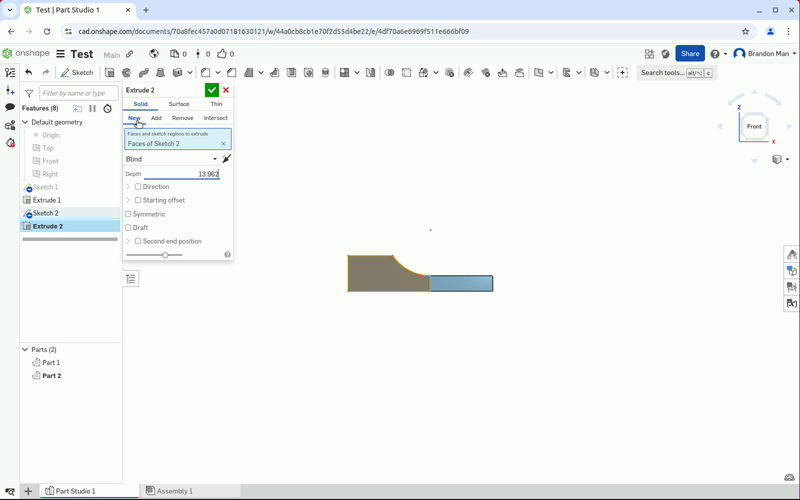
key(tab, 3)
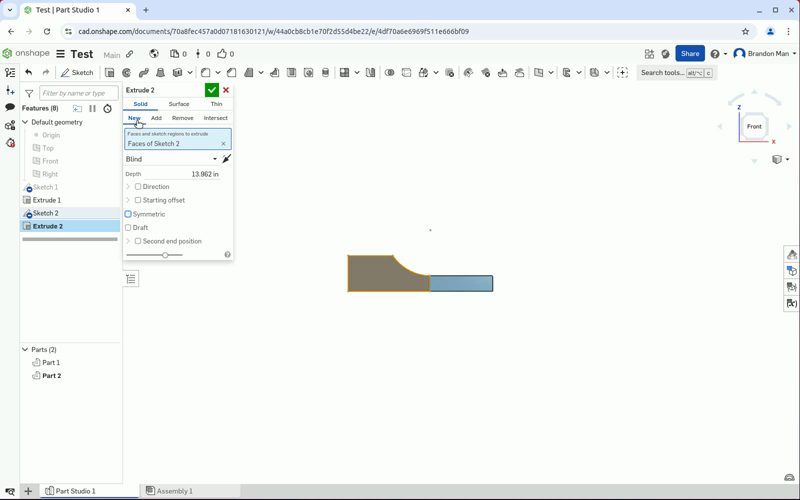
key(space)
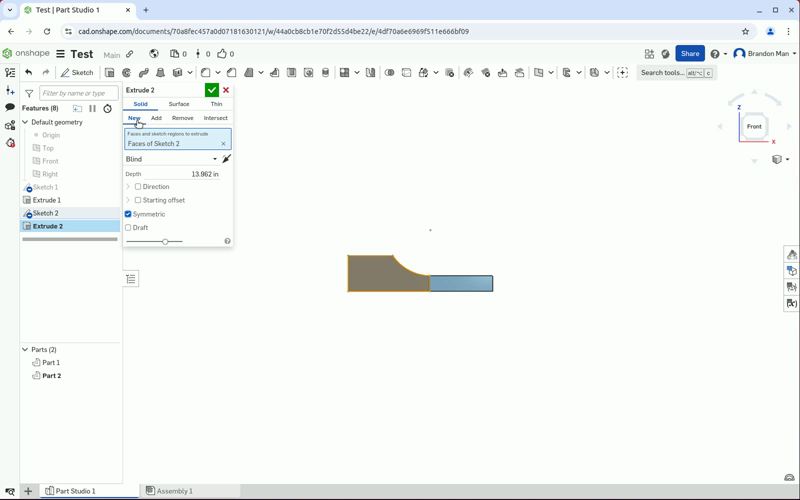
key(enter)
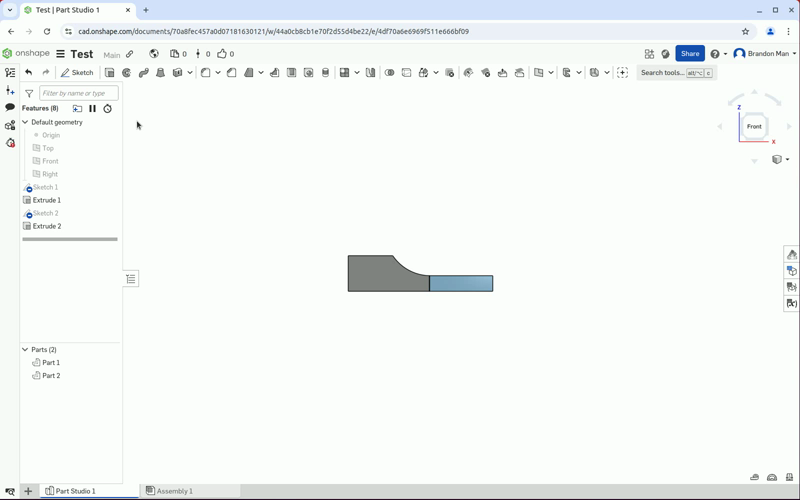
key(shift+h)
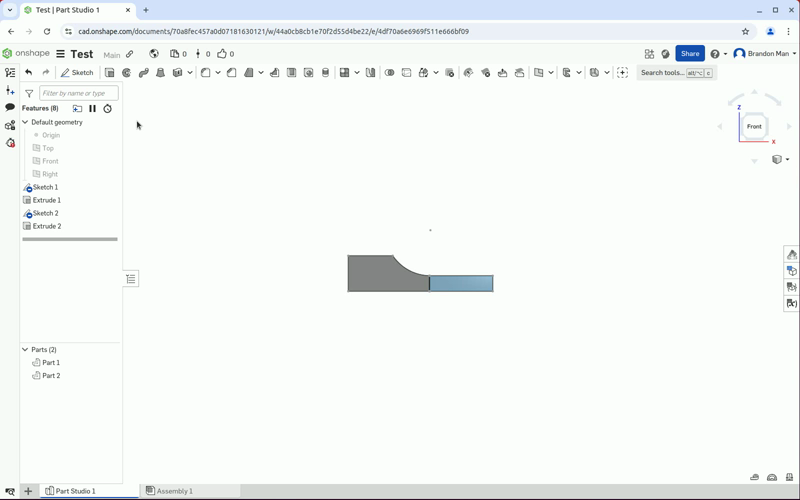
key(shift+h)
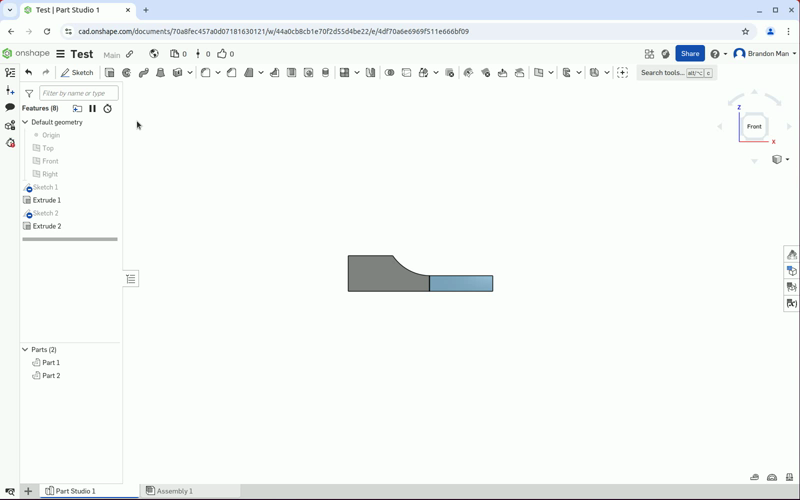
mouse_move(73, 189)
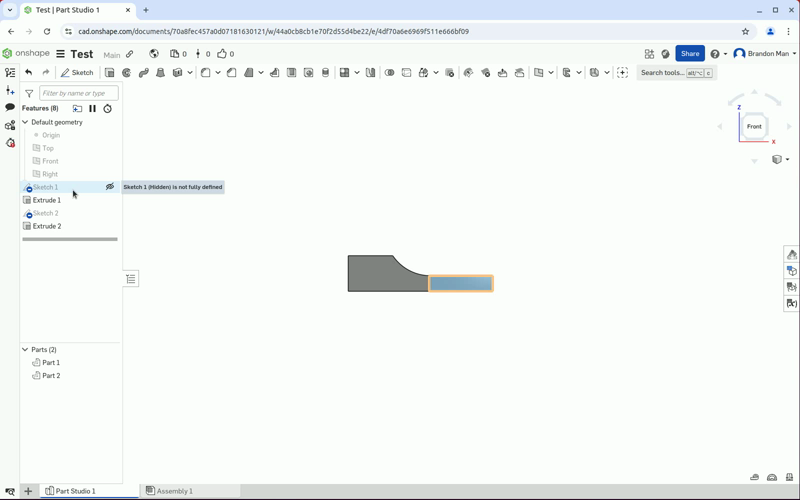
click(73, 189)
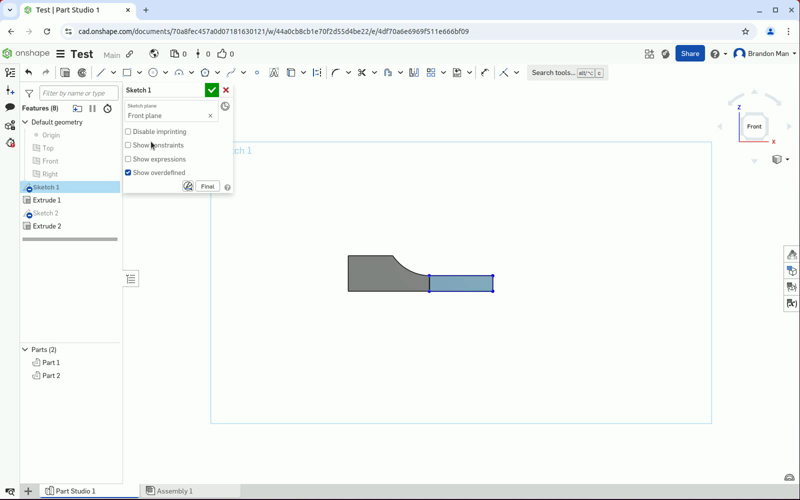
mouse_move(229, 92)
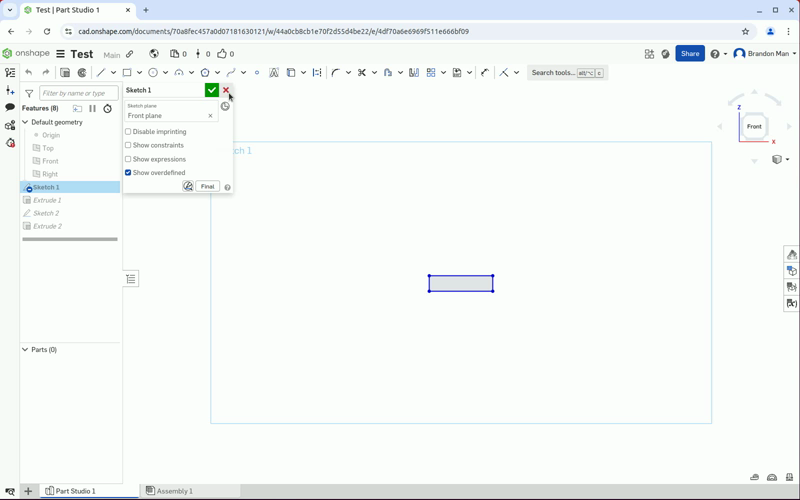
click(229, 92)
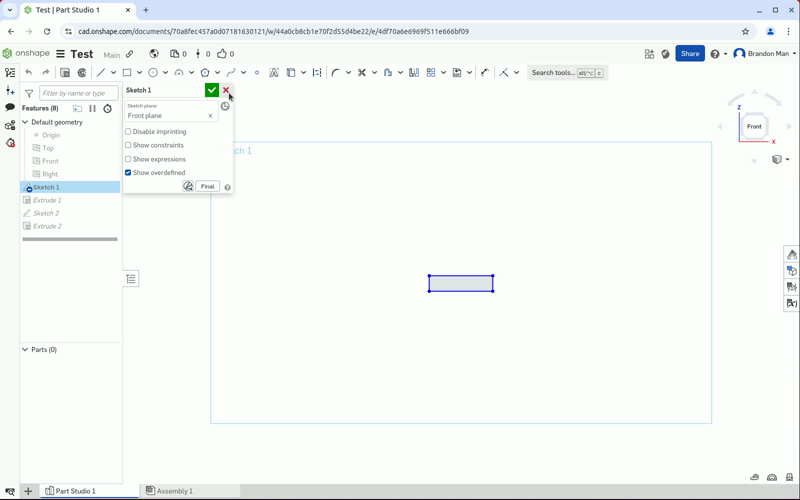
key(shift+s)
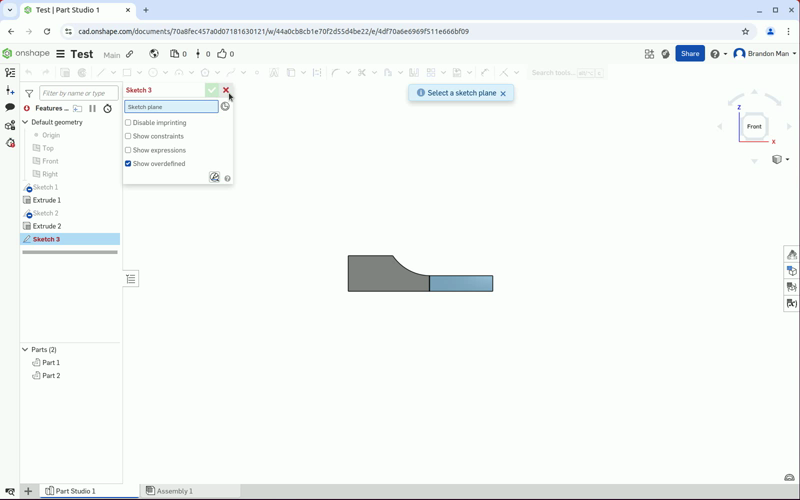
mouse_move(73, 163)
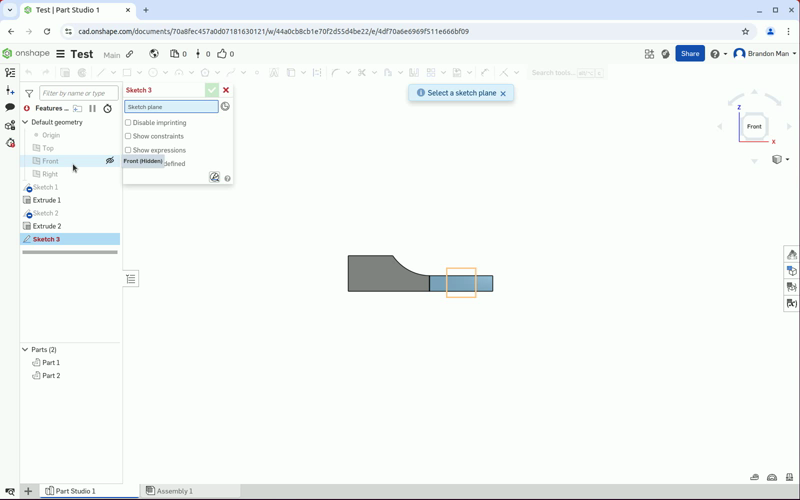
click(73, 163)
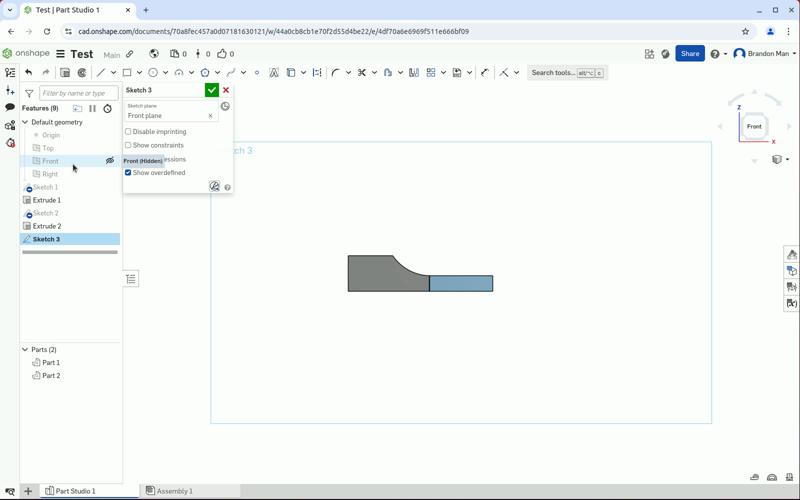
mouse_move(73, 352)
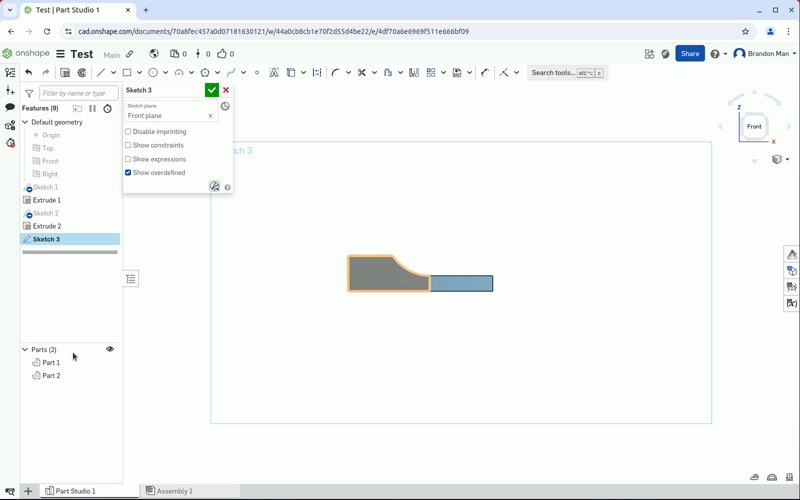
key(y)
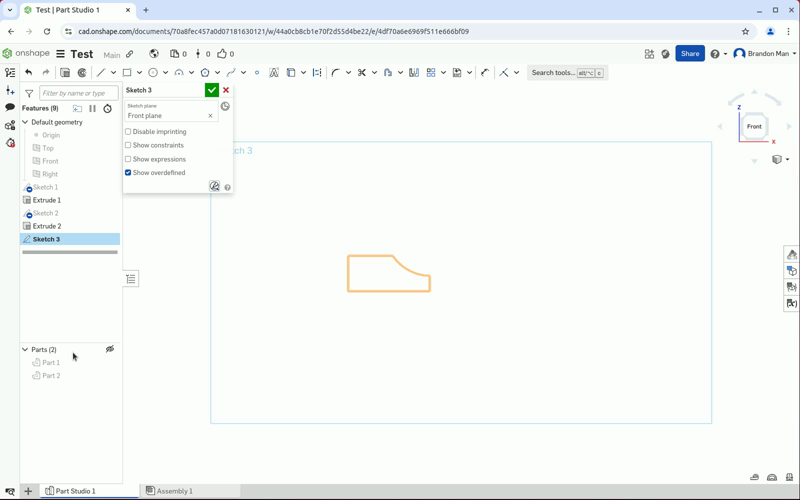
key(l)
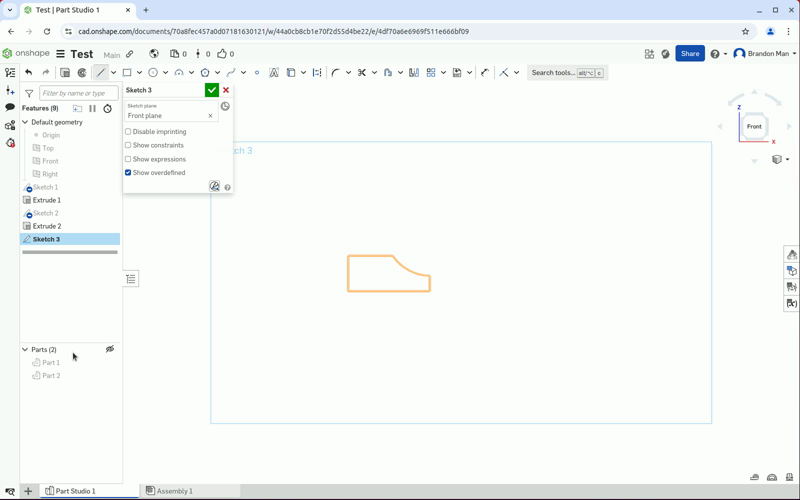
key_down(shift)
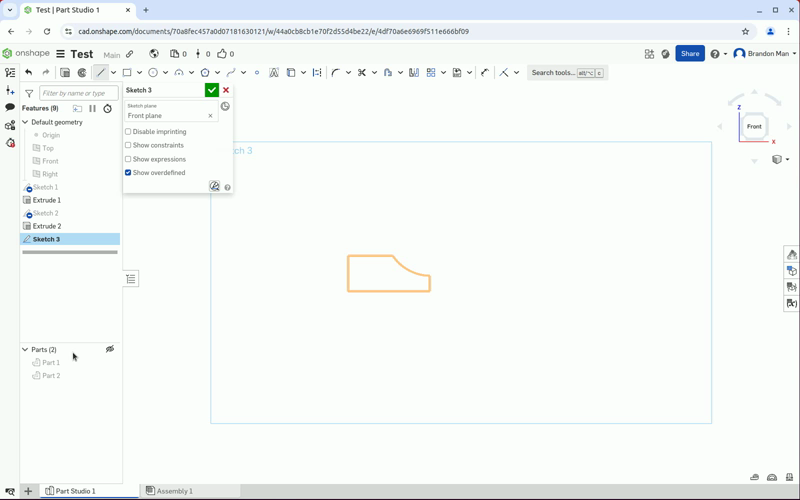
mouse_move(348, 255)
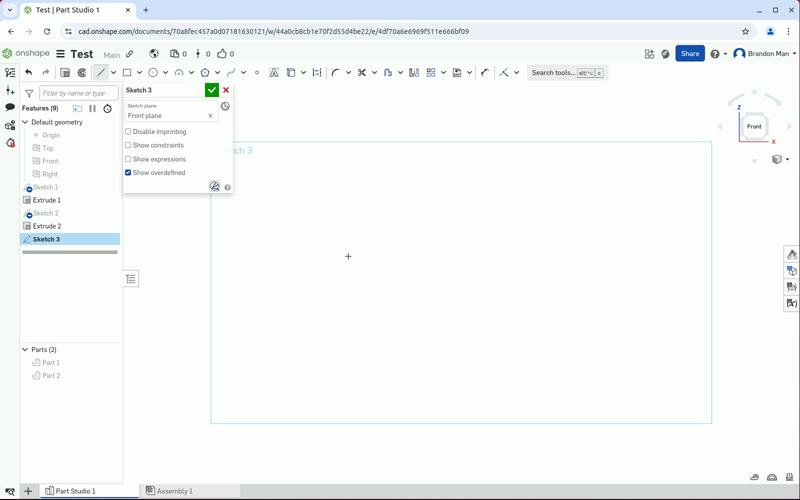
click(348, 255)
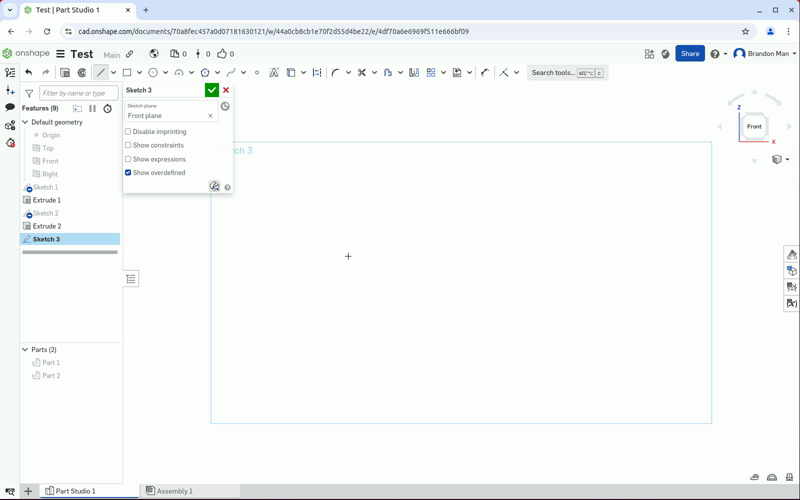
key_up(shift)
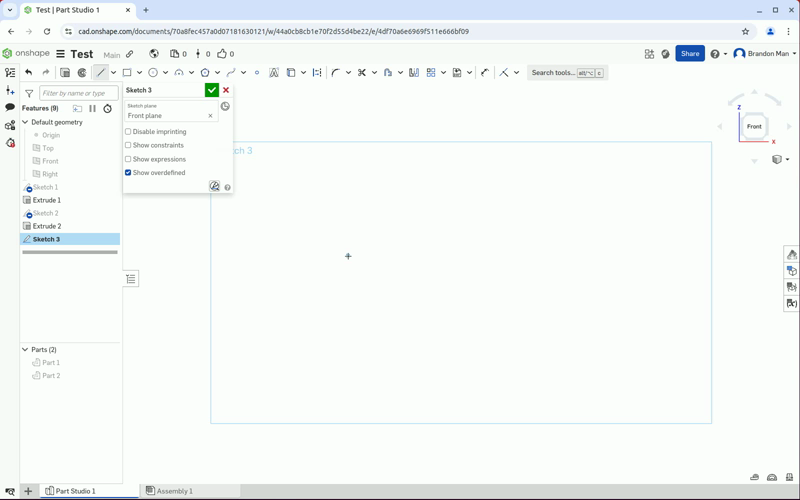
key_down(shift)
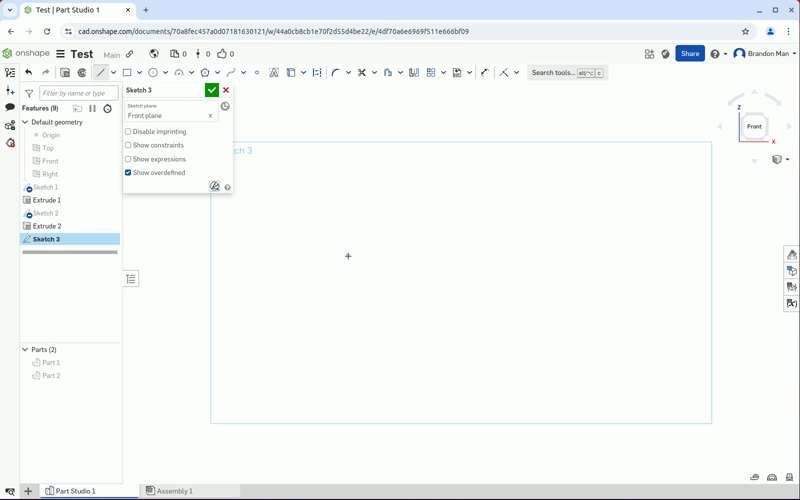
mouse_move(378, 255)
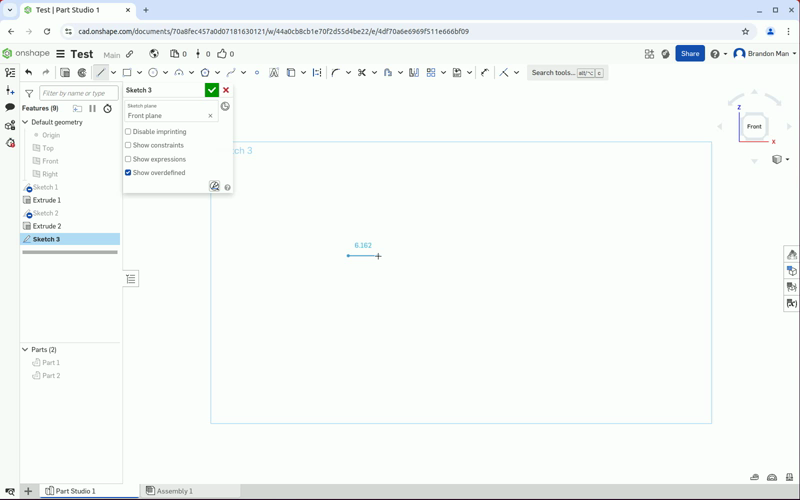
mouse_move(393, 255)
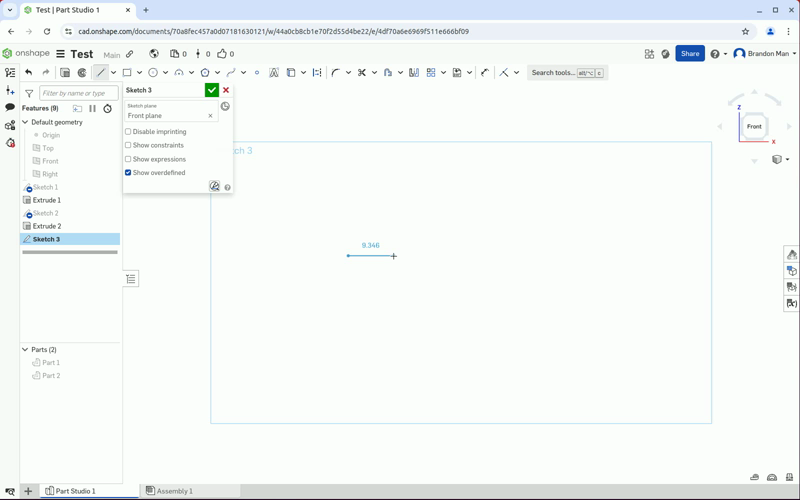
click(393, 255)
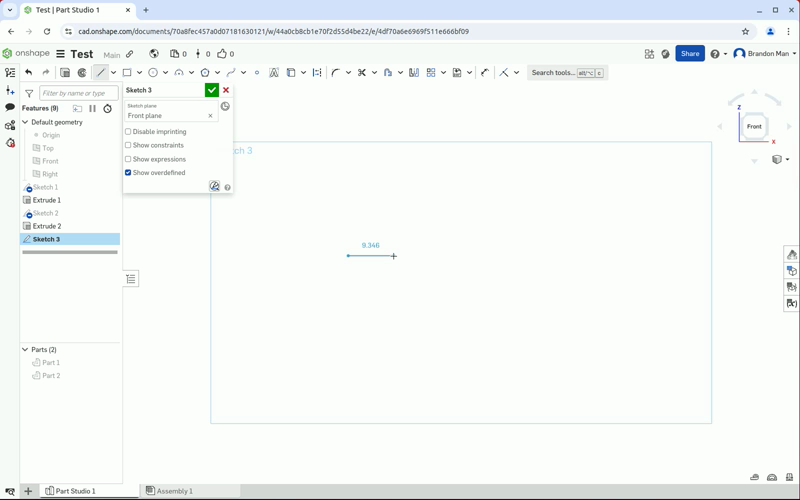
key_up(shift)
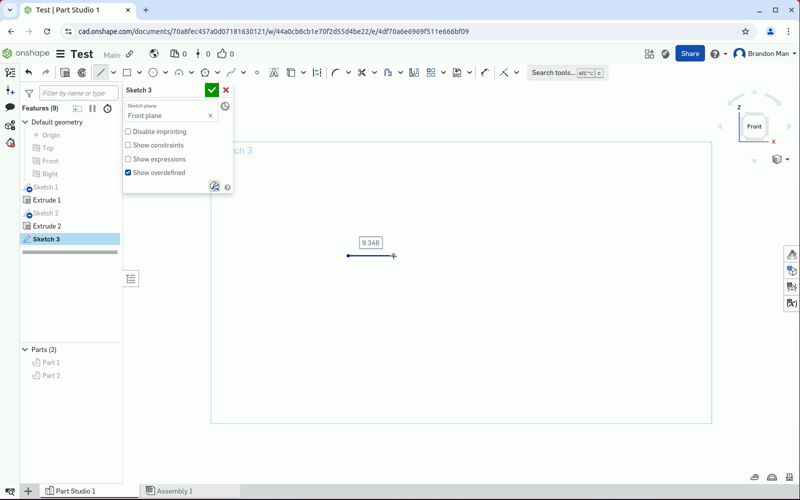
key_down(shift)
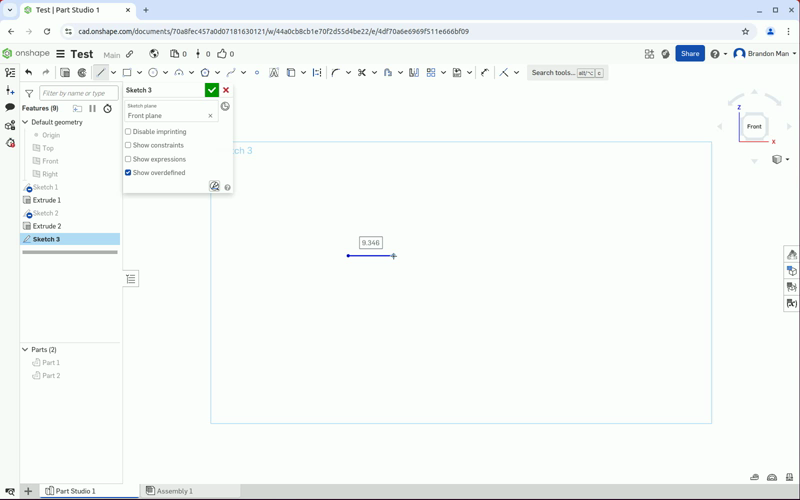
mouse_move(423, 255)
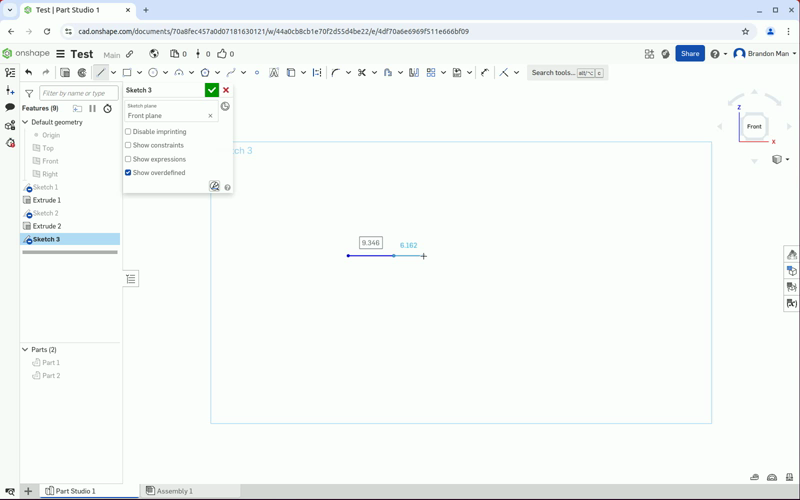
mouse_move(393, 240)
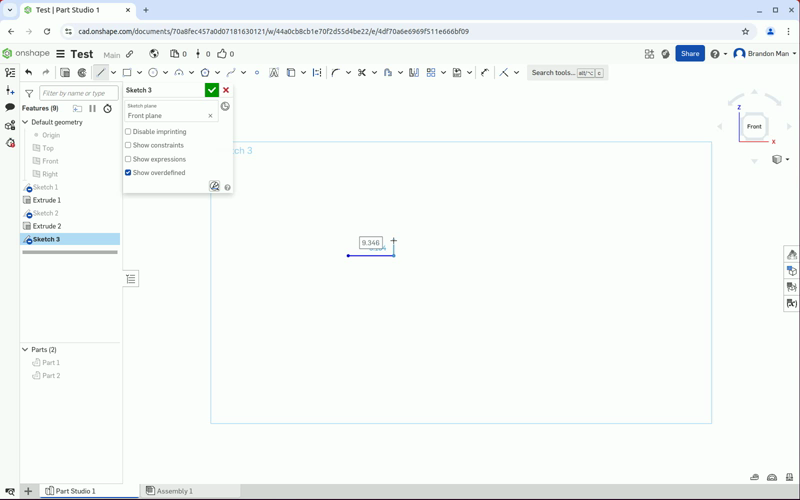
click(393, 240)
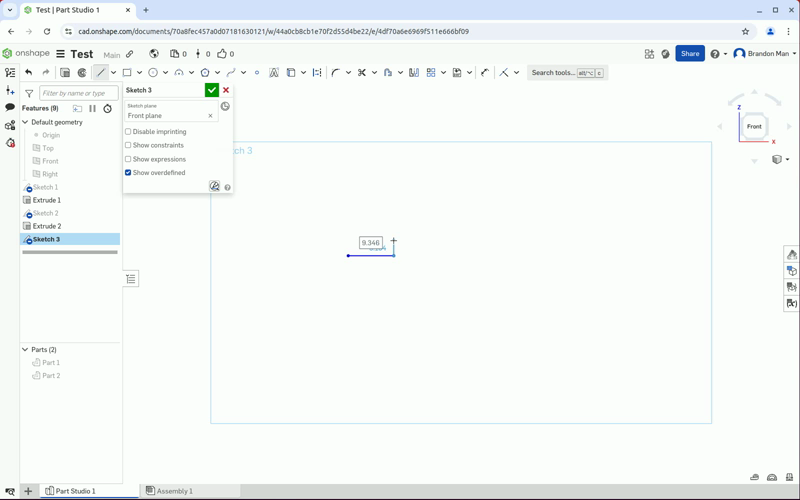
key_up(shift)
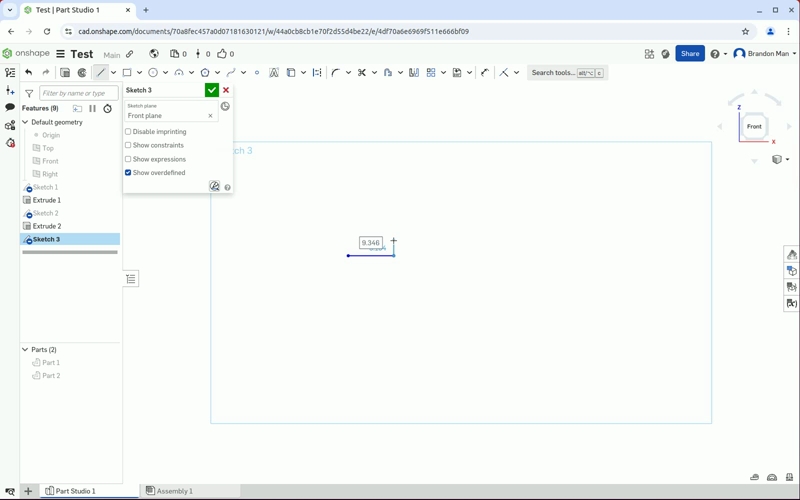
key_down(shift)
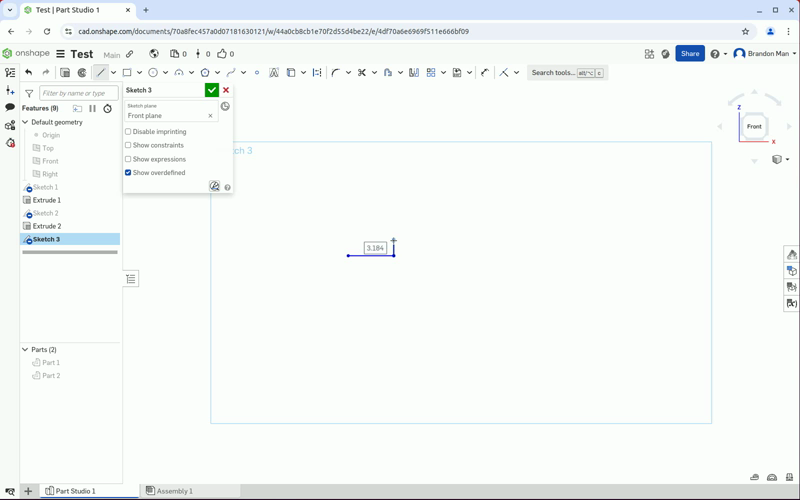
mouse_move(423, 240)
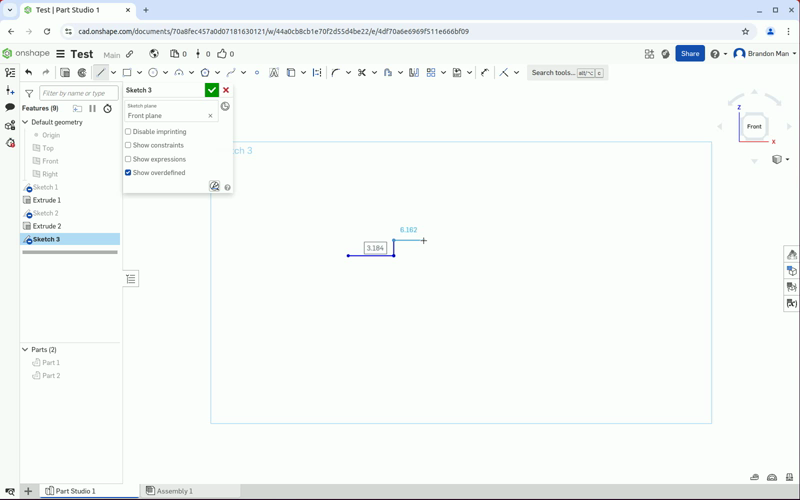
mouse_move(348, 240)
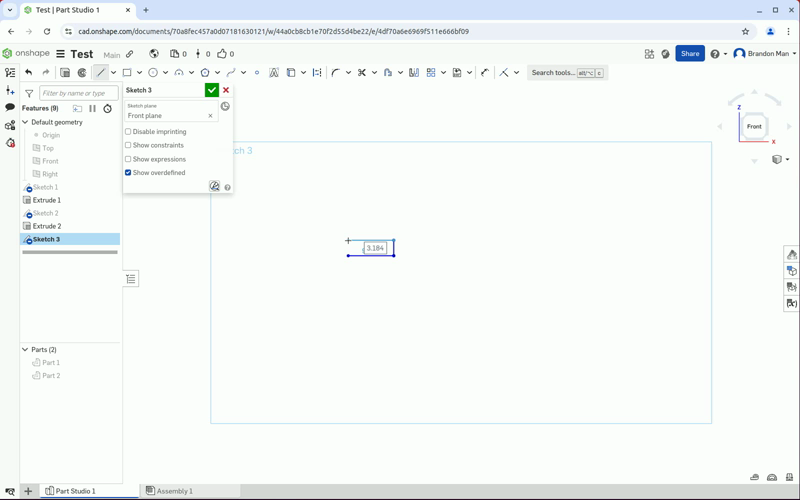
click(348, 240)
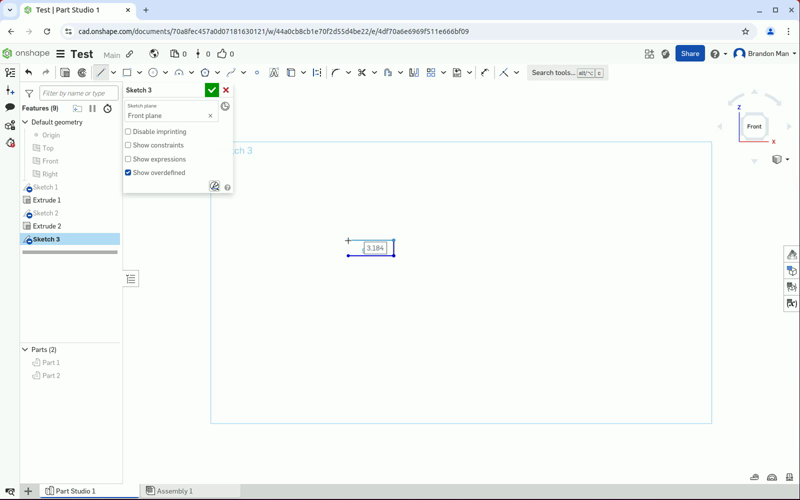
key_up(shift)
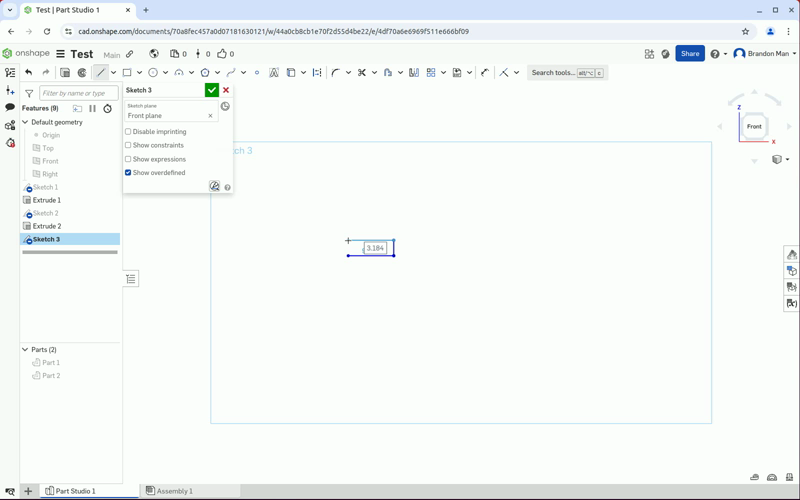
mouse_move(378, 240)
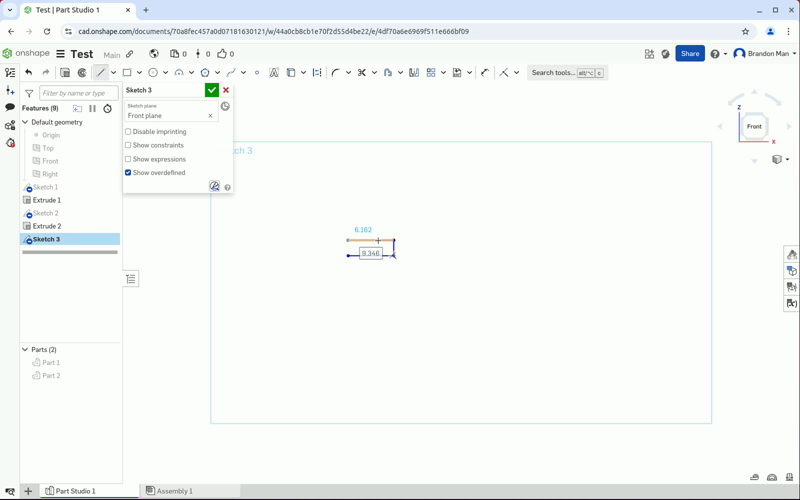
key_down(shift)
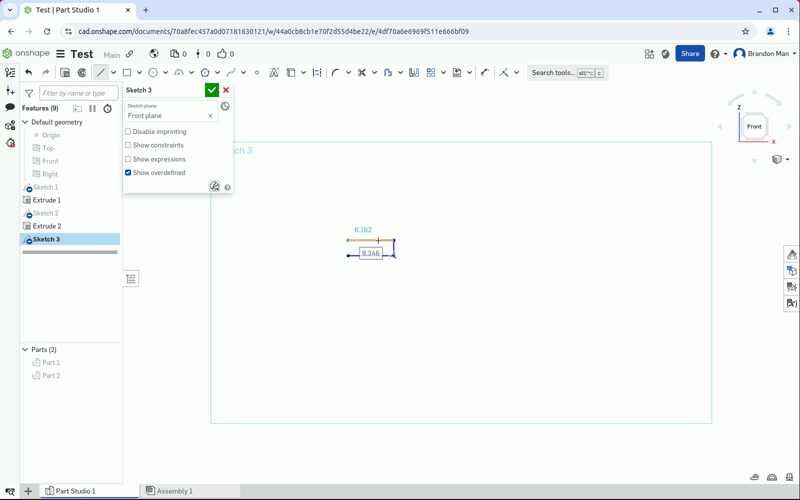
mouse_move(348, 255)
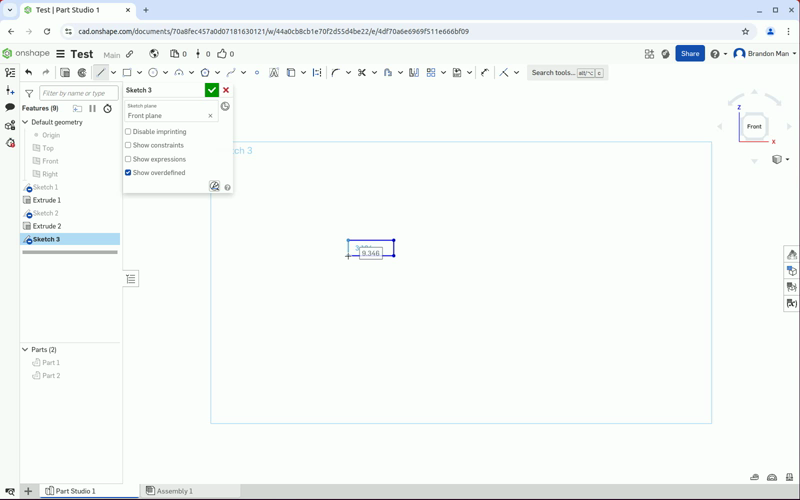
key_up(shift)
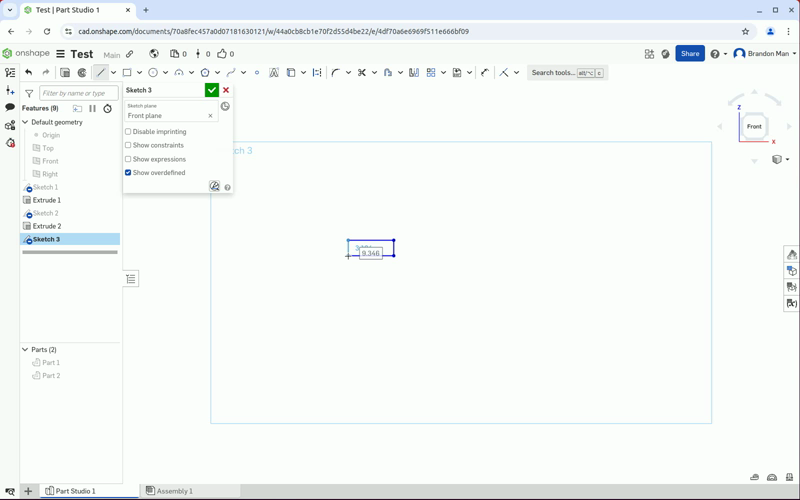
click(348, 255)
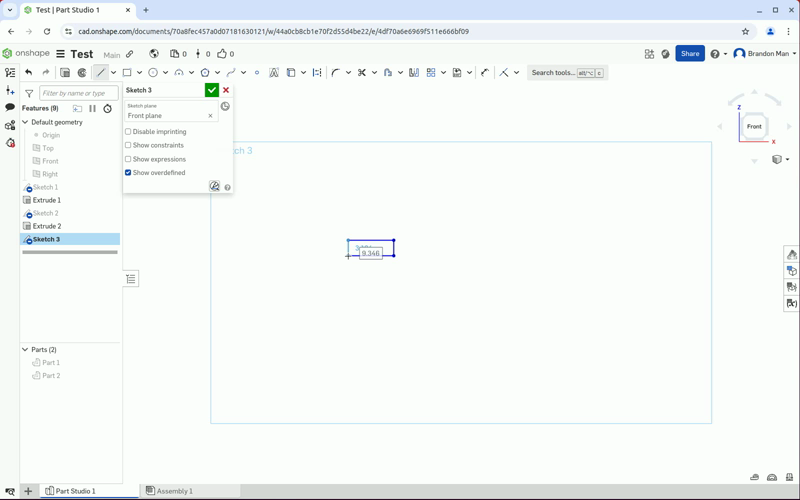
key(esc)
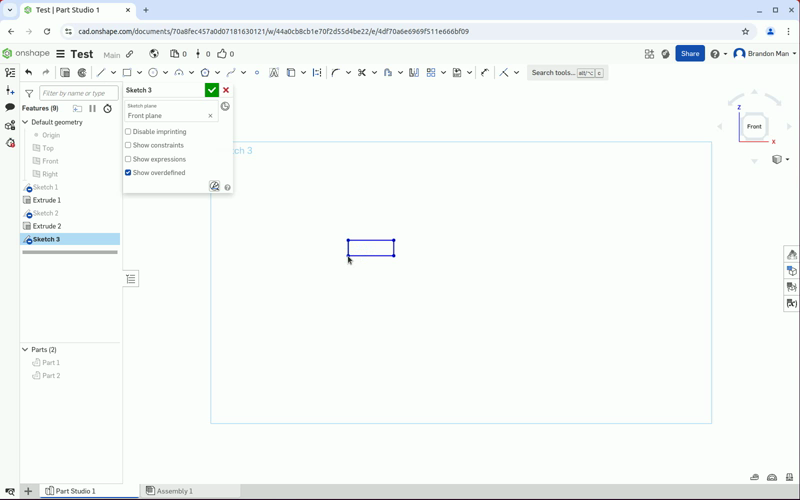
mouse_move(363, 252)
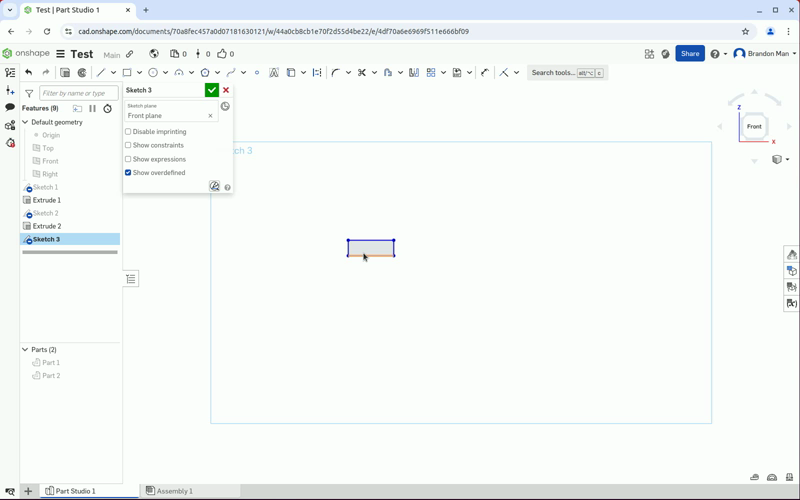
scroll(6)
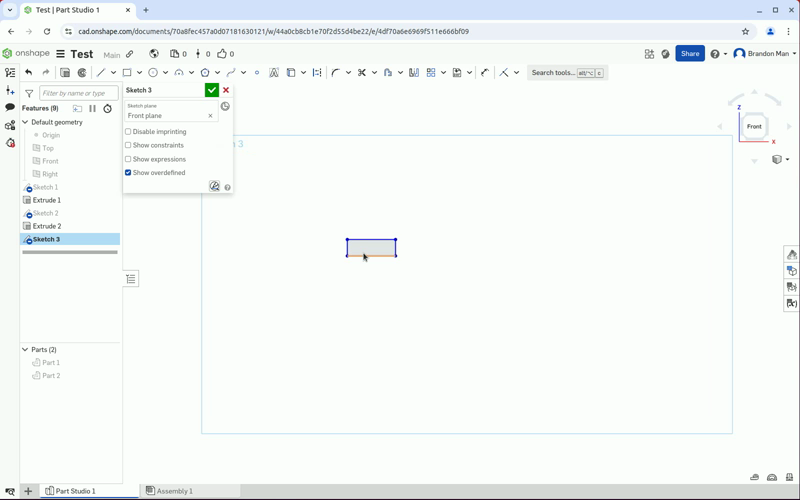
scroll(6)
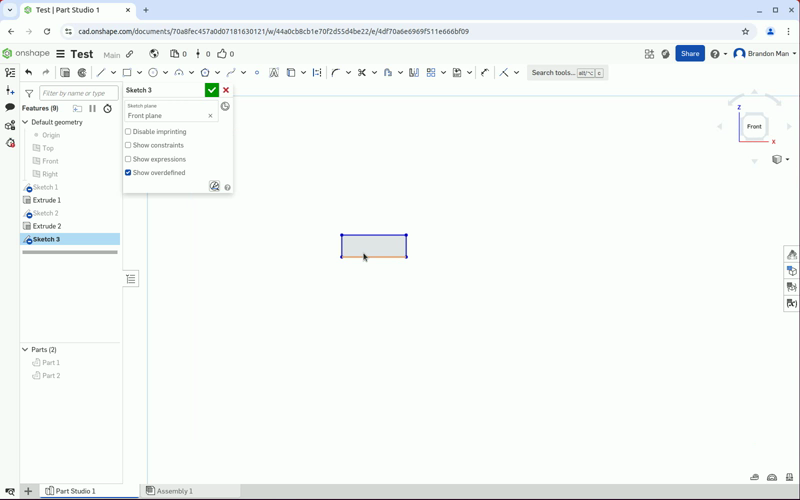
scroll(6)
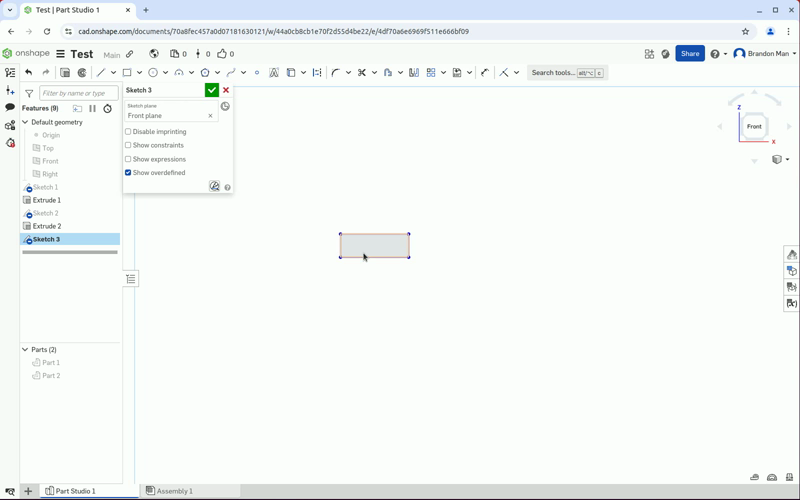
scroll(6)
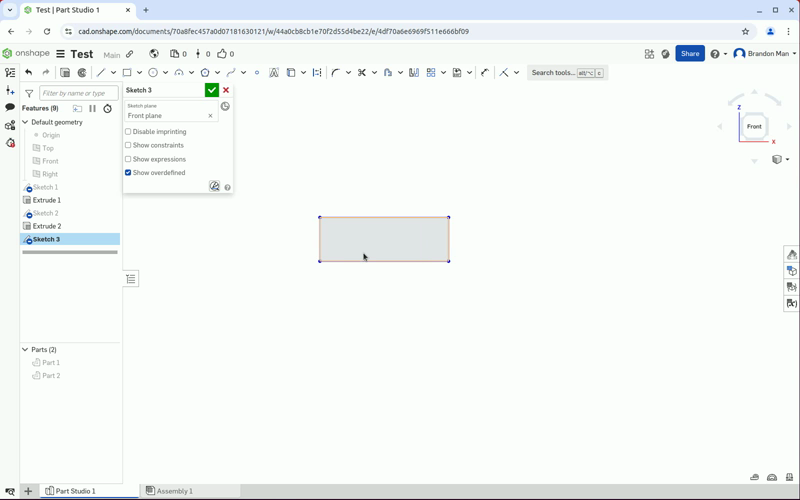
scroll(6)
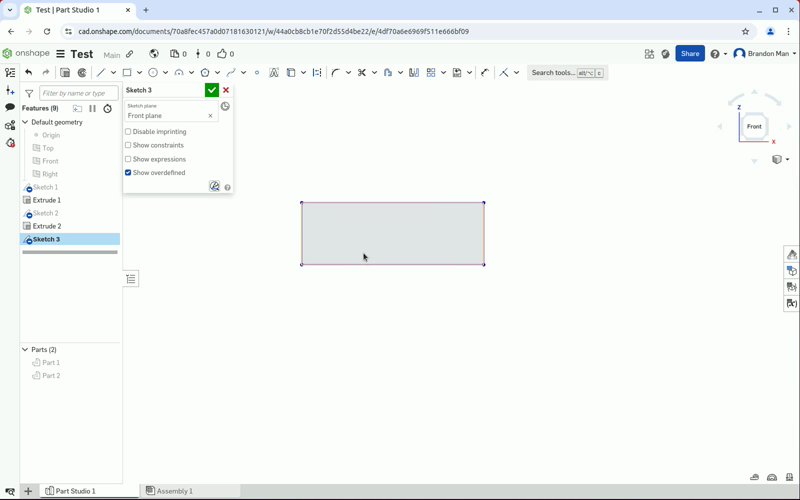
scroll(6)
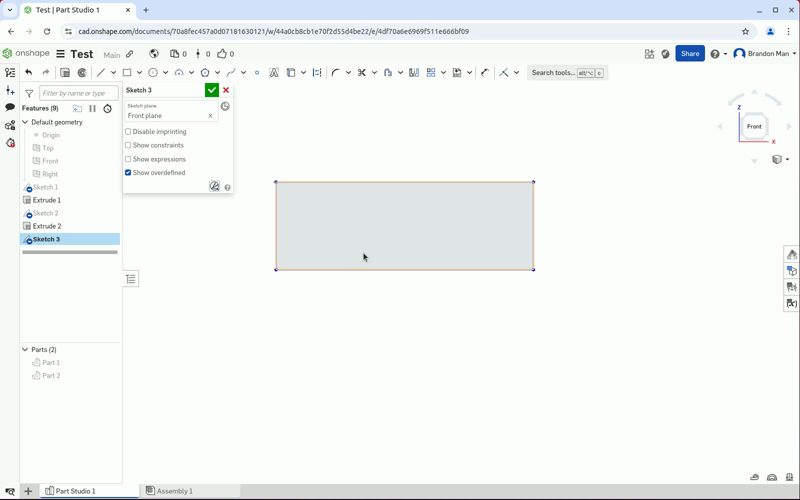
scroll(6)
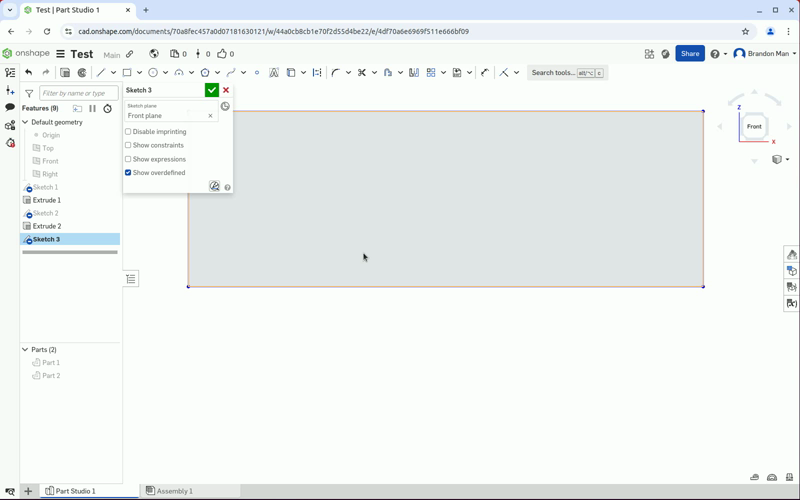
click(363, 252)
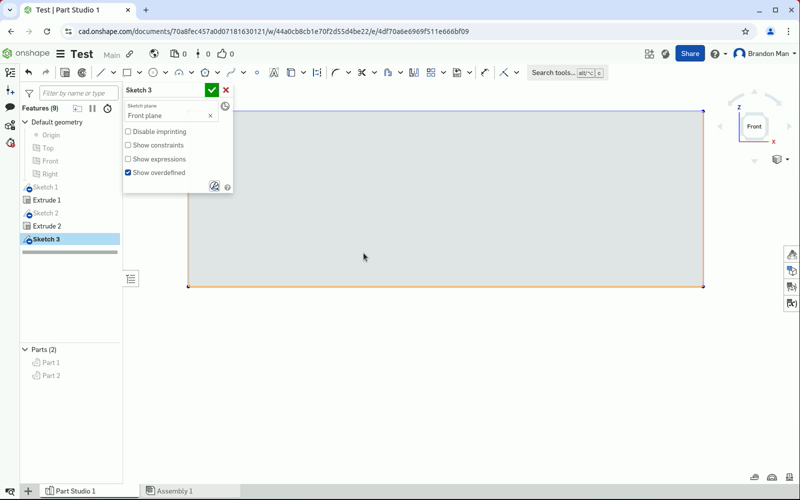
scroll(-6)
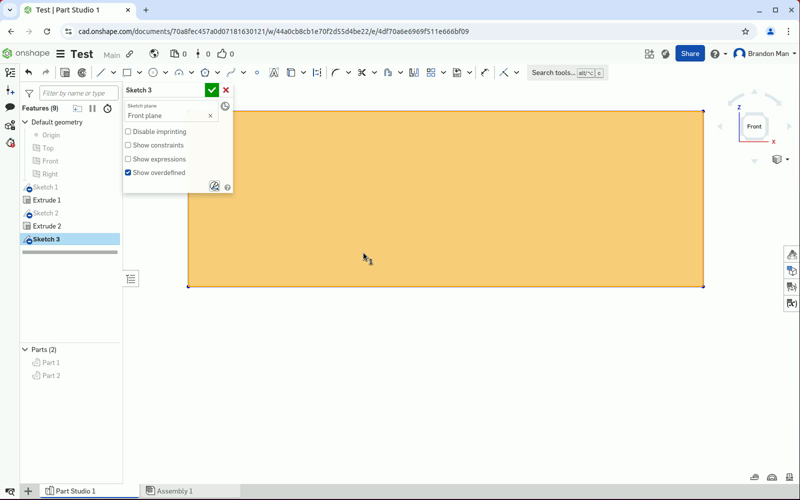
scroll(-6)
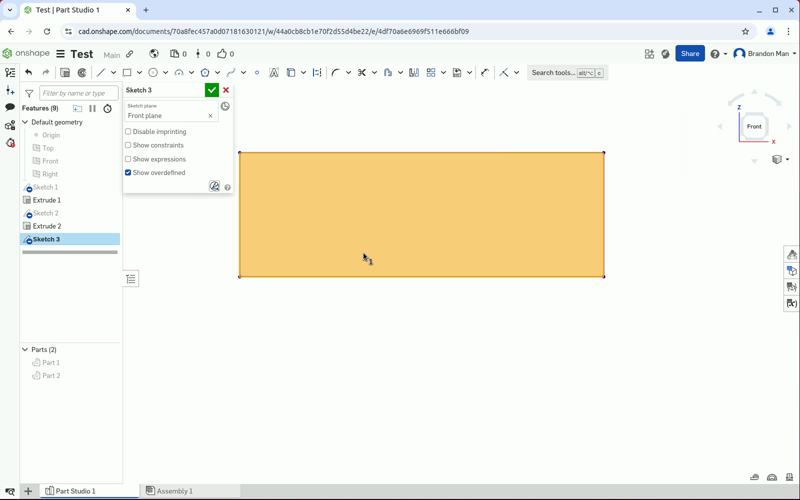
scroll(-6)
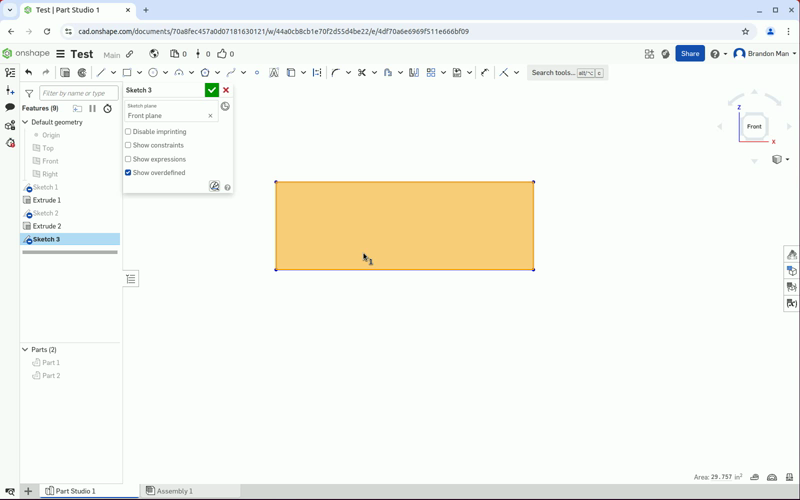
scroll(-6)
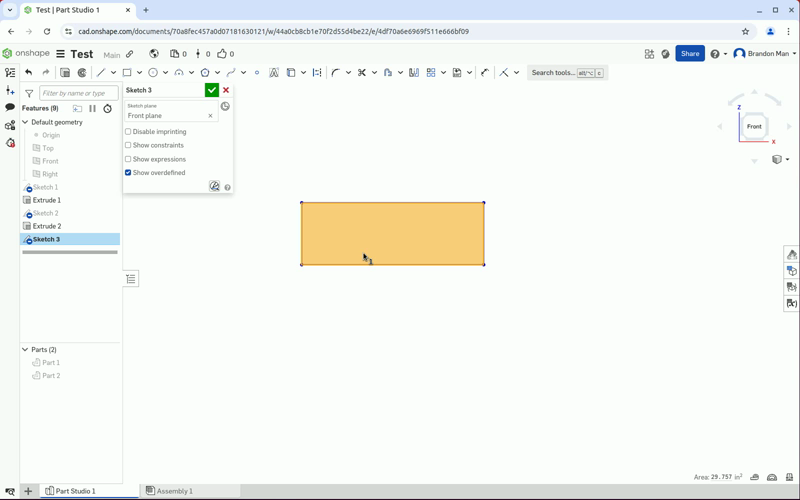
scroll(-6)
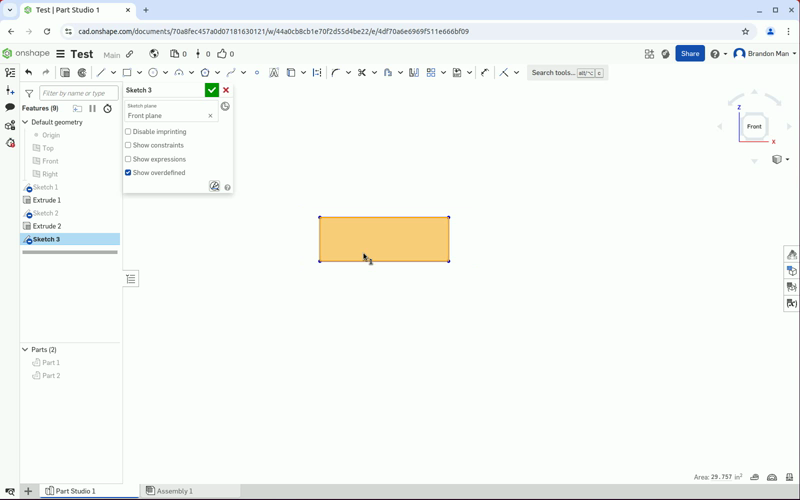
scroll(-6)
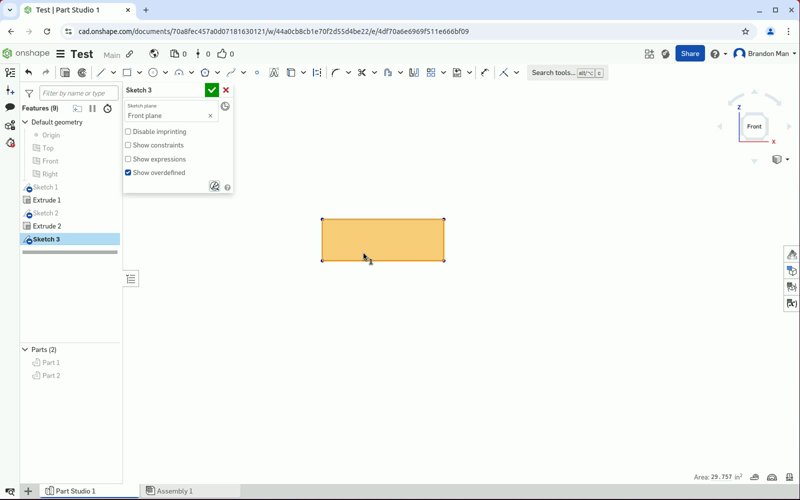
scroll(-6)
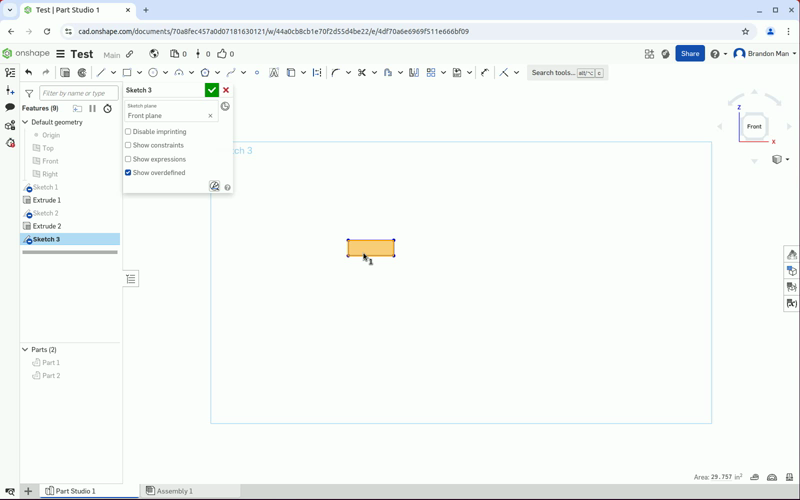
mouse_move(73, 352)
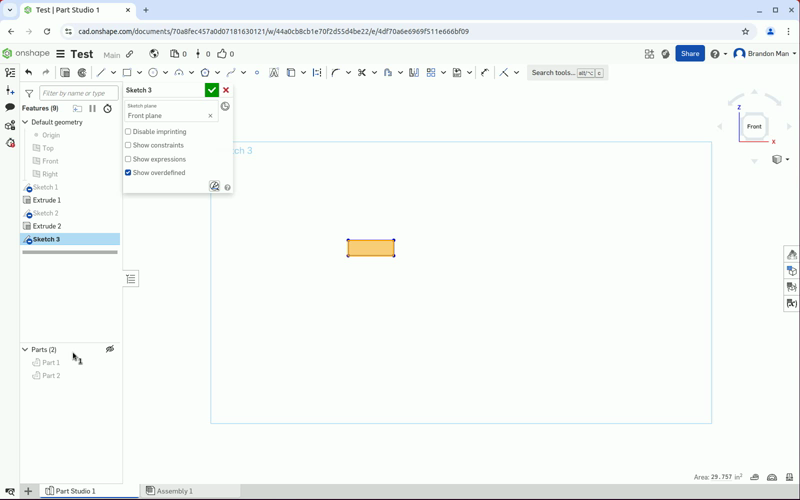
key(shift+y)
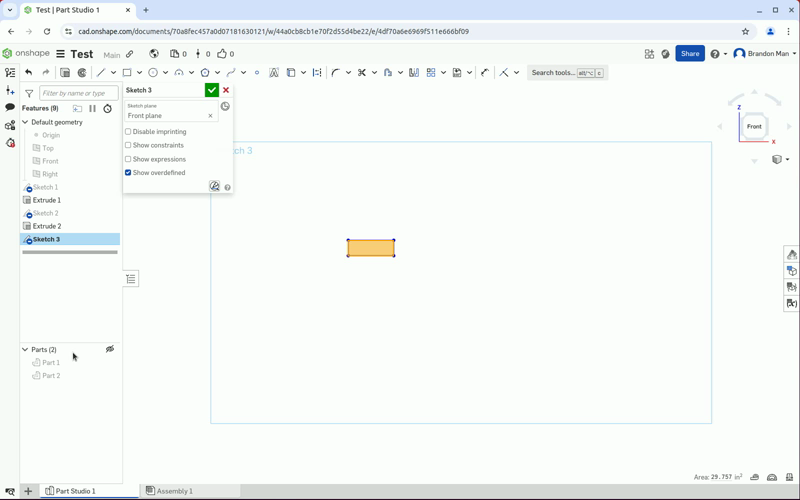
key(shift+e)
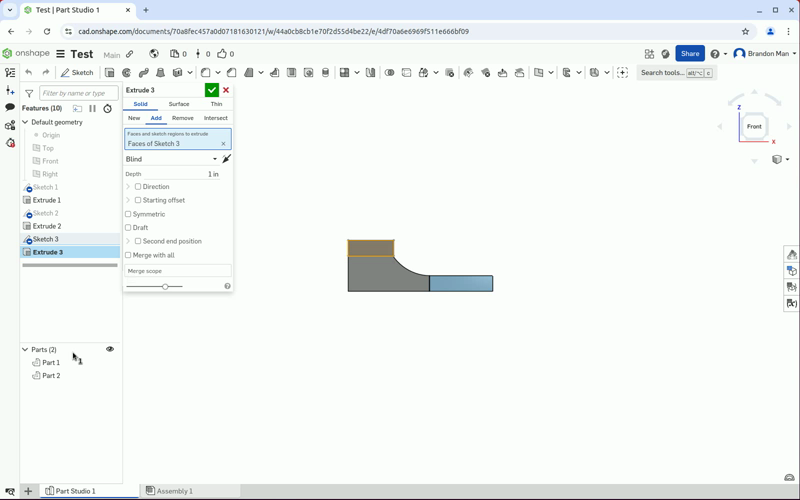
mouse_move(143, 106)
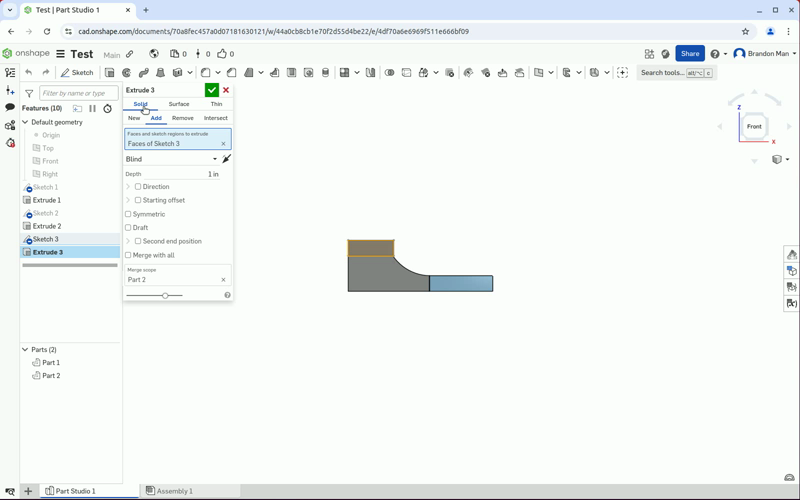
click(143, 106)
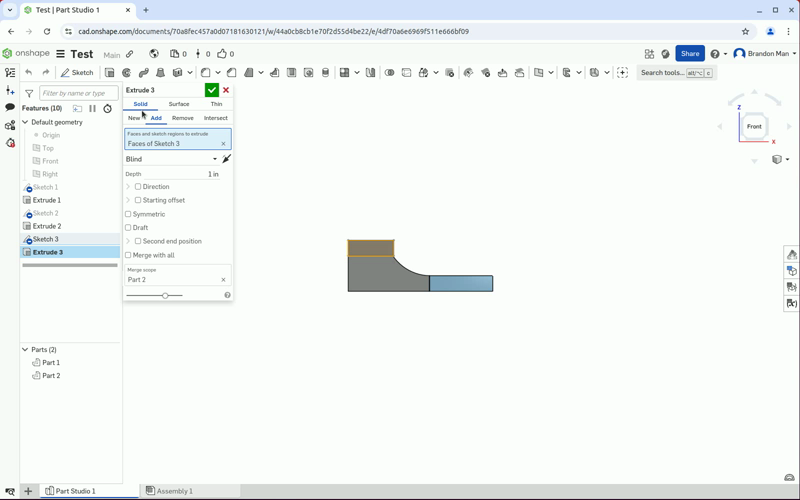
mouse_move(137, 120)
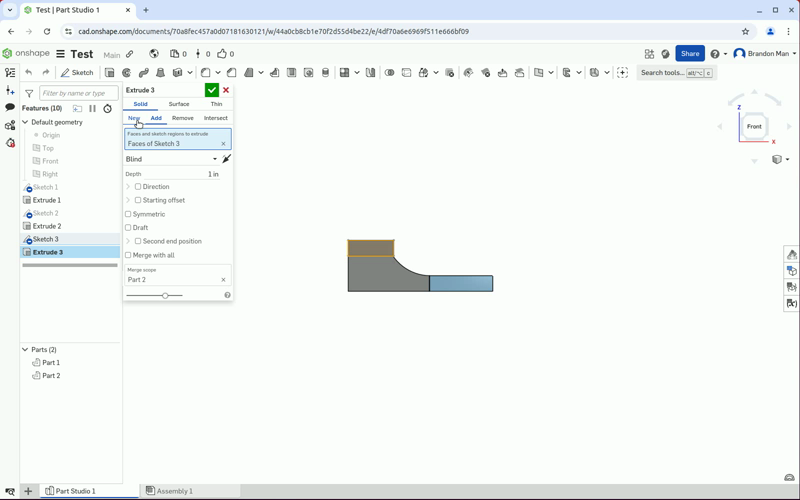
click(137, 120)
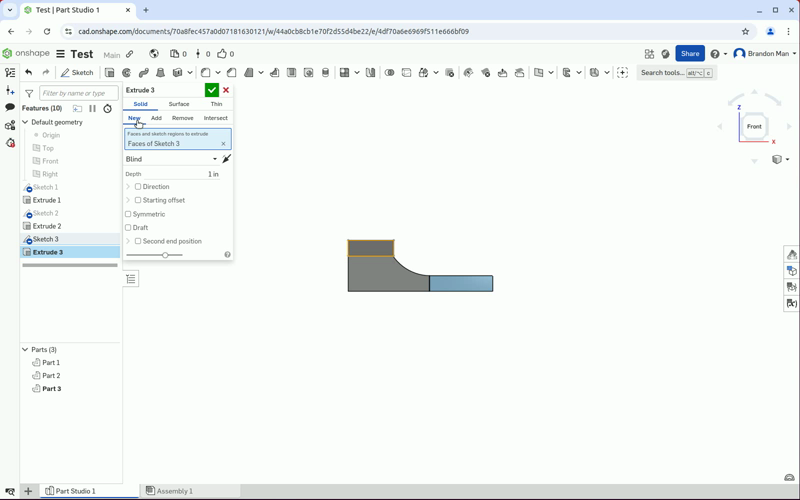
key(tab, 4)
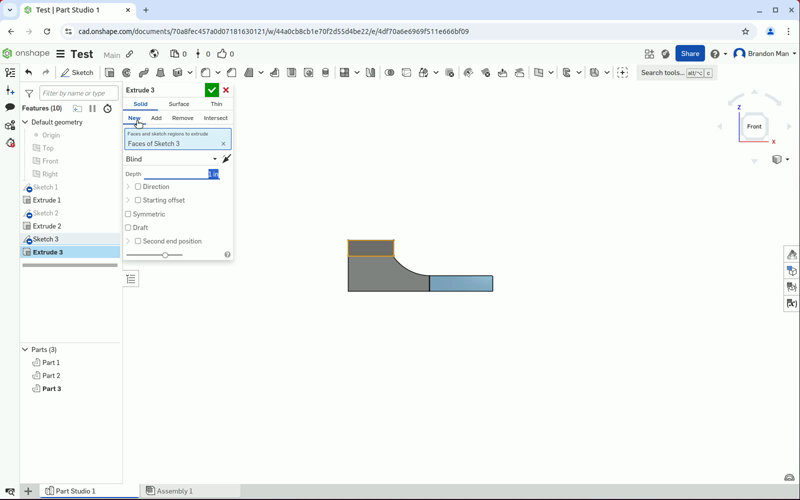
text(13.962)
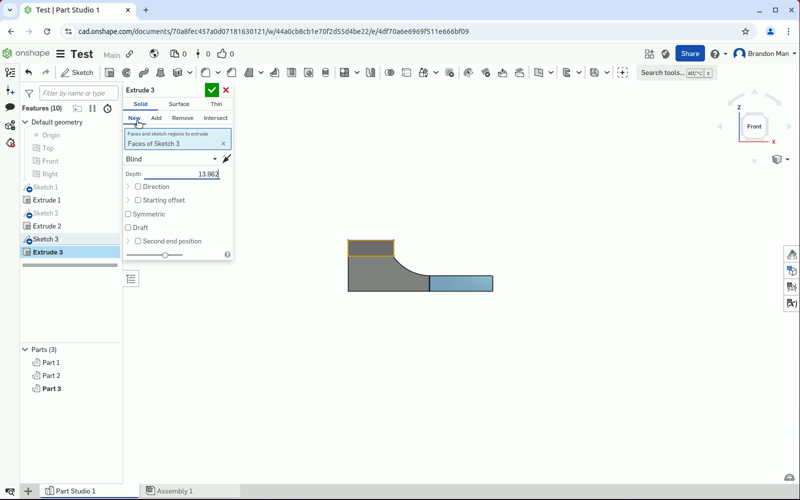
key(tab, 3)
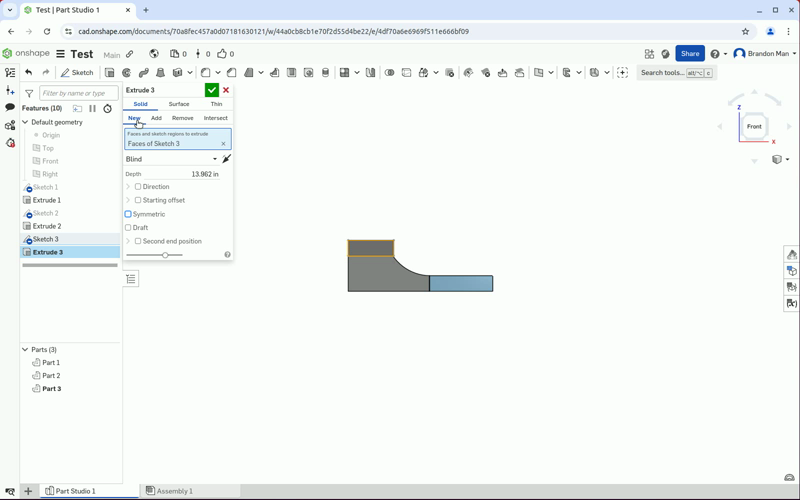
key(space)
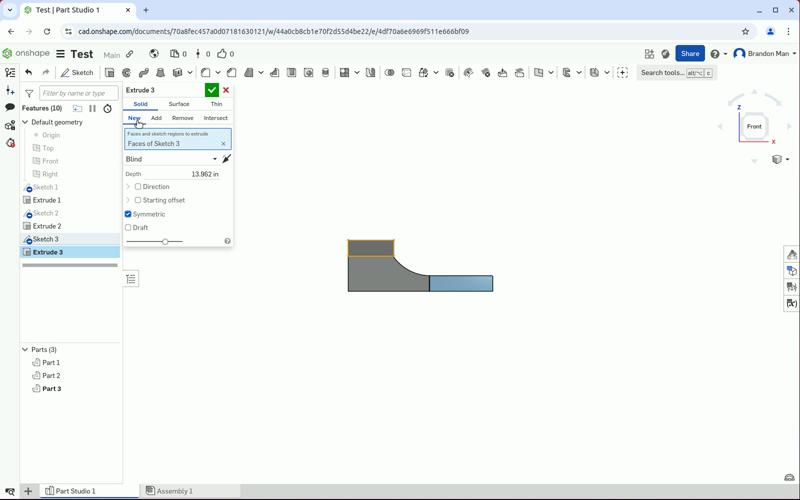
key(enter)
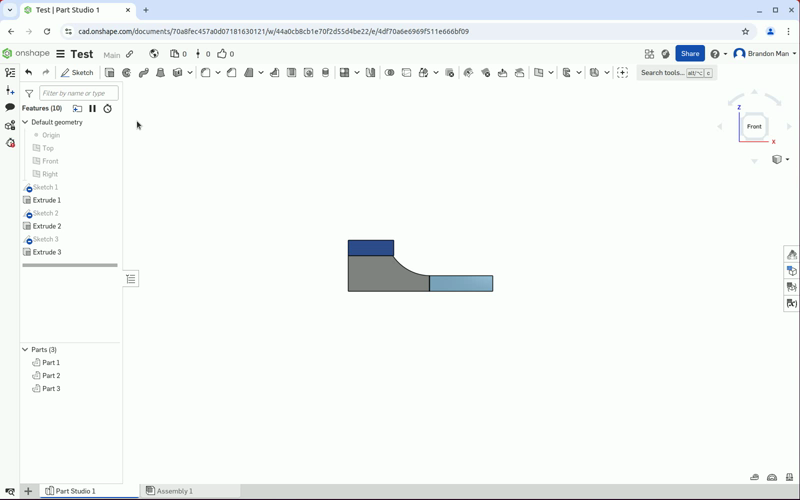
key(shift+h)
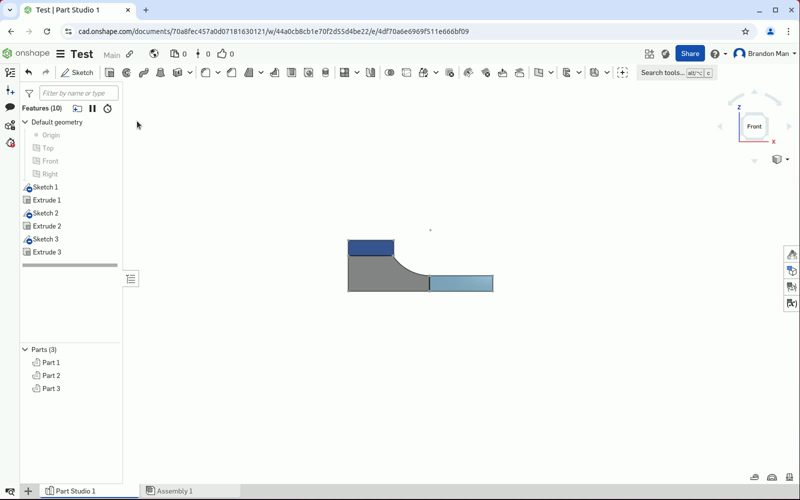
key(shift+h)
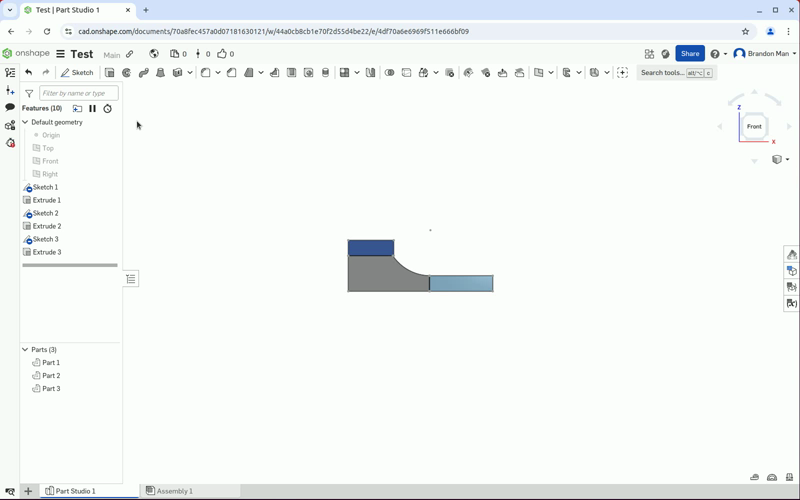
key(shift+7)
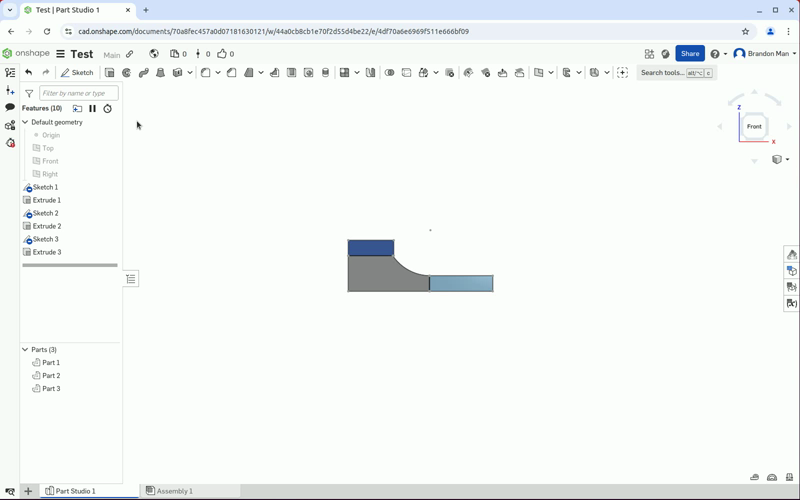
key(left, 2)
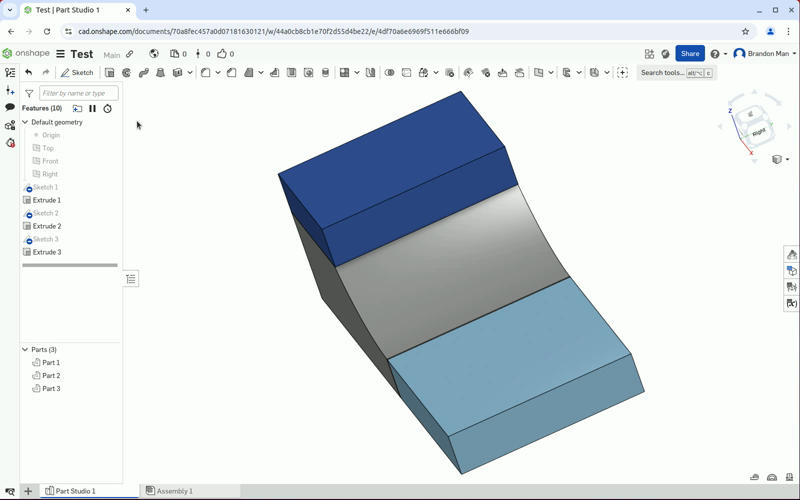
key(down, 2)
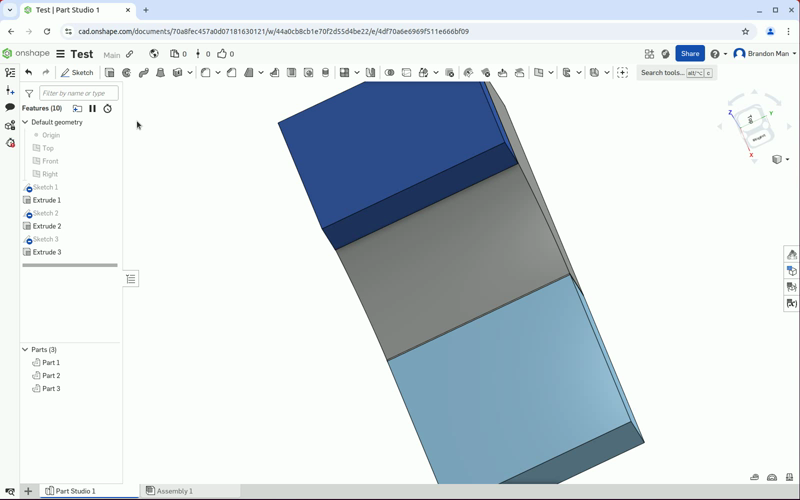
key(up, 2)
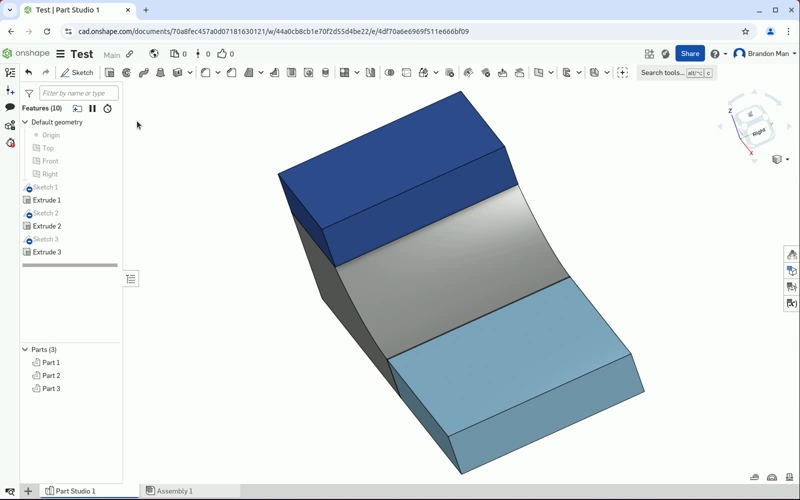
key(right, 2)
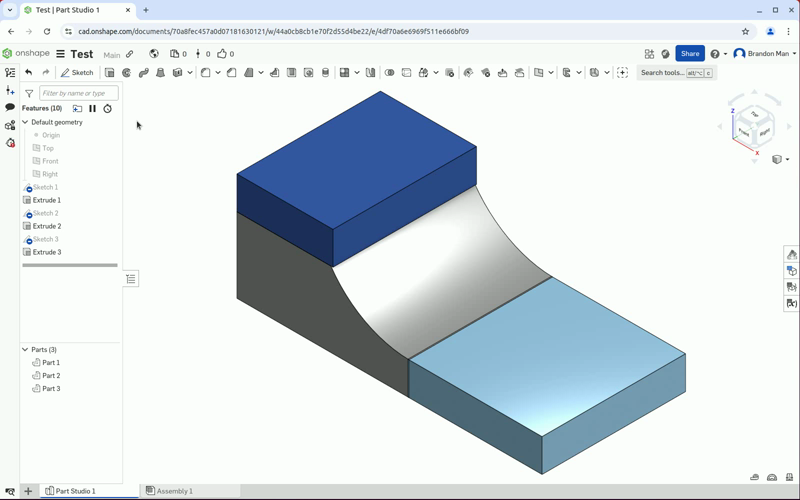
mouse_move(73, 189)
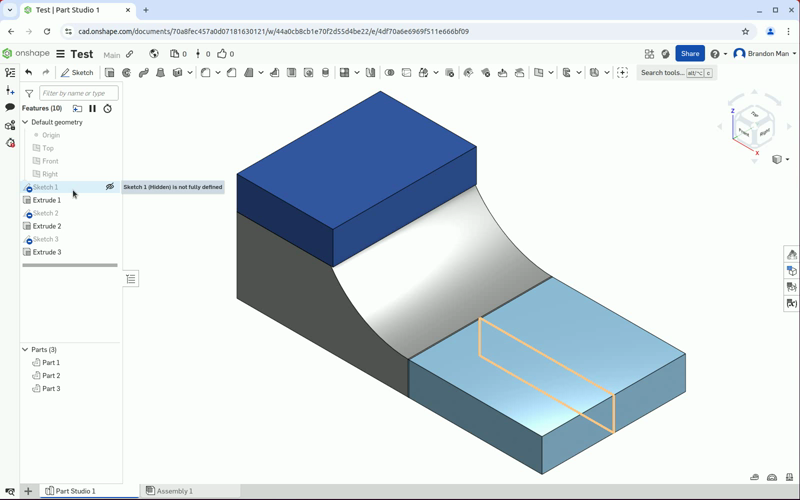
click(73, 189)